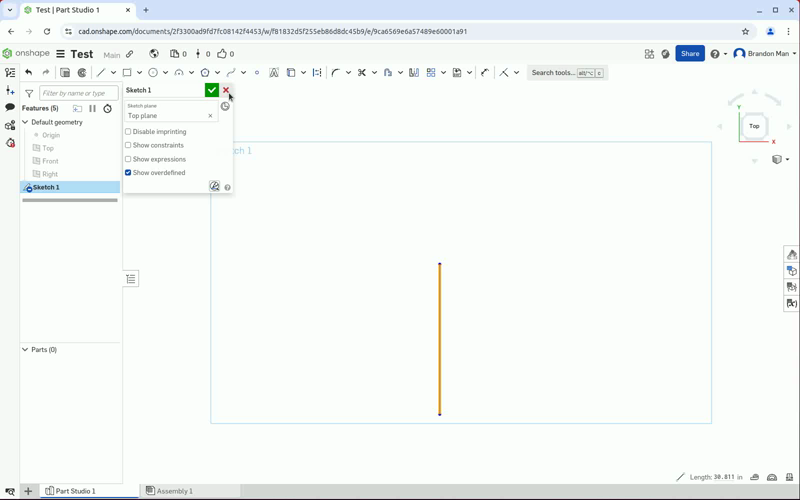
key(shift+h)
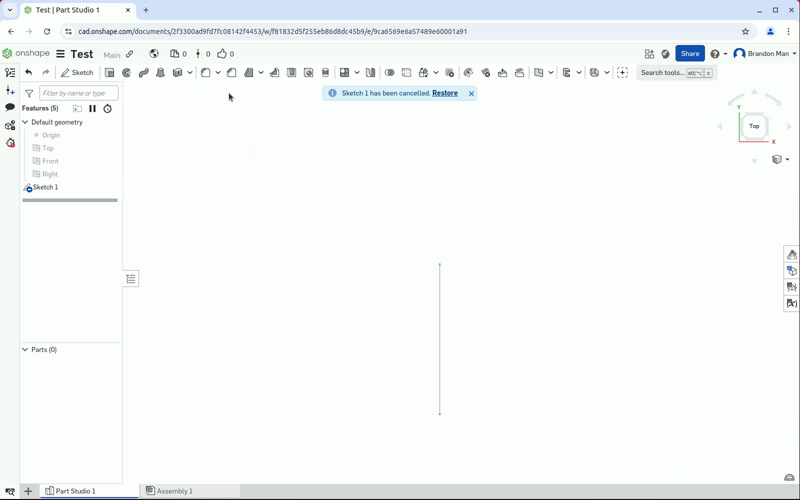
key(shift+s)
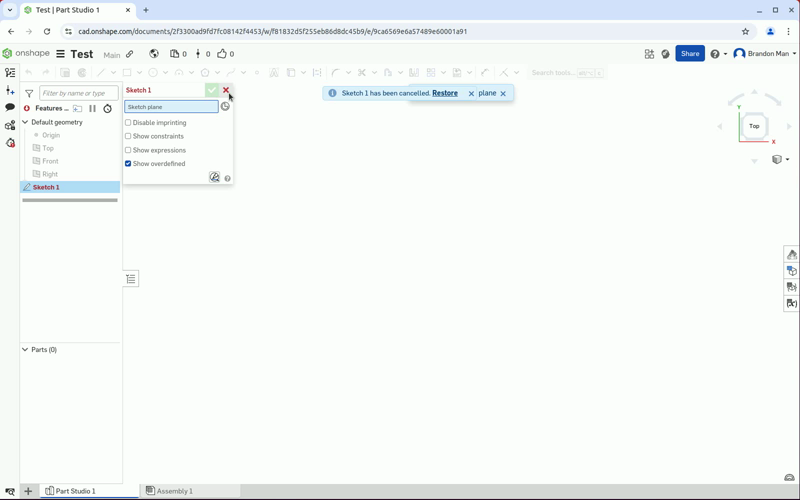
mouse_move(73, 150)
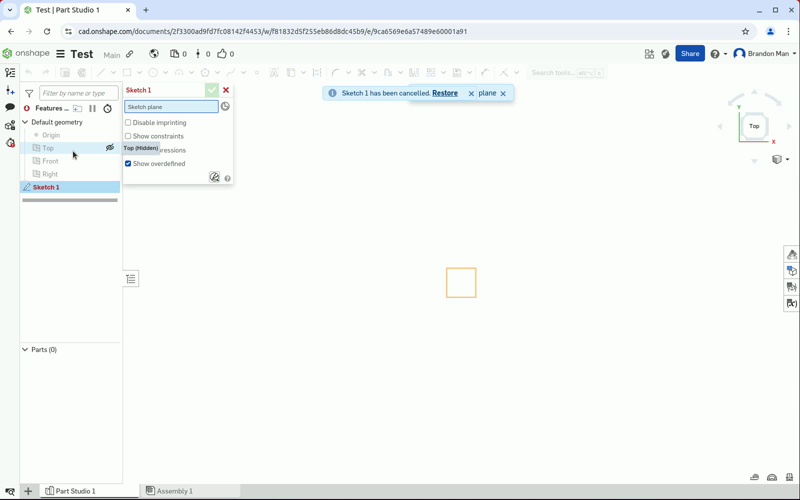
click(73, 150)
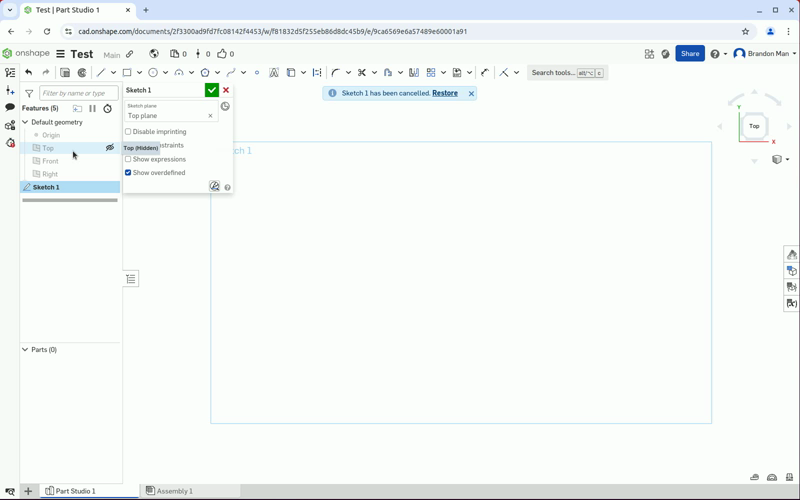
mouse_move(73, 352)
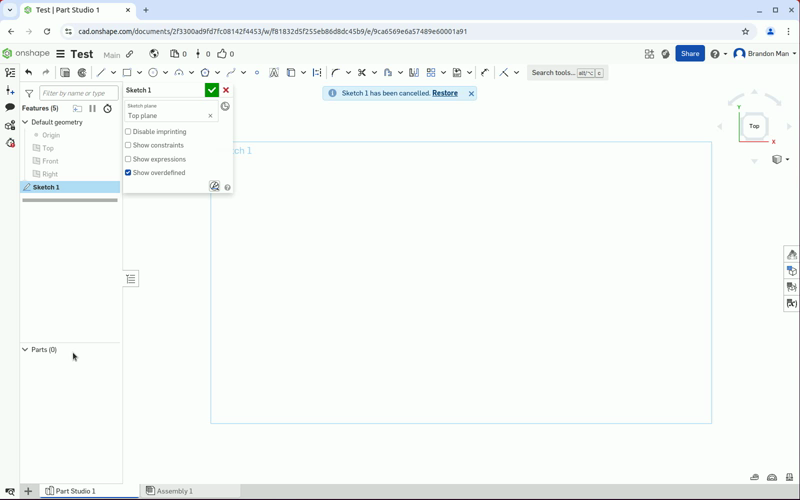
key(y)
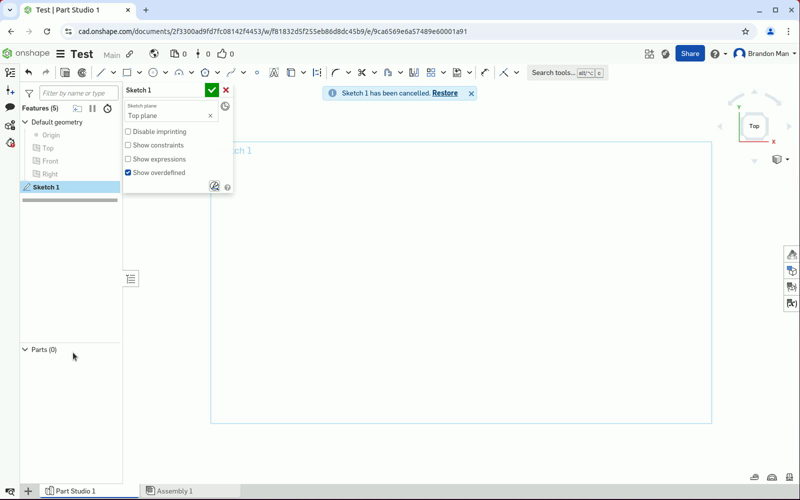
key(l)
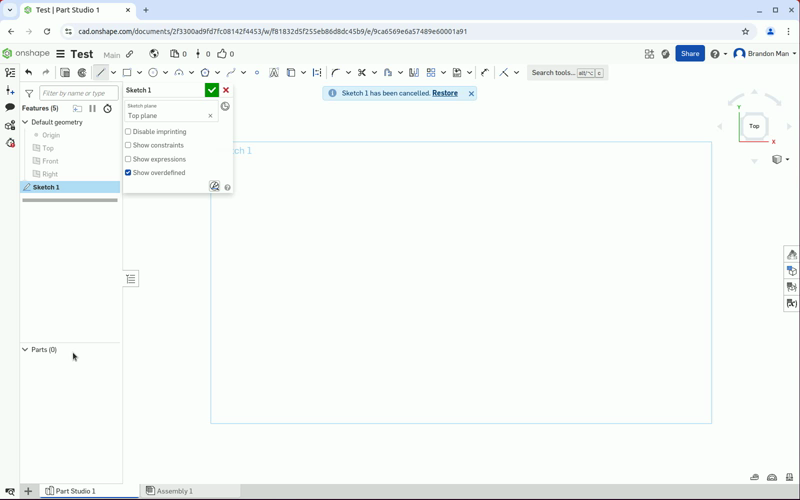
key_down(shift)
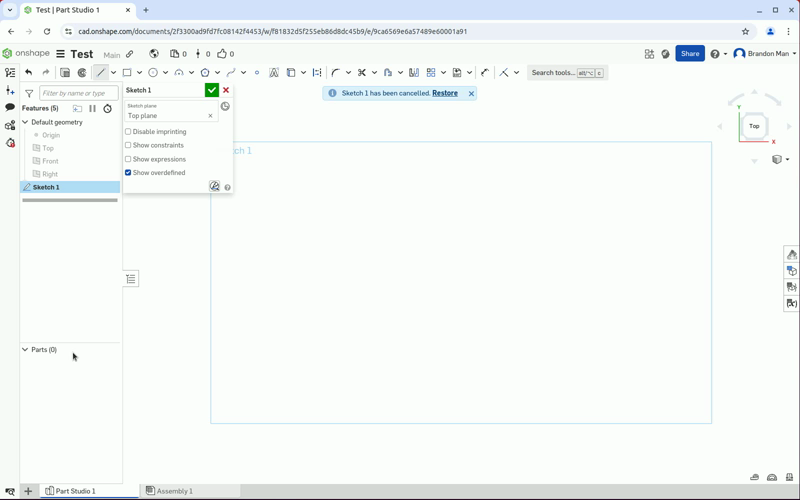
mouse_move(361, 395)
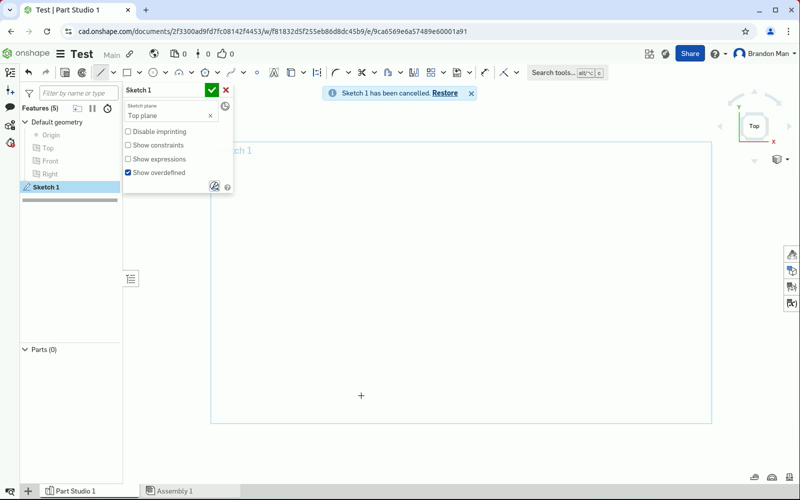
click(361, 395)
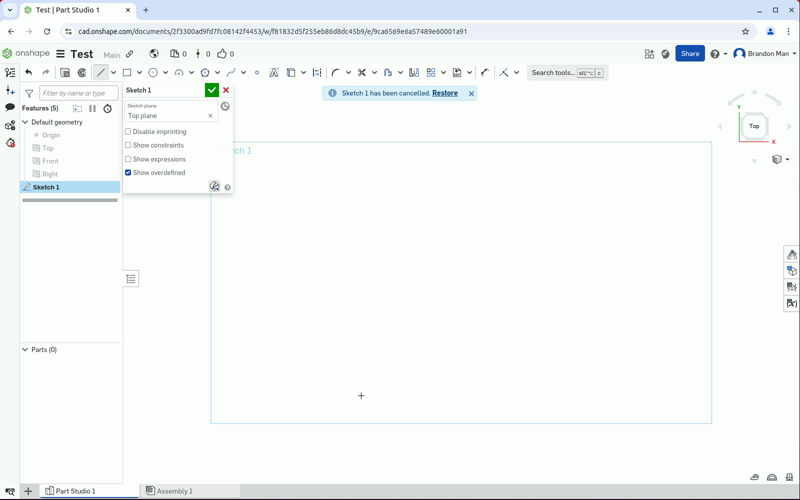
key_up(shift)
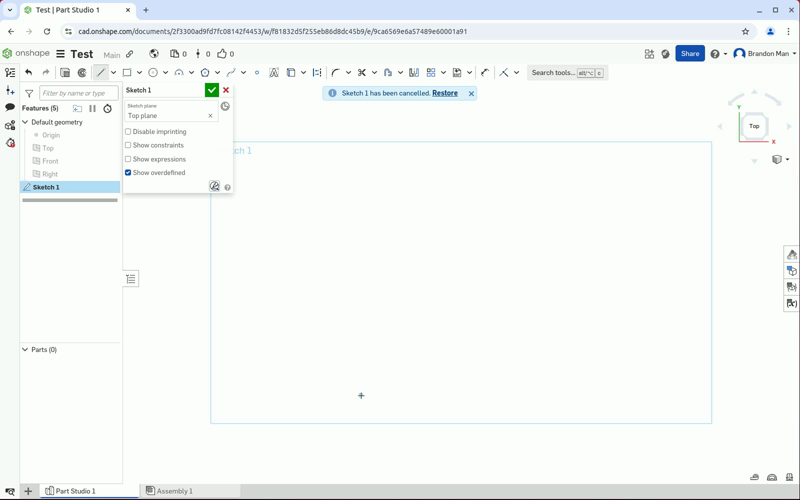
key_down(shift)
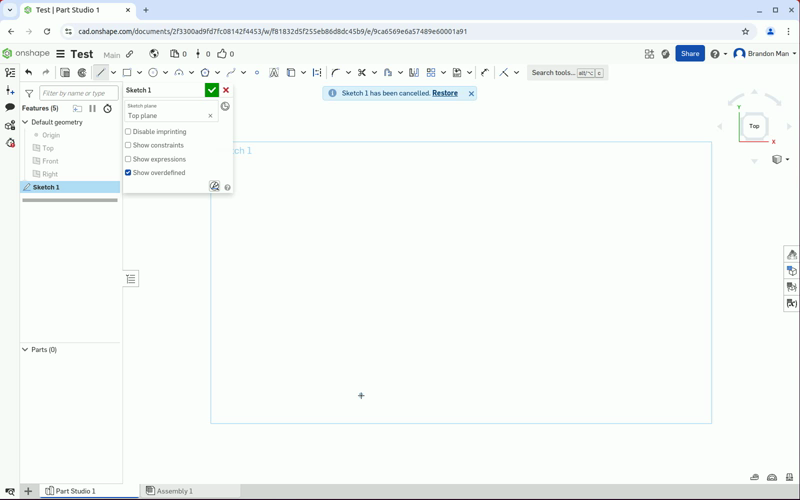
mouse_move(559, 395)
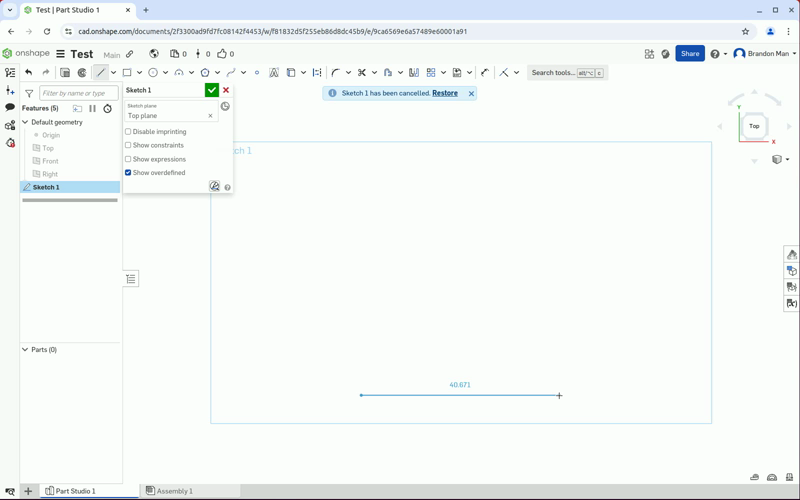
click(559, 395)
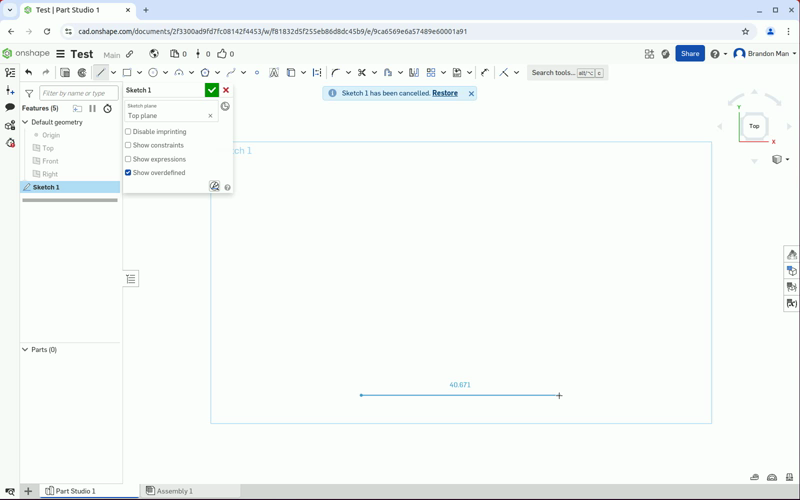
key_up(shift)
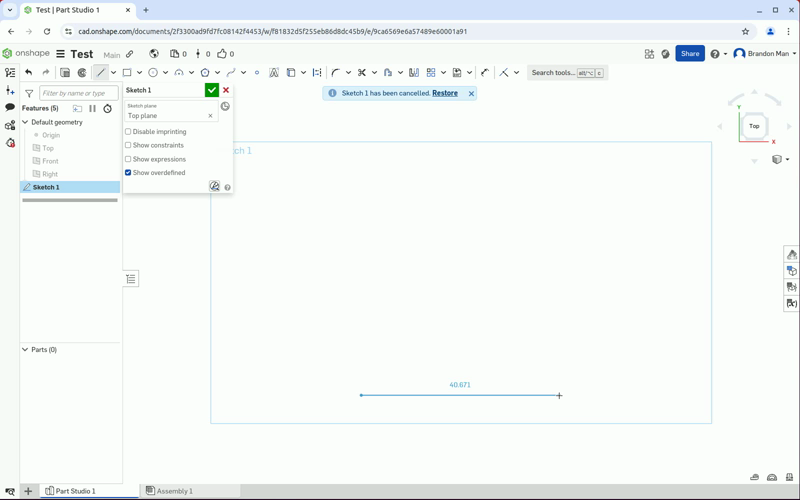
key_down(shift)
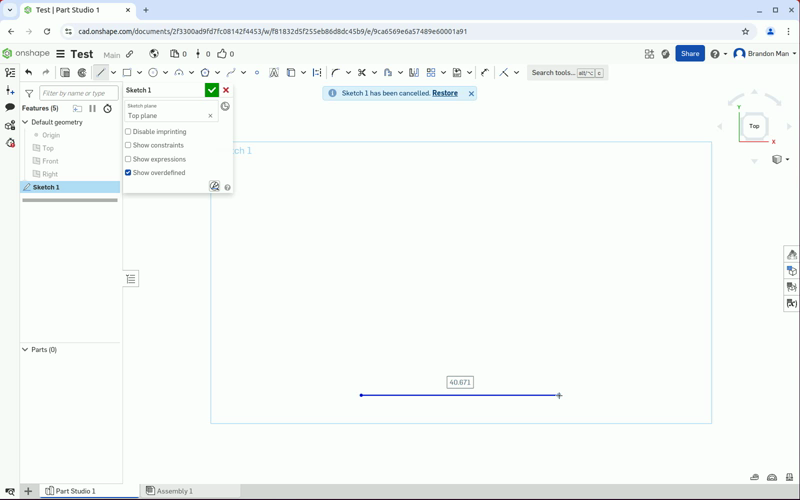
mouse_move(559, 171)
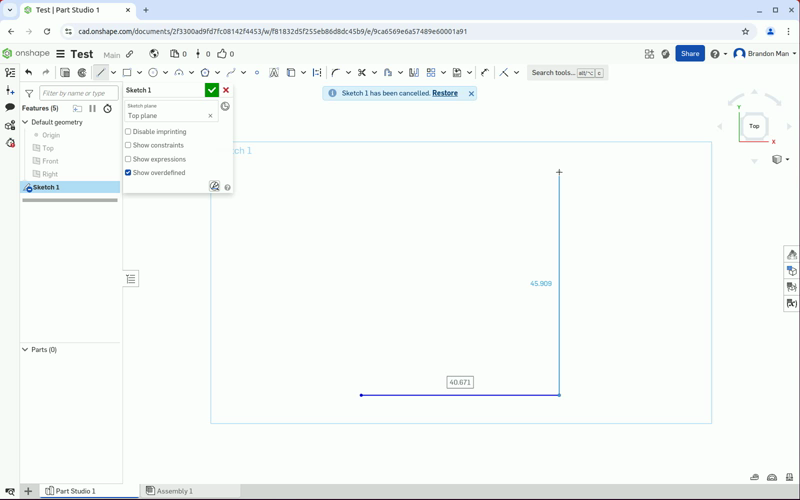
click(559, 171)
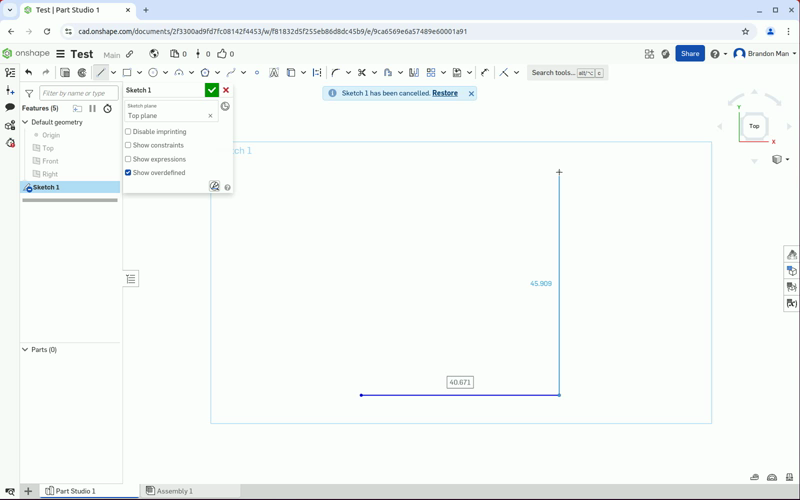
key_up(shift)
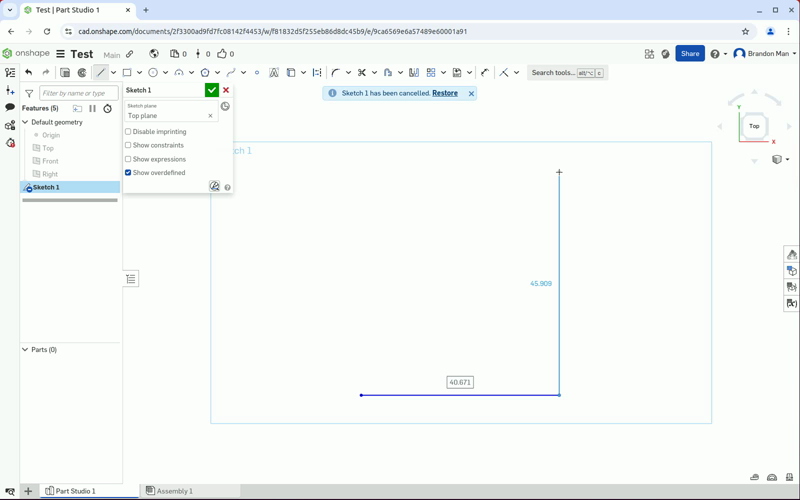
key_down(shift)
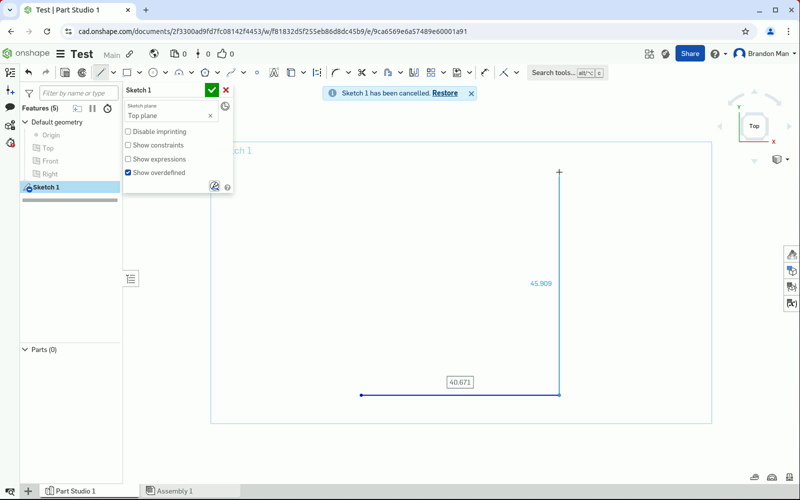
mouse_move(361, 171)
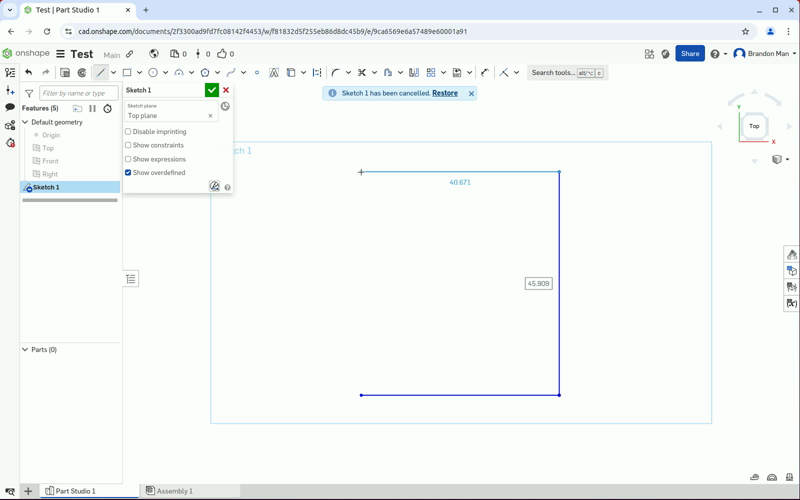
click(361, 171)
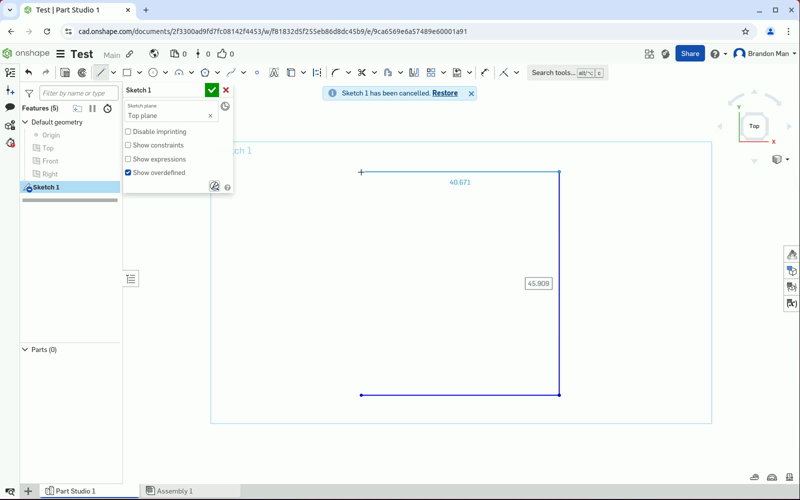
key_up(shift)
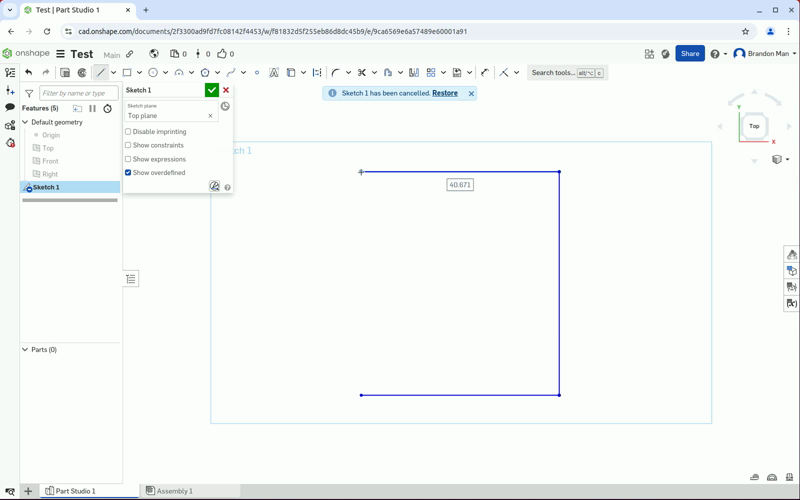
key_down(shift)
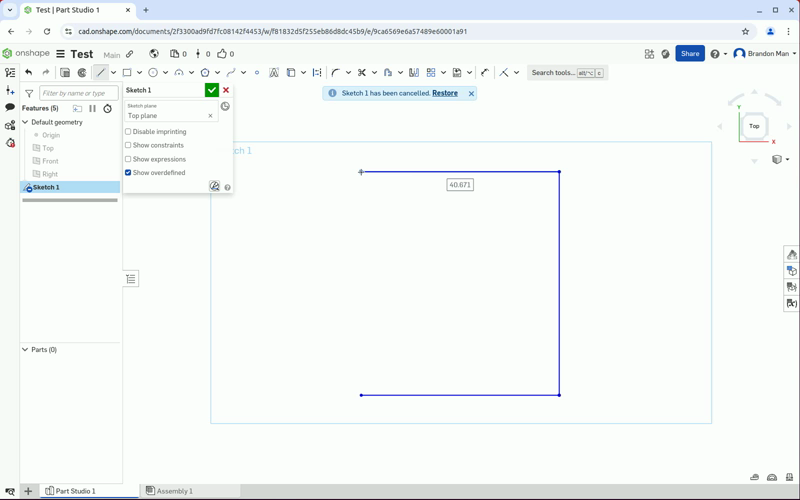
mouse_move(361, 395)
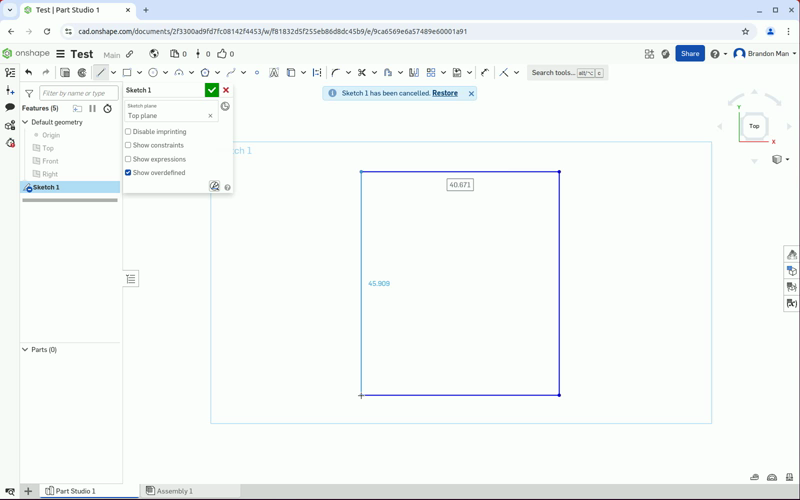
key_up(shift)
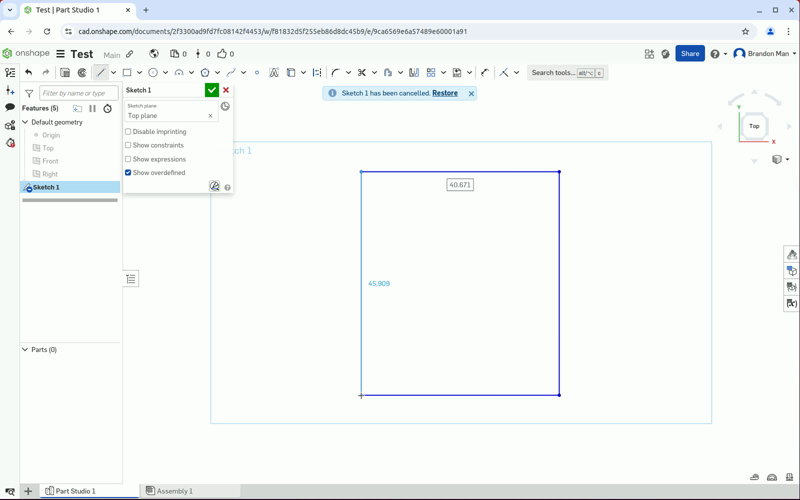
click(361, 395)
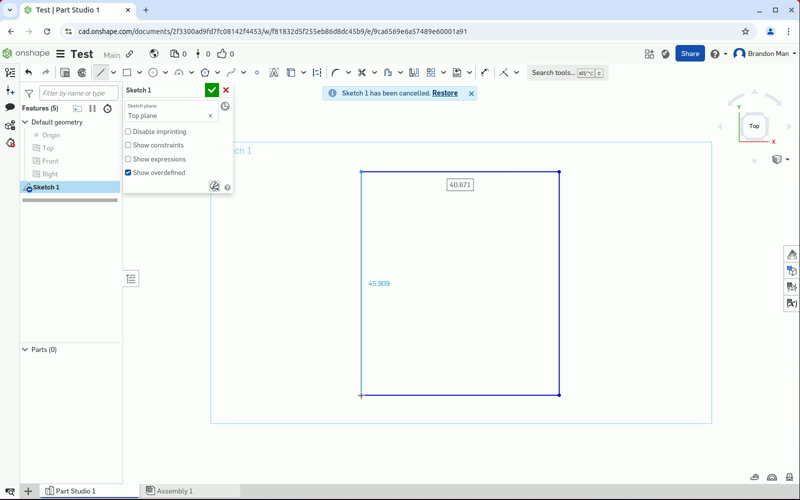
key(esc)
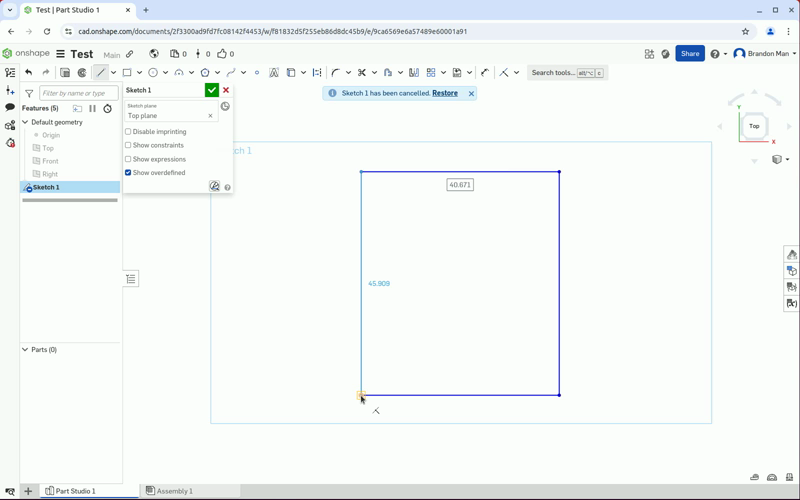
mouse_move(429, 341)
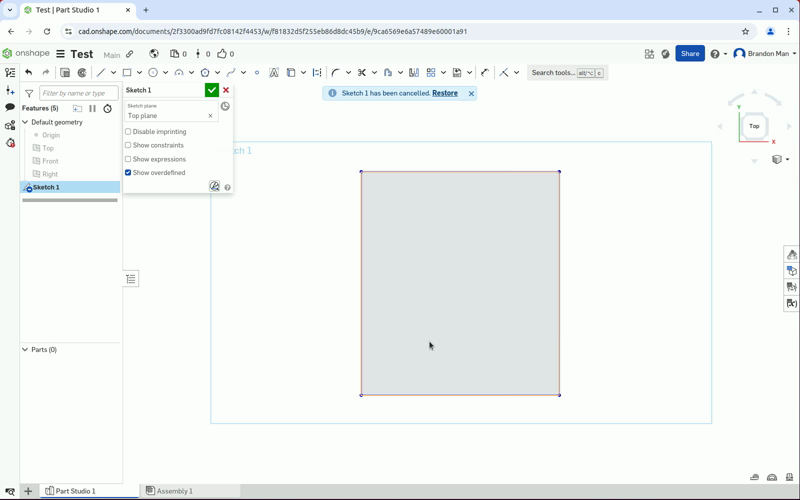
click(429, 341)
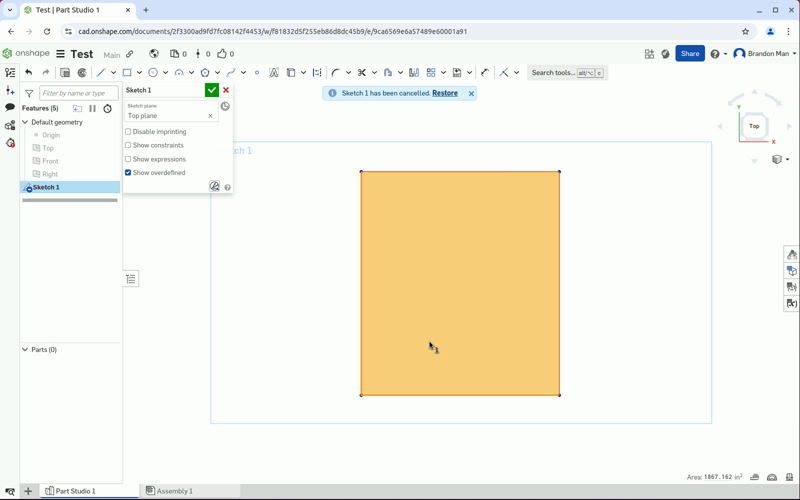
mouse_move(73, 352)
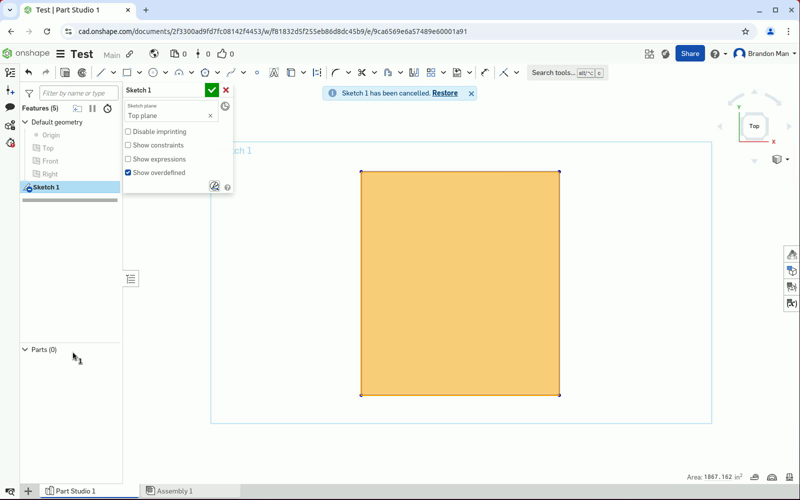
key(shift+y)
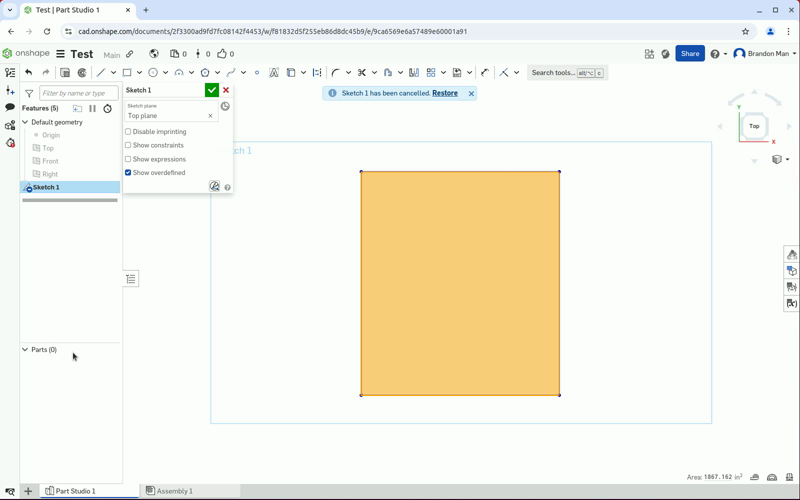
key(shift+e)
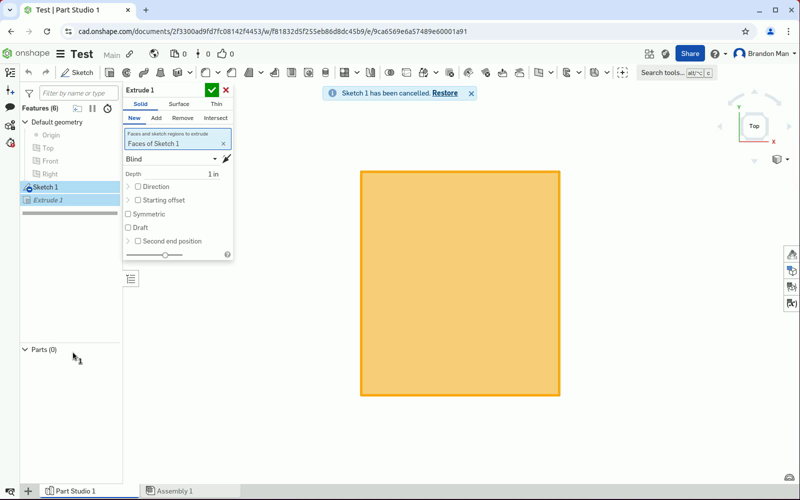
mouse_move(143, 106)
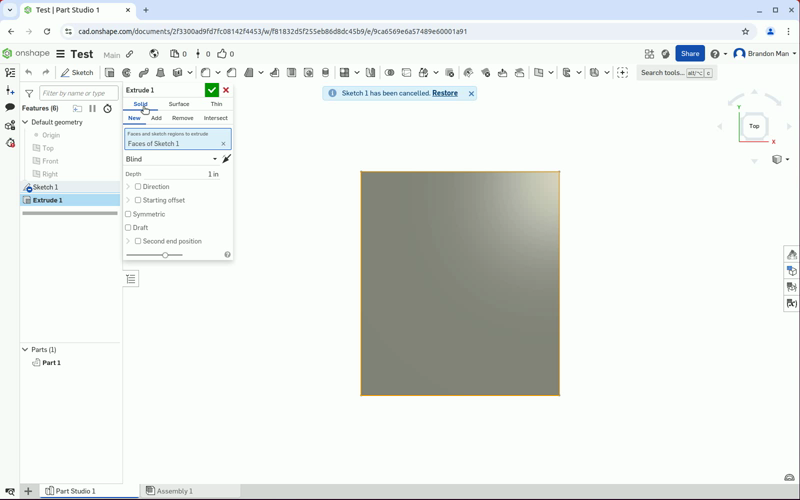
click(143, 106)
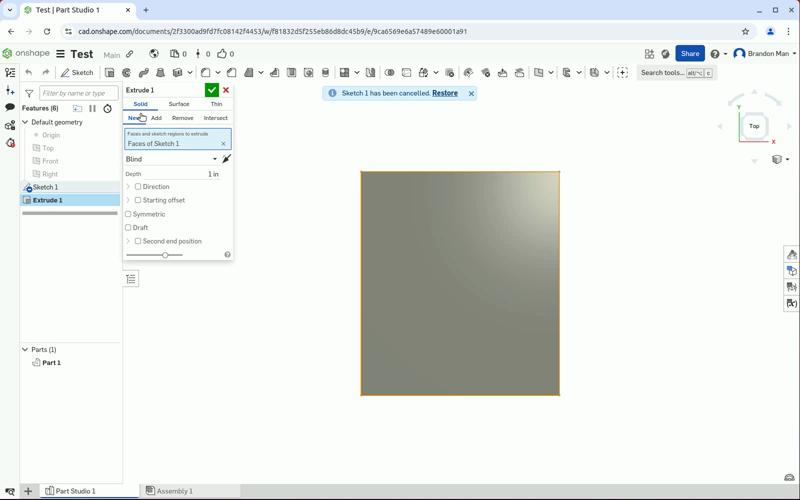
mouse_move(137, 120)
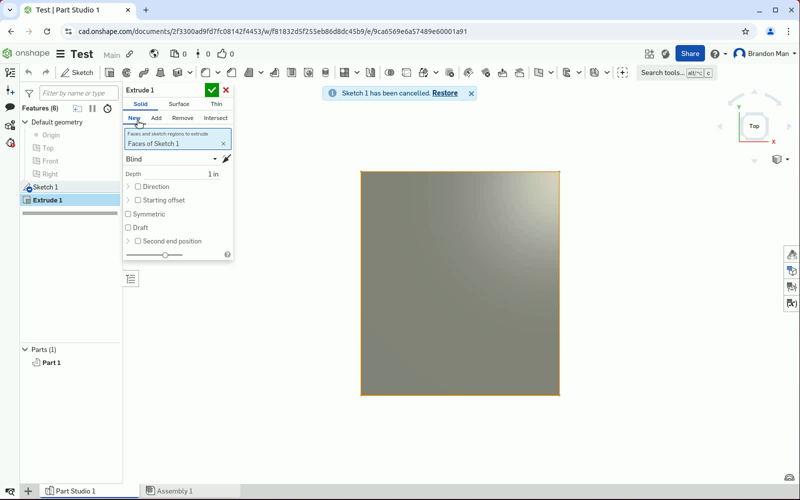
click(137, 120)
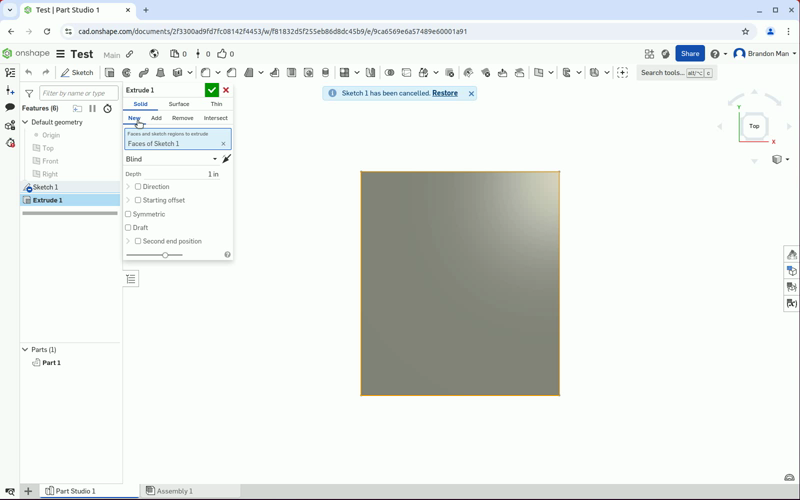
key(tab, 4)
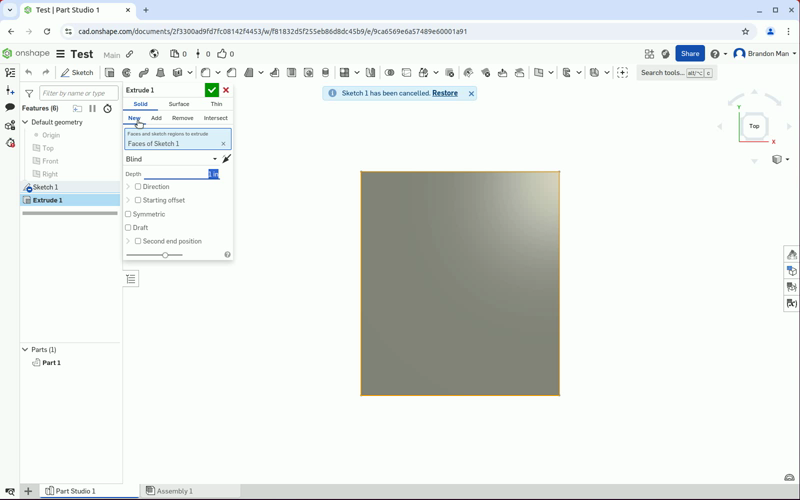
text(0.481)
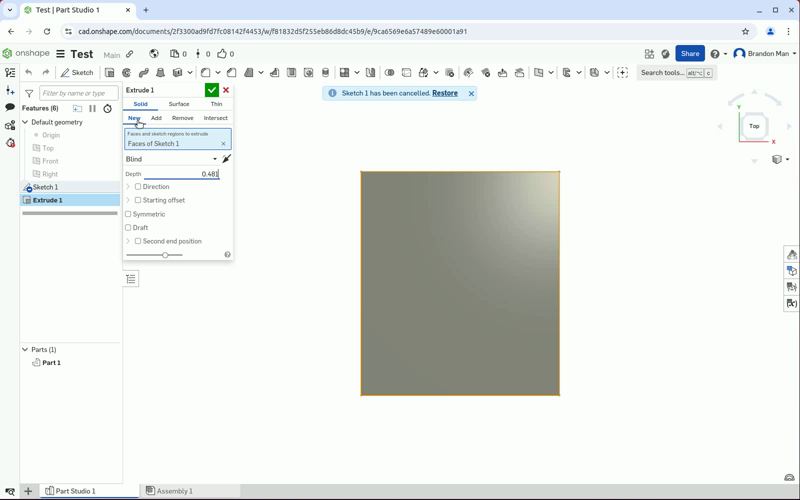
key(enter)
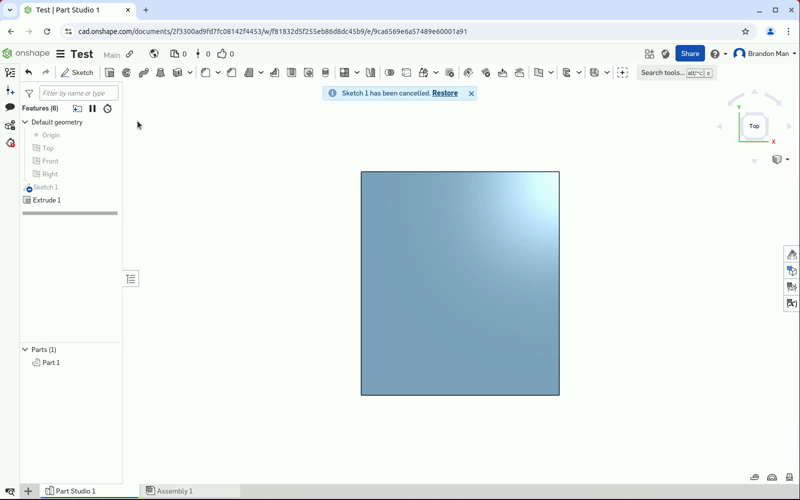
key(shift+h)
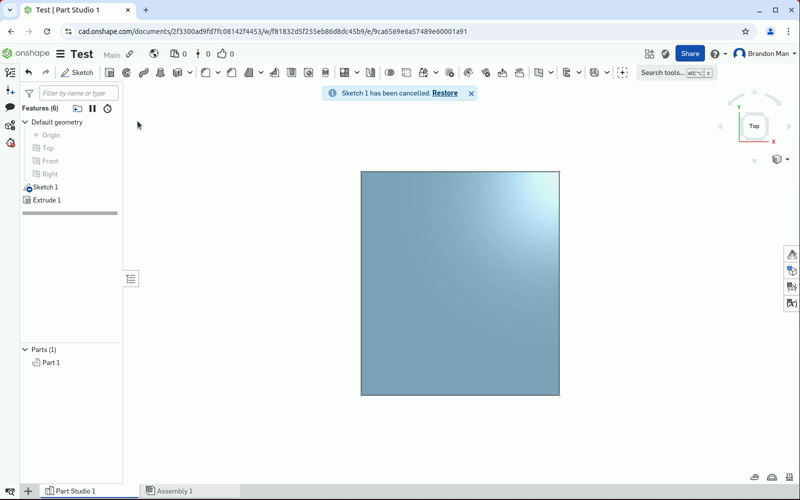
key(shift+h)
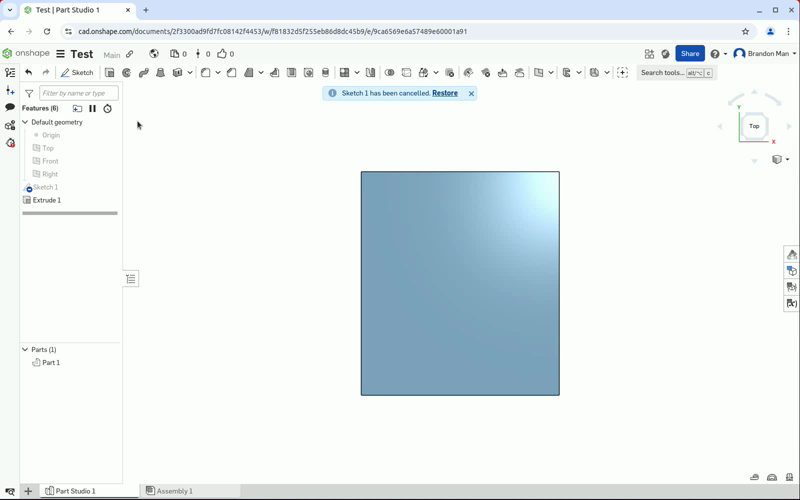
mouse_move(73, 189)
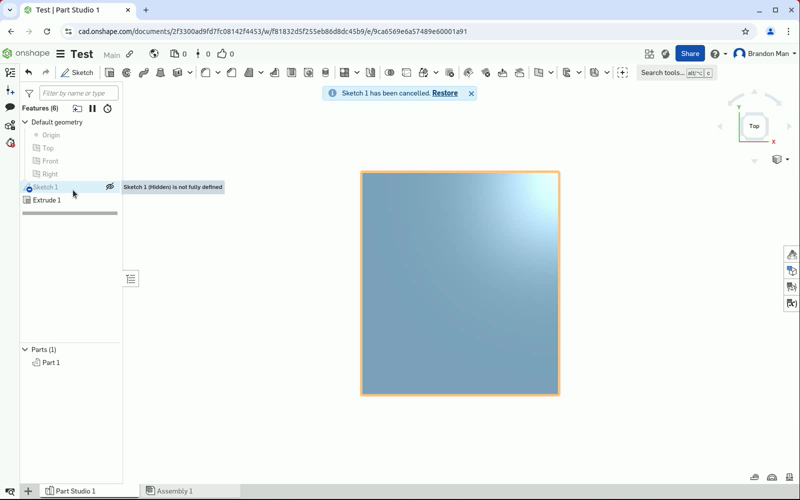
click(73, 189)
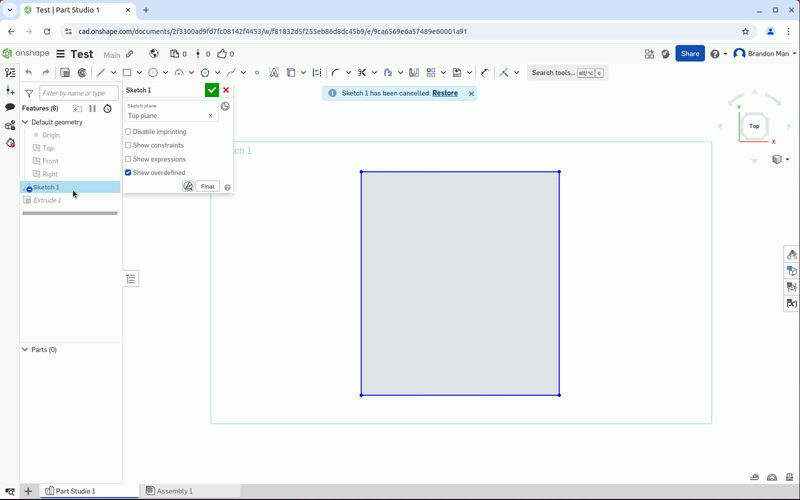
mouse_move(229, 92)
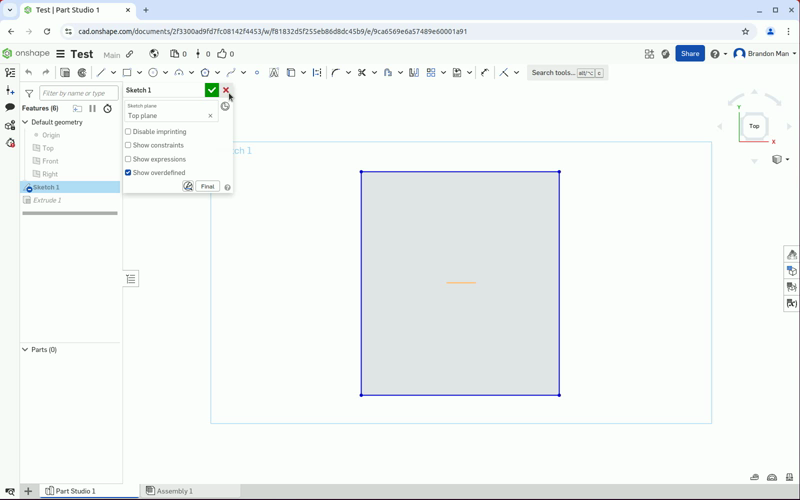
click(229, 92)
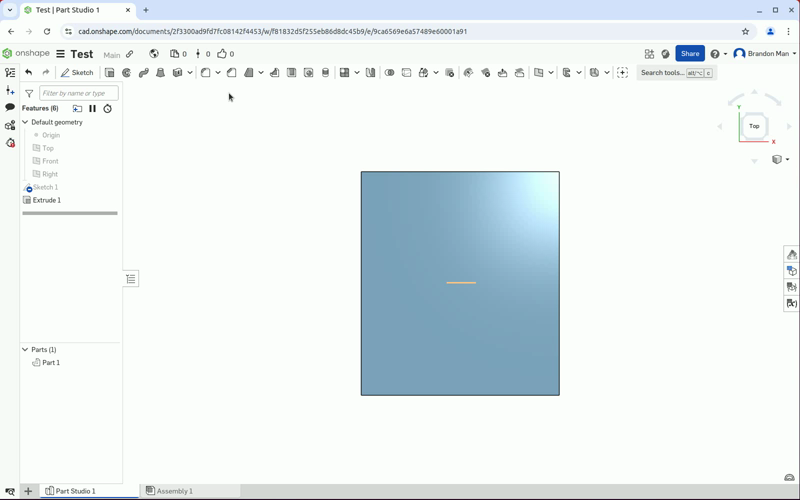
mouse_move(541, 75)
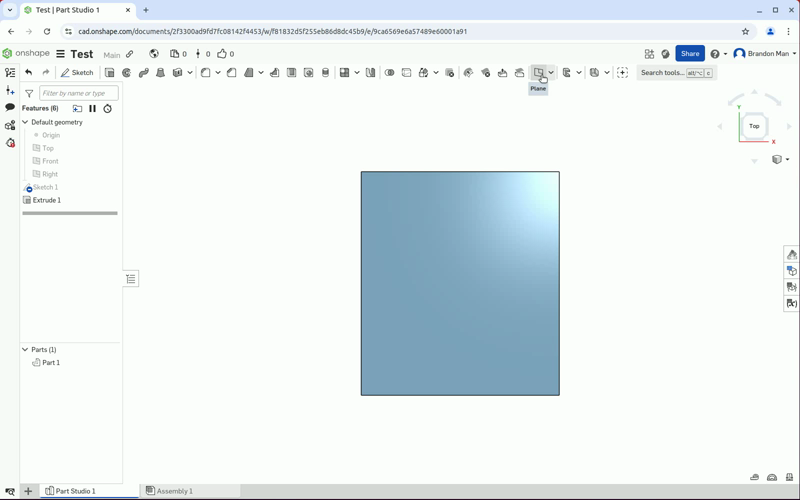
click(541, 75)
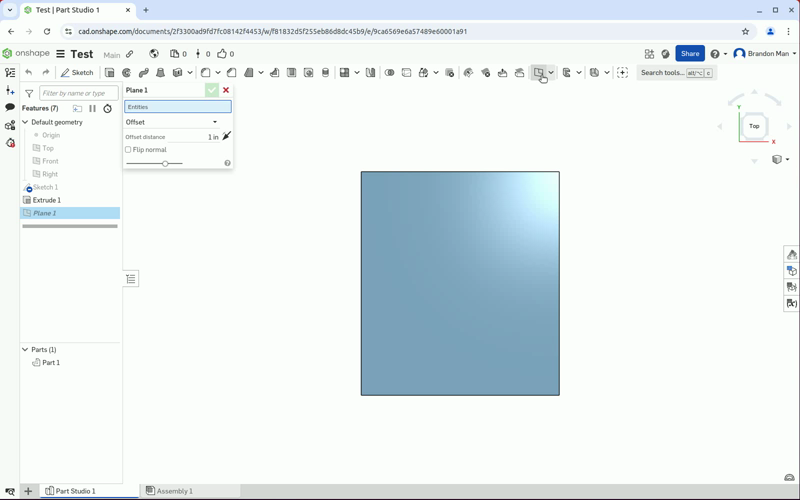
mouse_move(73, 150)
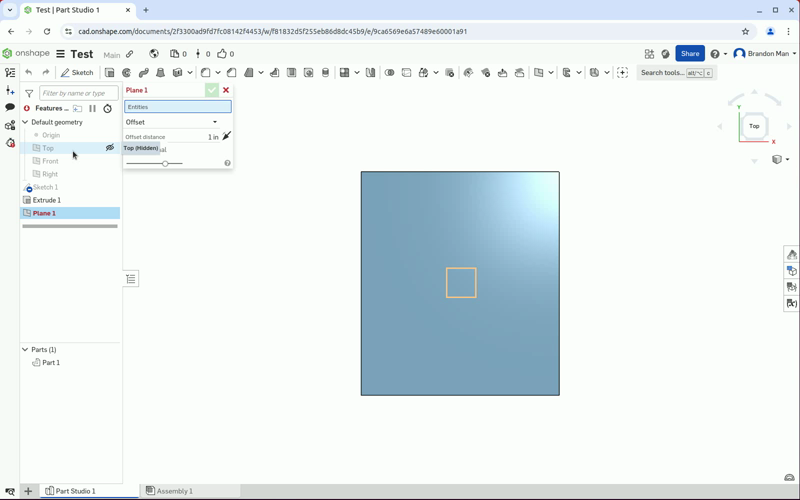
click(73, 150)
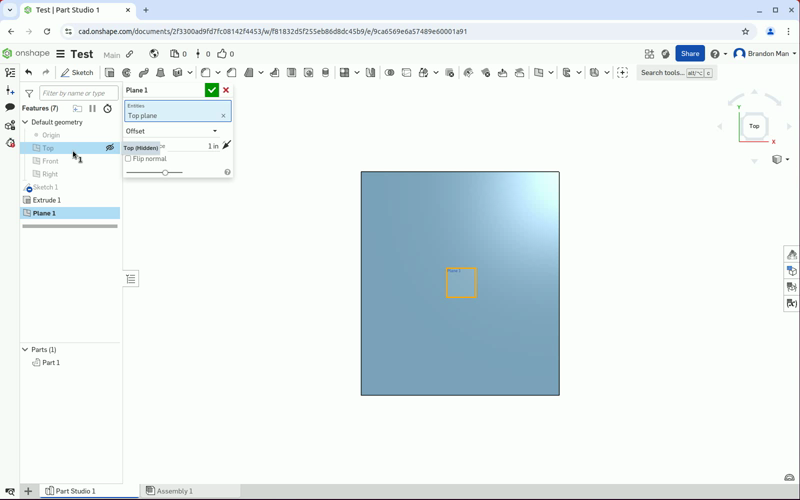
key(tab, 2)
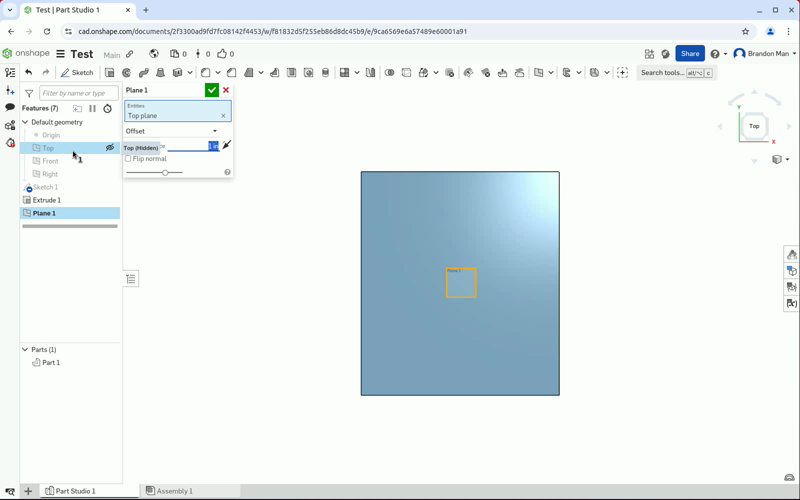
text(0.493)
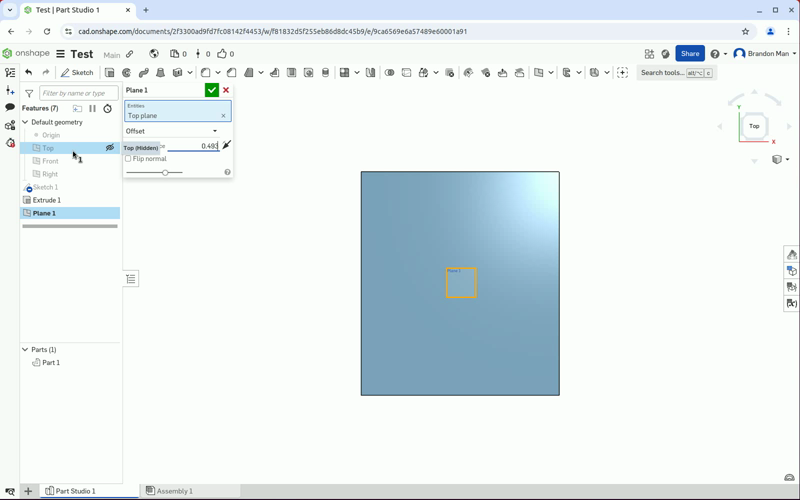
key(enter, 2)
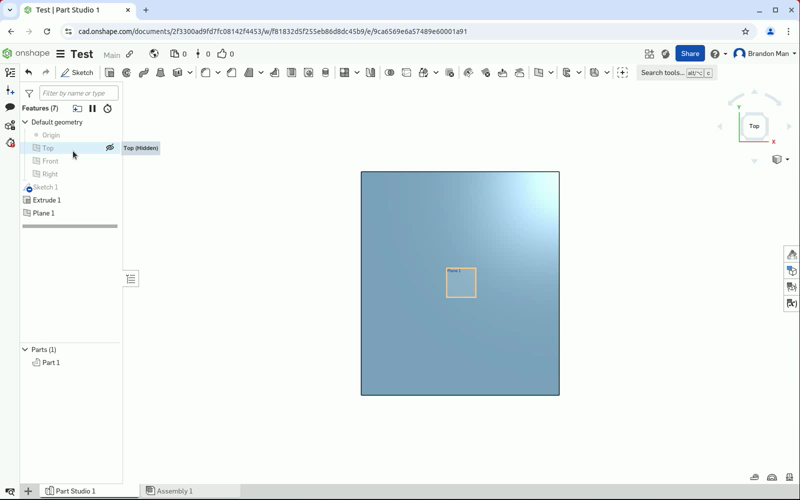
key(shift+s)
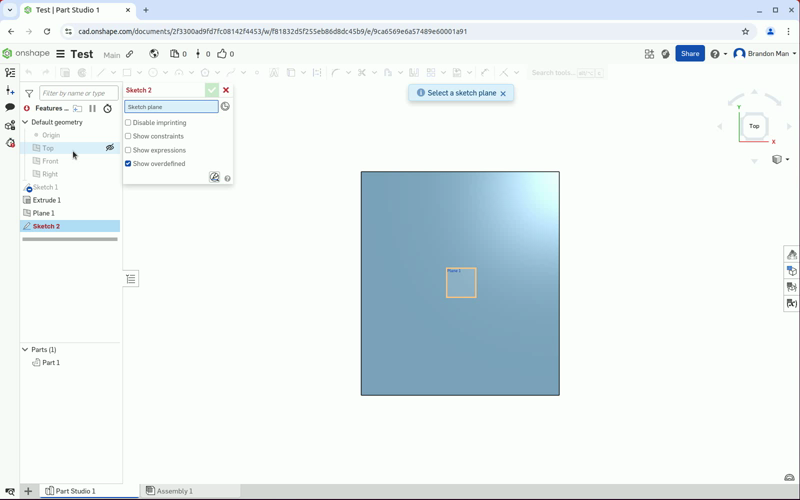
mouse_move(73, 215)
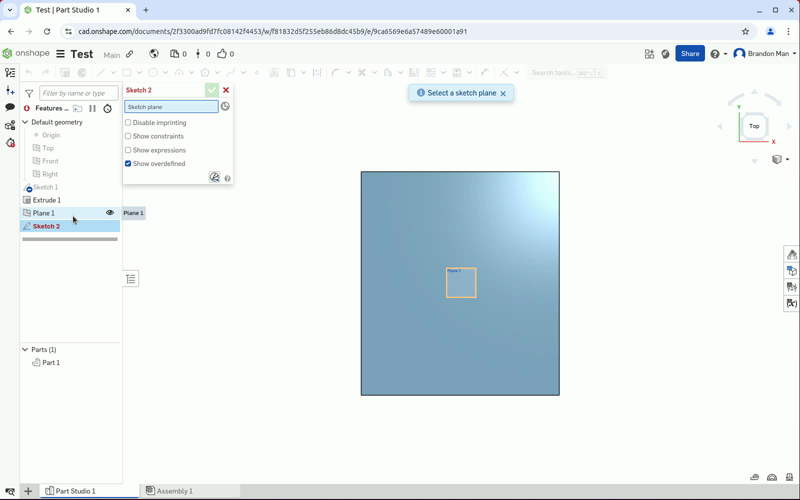
click(73, 215)
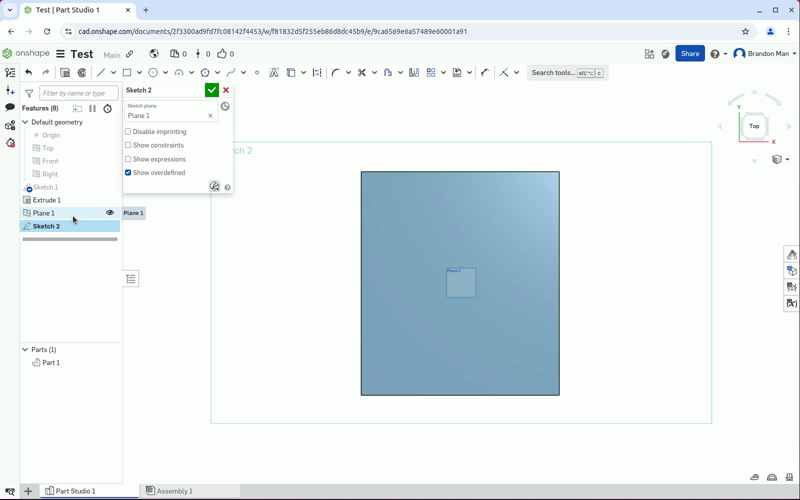
mouse_move(73, 352)
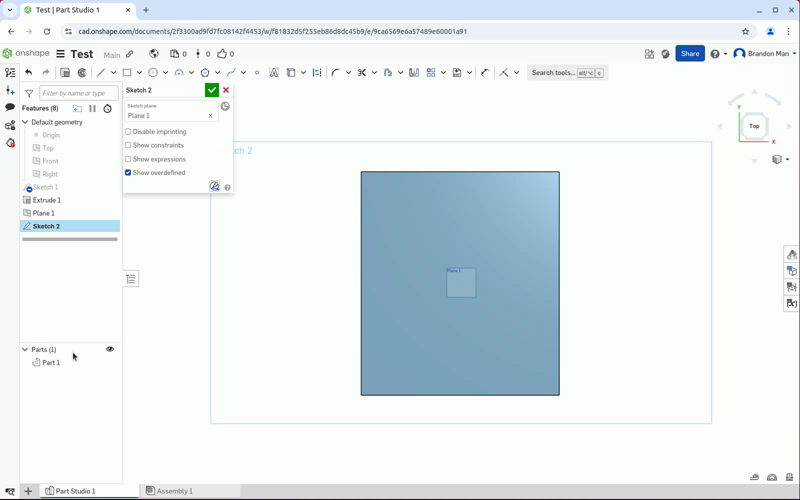
key(y)
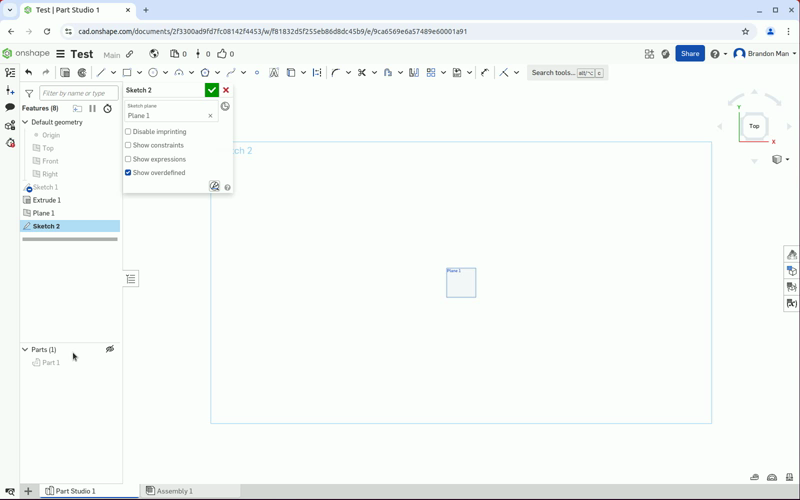
key(c)
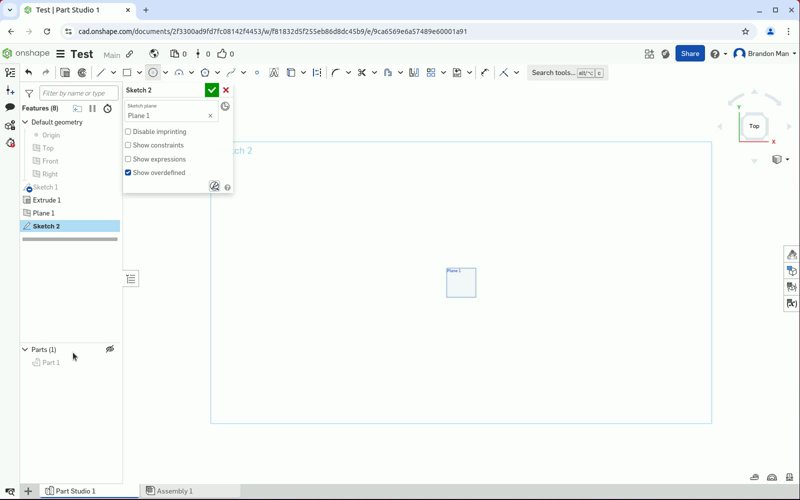
key_down(shift)
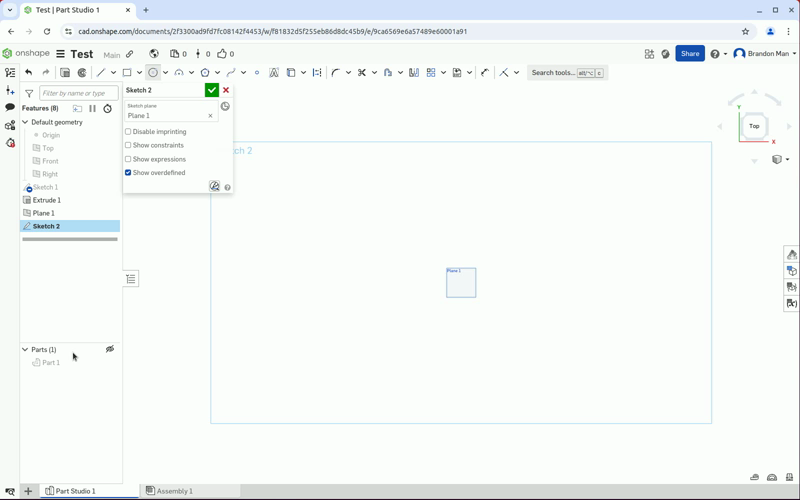
mouse_move(370, 179)
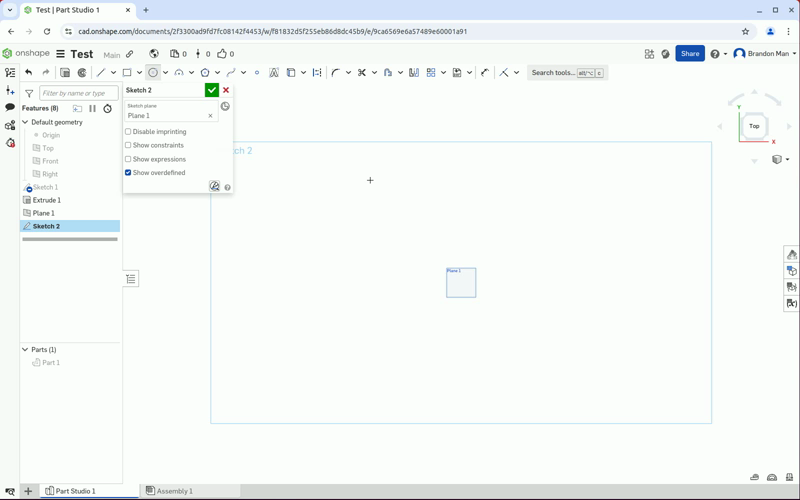
click(370, 179)
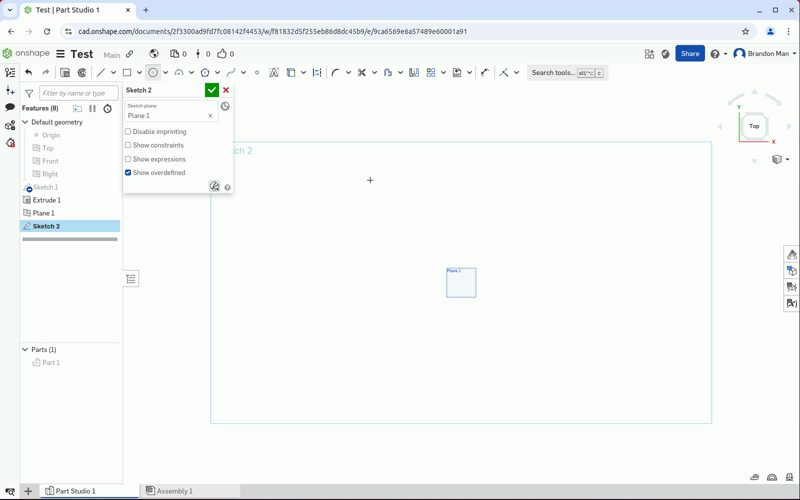
key_up(shift)
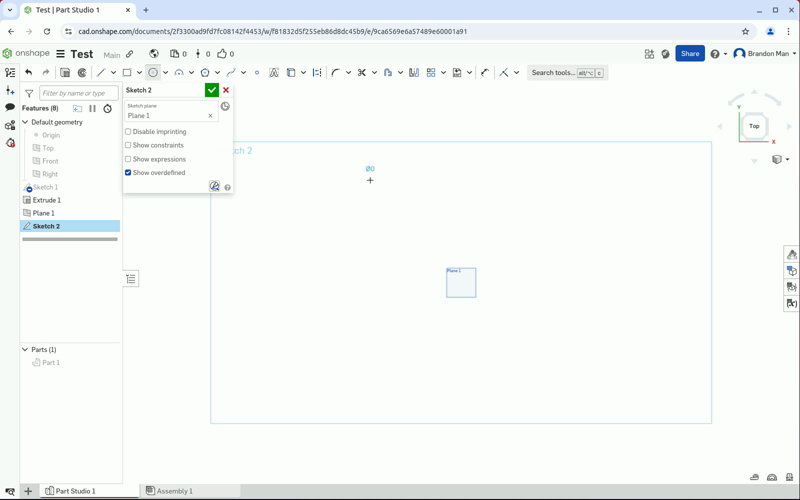
mouse_move(373, 179)
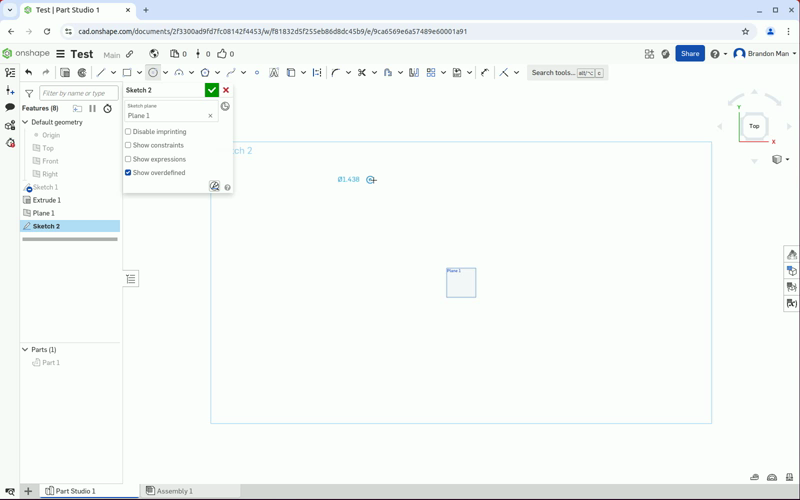
click(373, 179)
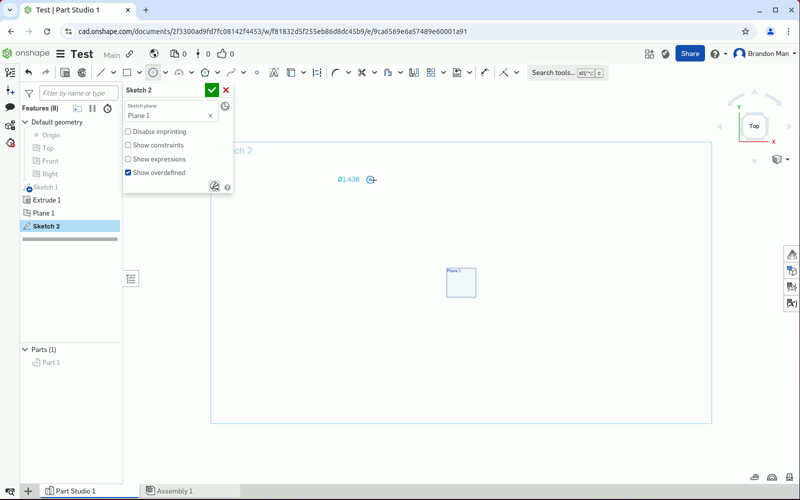
key(esc)
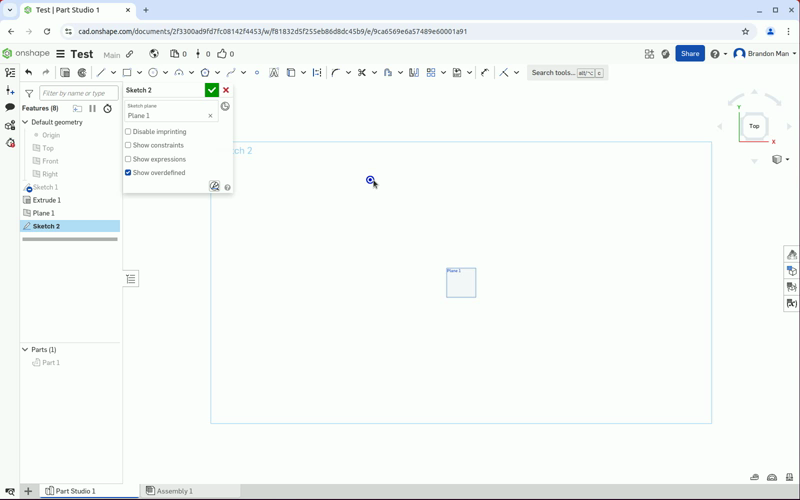
mouse_move(368, 177)
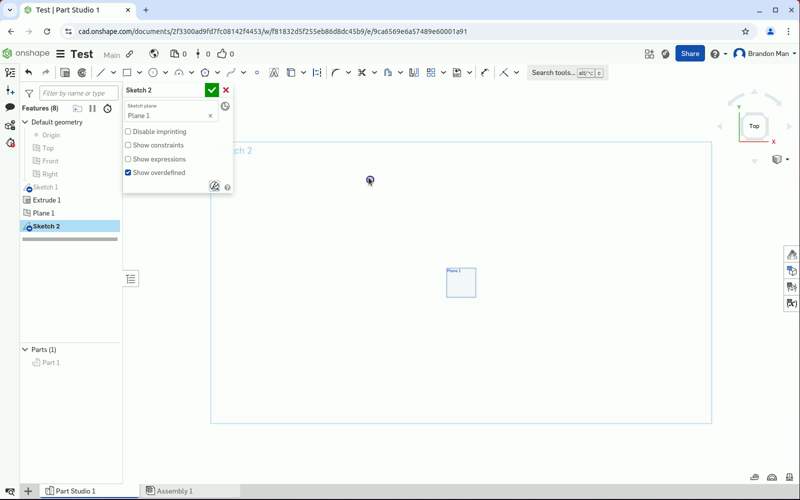
scroll(6)
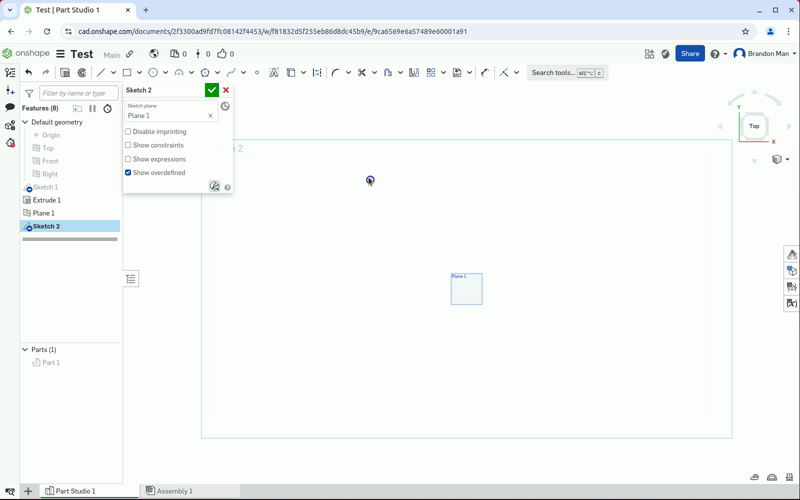
scroll(6)
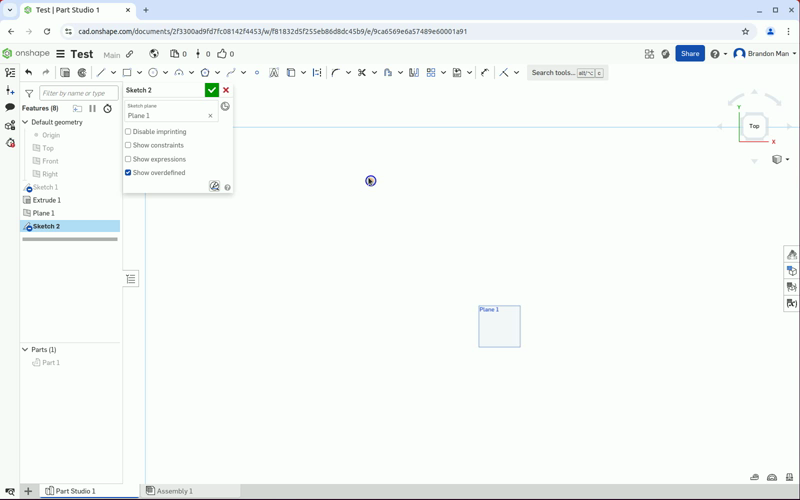
scroll(6)
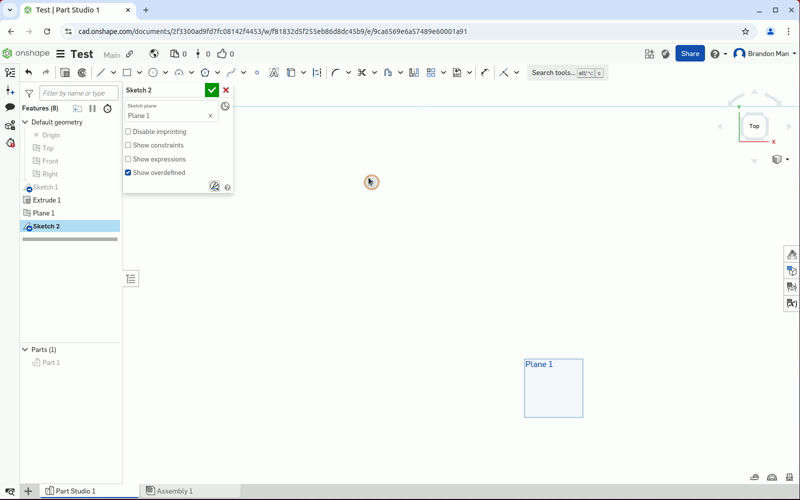
scroll(6)
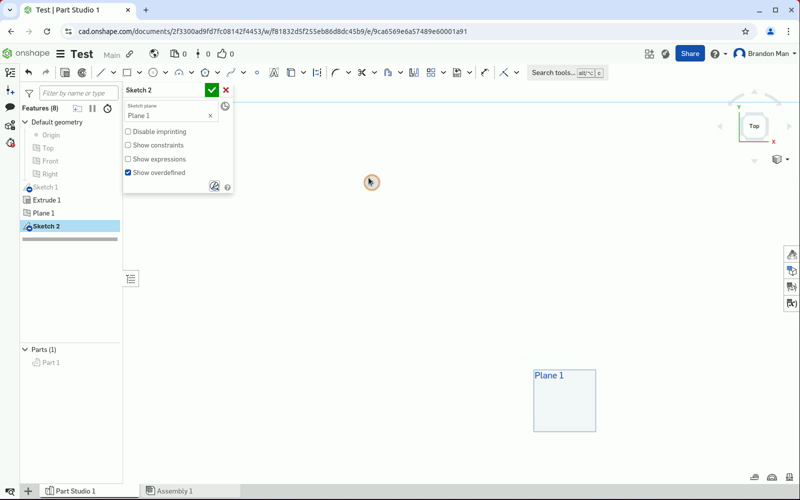
scroll(6)
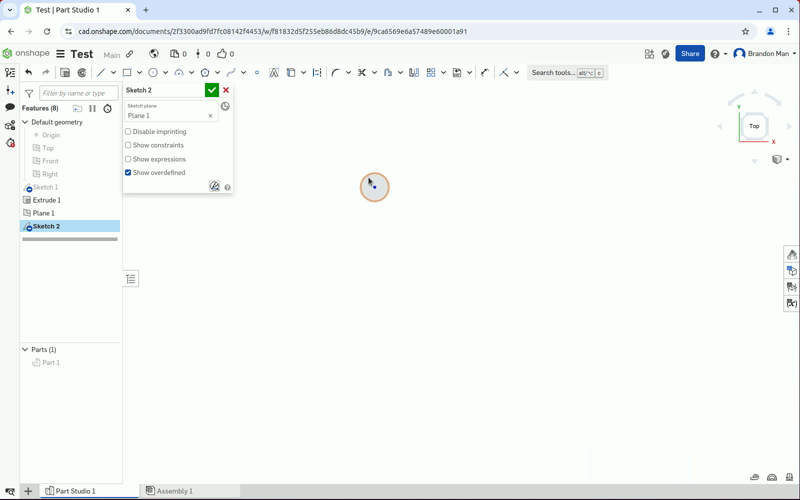
scroll(6)
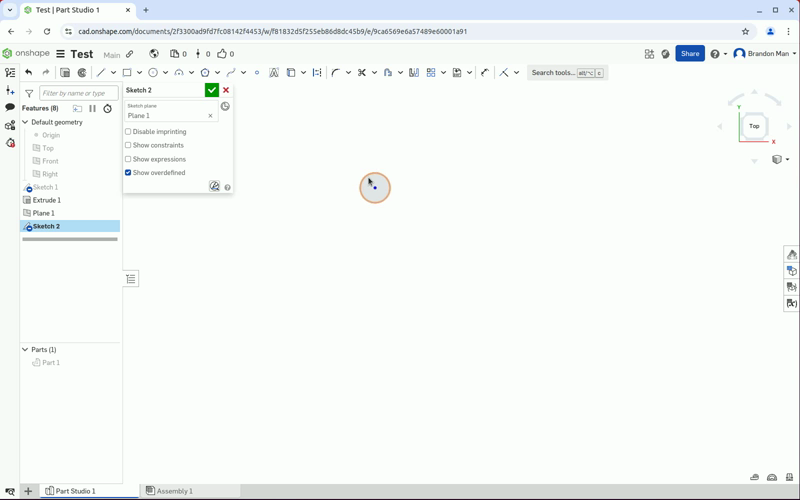
scroll(6)
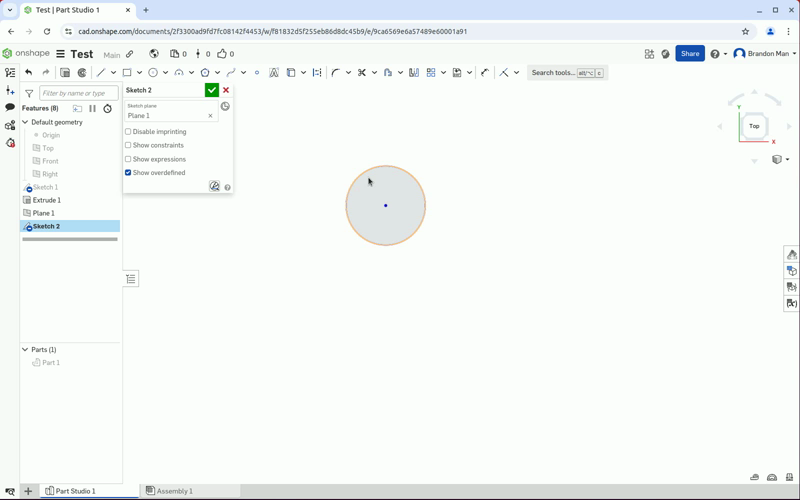
click(368, 177)
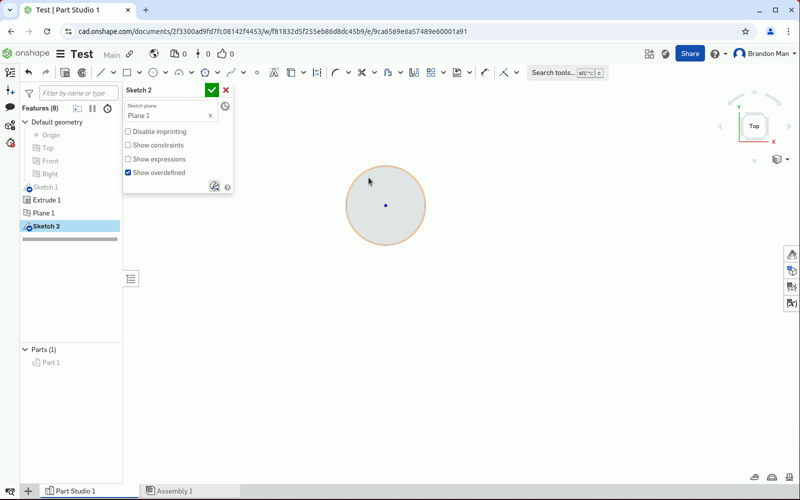
scroll(-6)
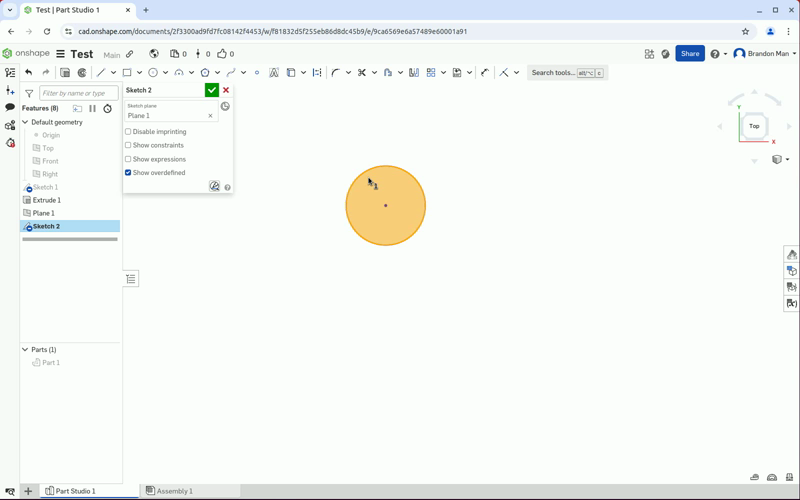
scroll(-6)
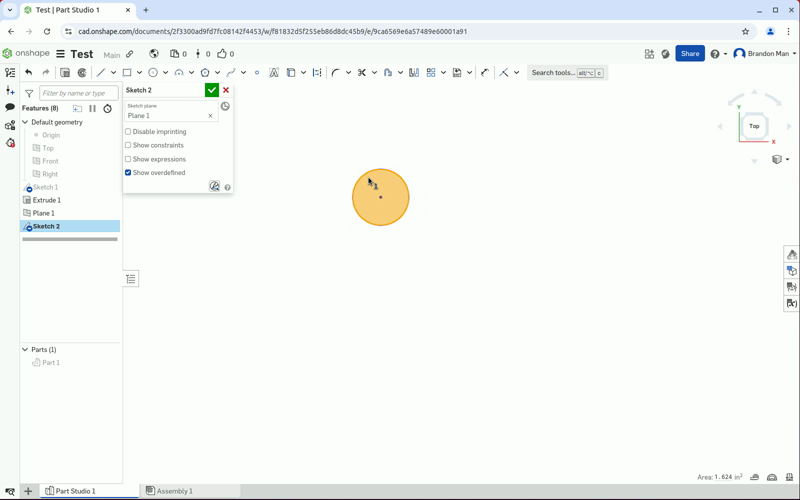
scroll(-6)
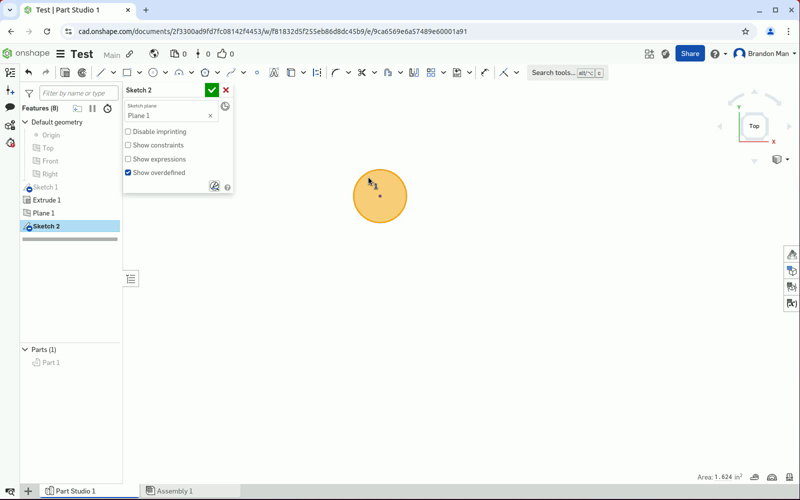
scroll(-6)
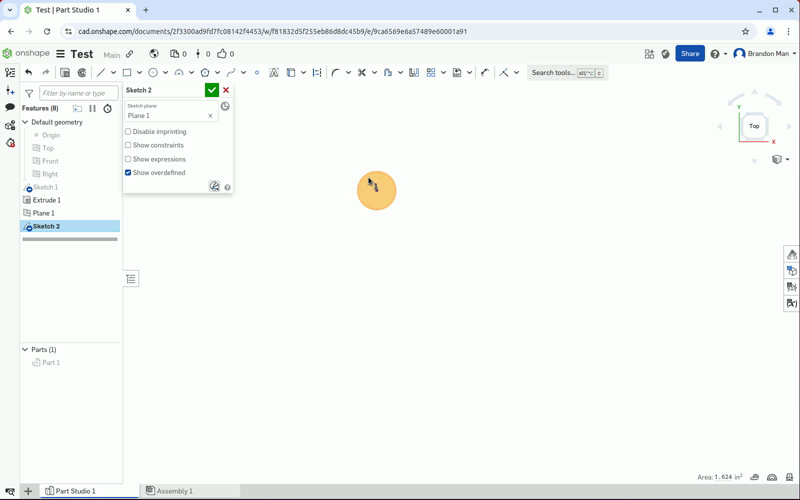
scroll(-6)
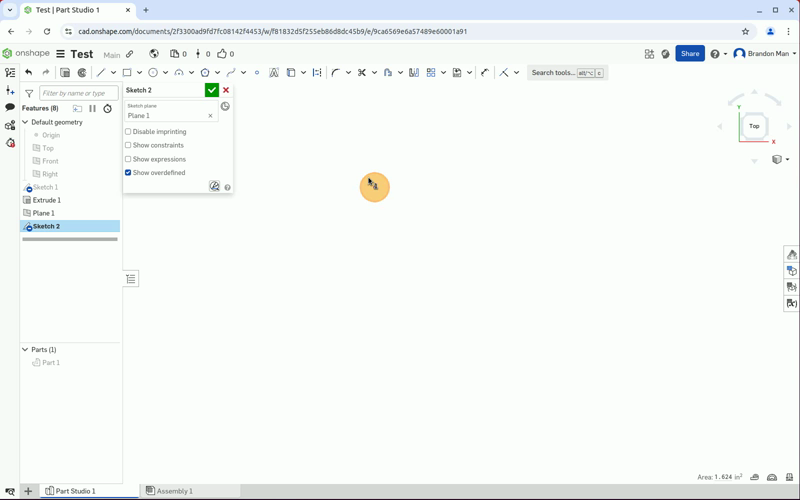
scroll(-6)
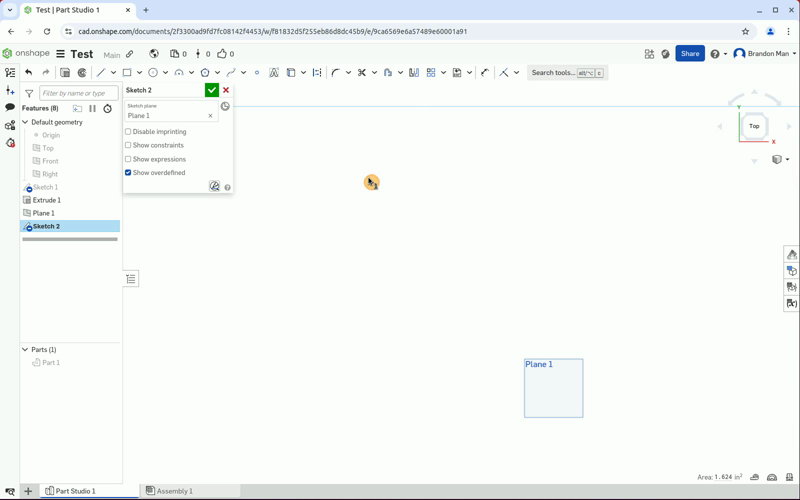
scroll(-6)
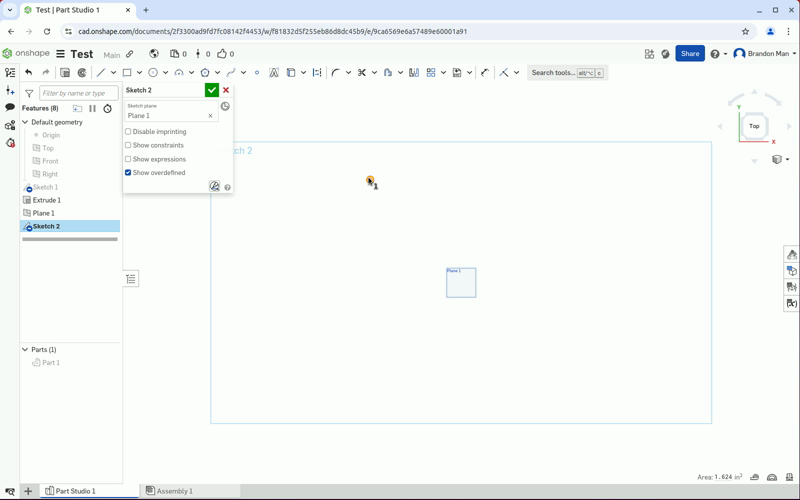
mouse_move(73, 352)
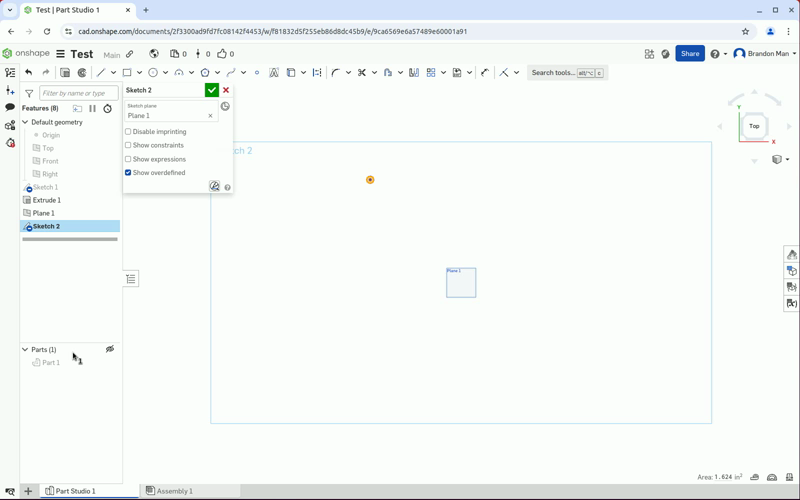
key(shift+y)
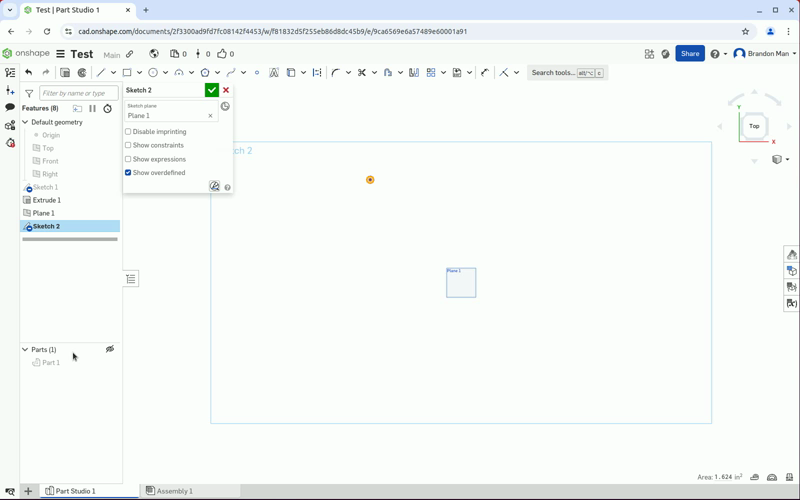
key(shift+e)
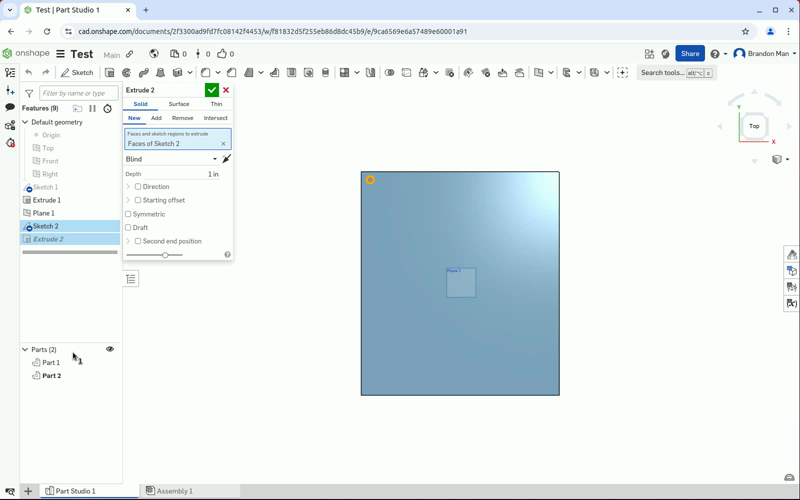
mouse_move(143, 106)
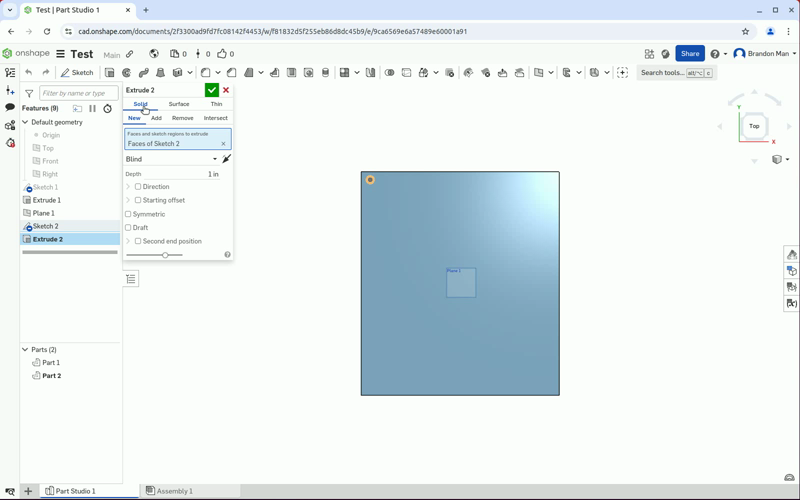
click(143, 106)
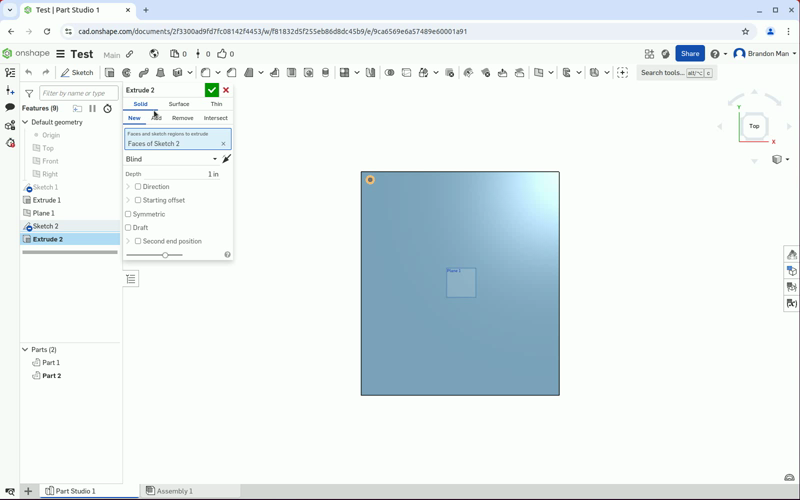
mouse_move(186, 120)
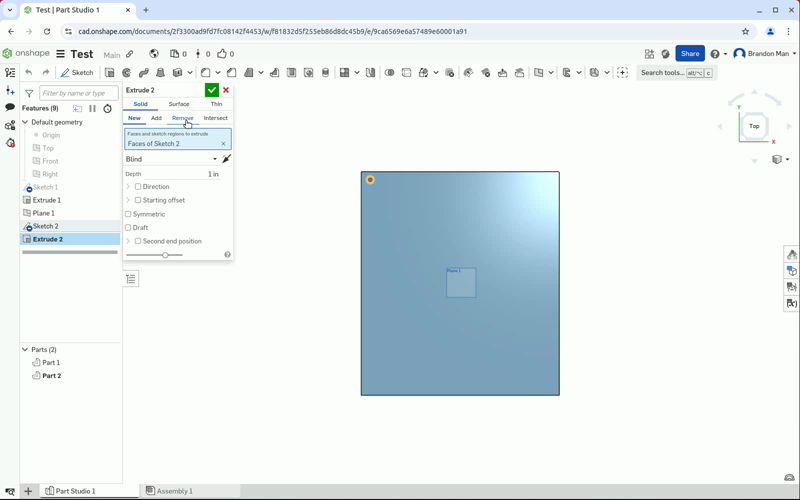
click(186, 120)
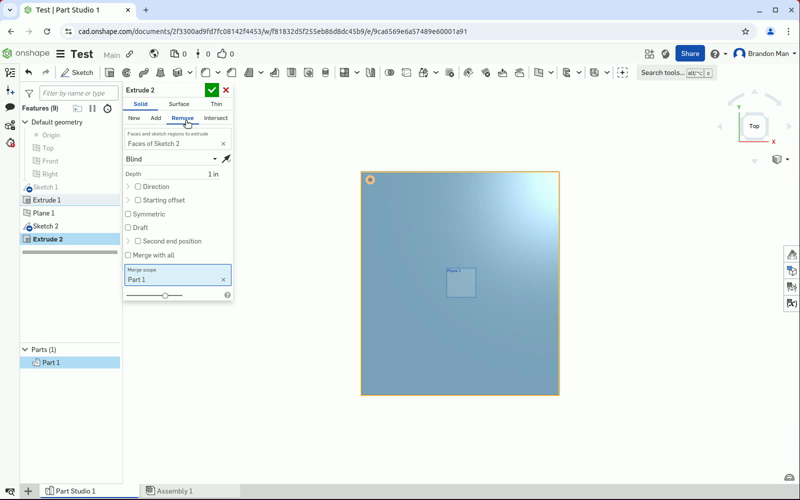
key(tab, 4)
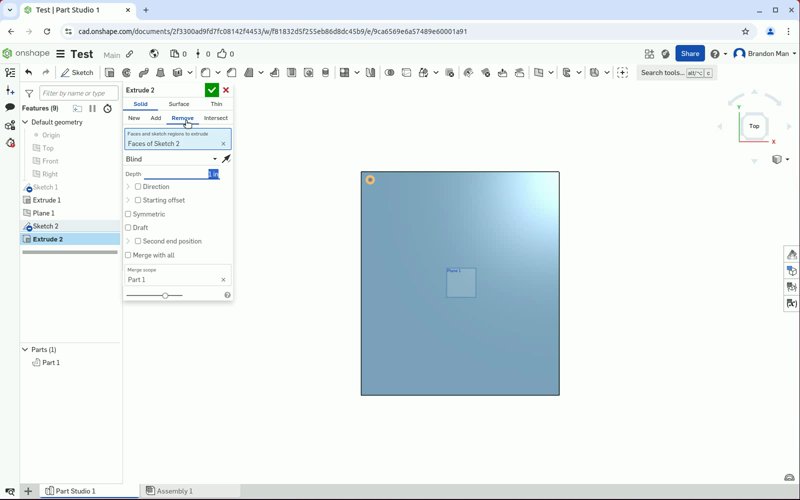
text(4.574)
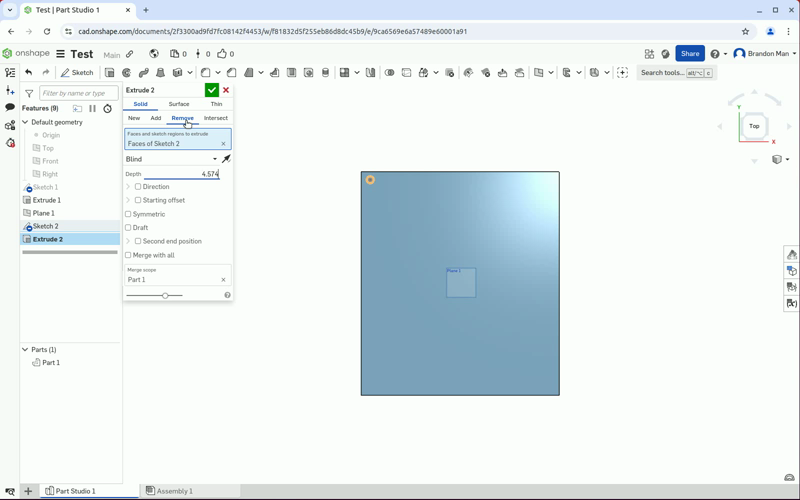
key(tab, 6)
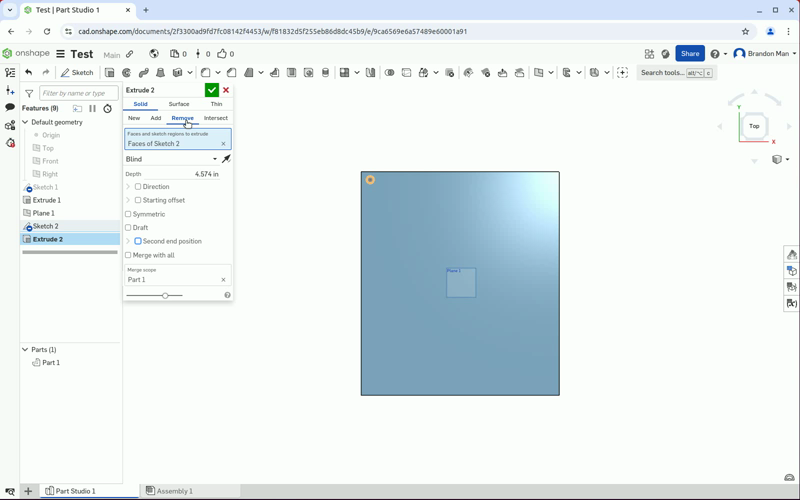
key(space)
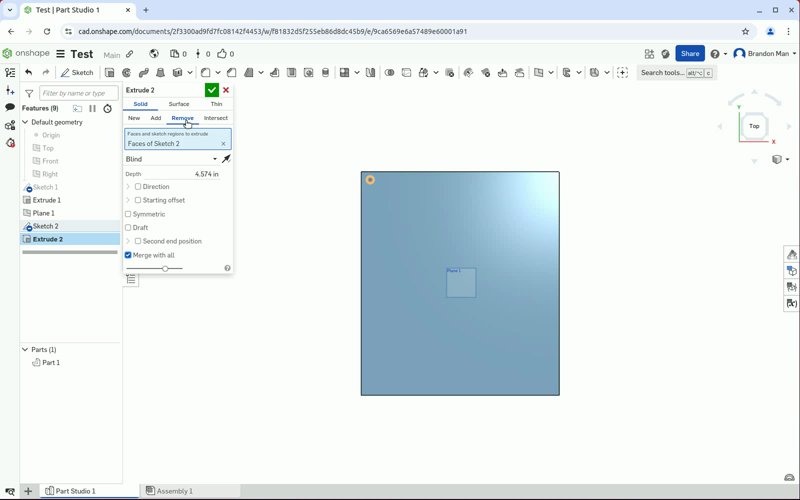
key(enter)
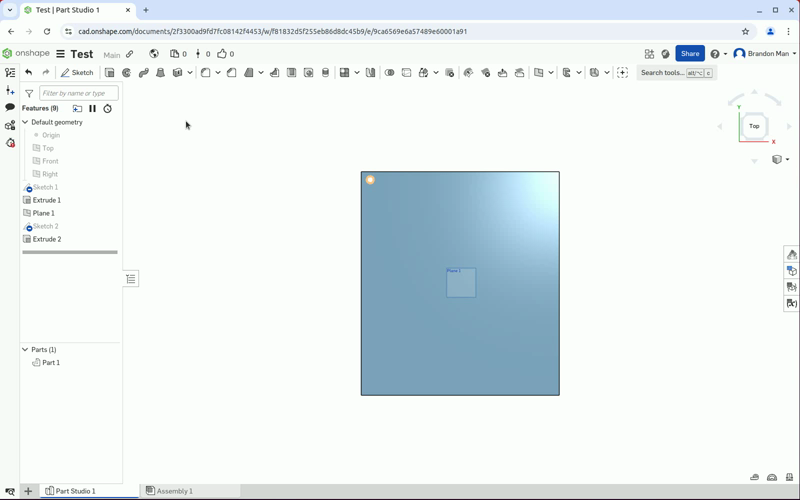
key(shift+h)
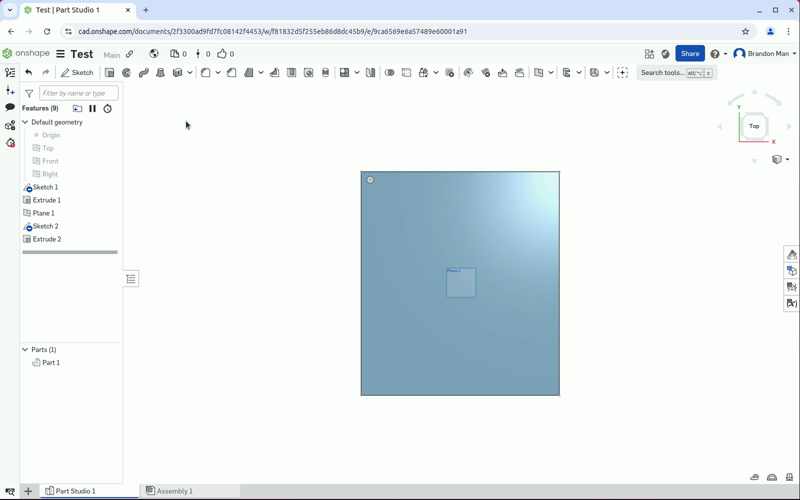
key(shift+h)
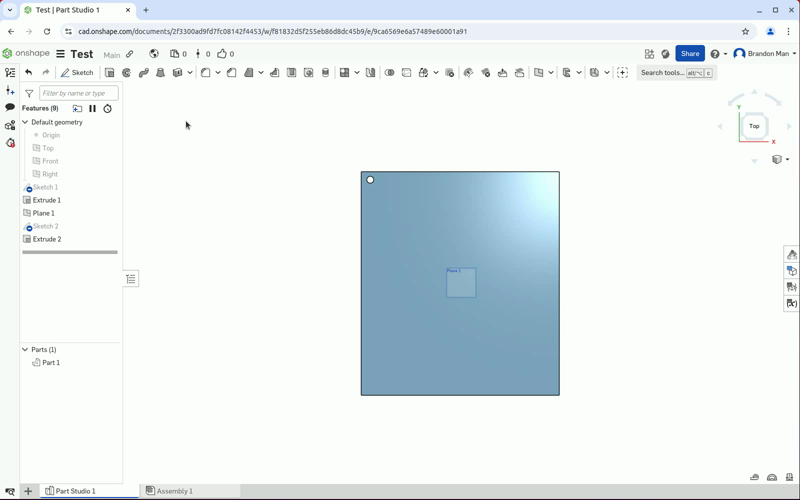
mouse_move(73, 189)
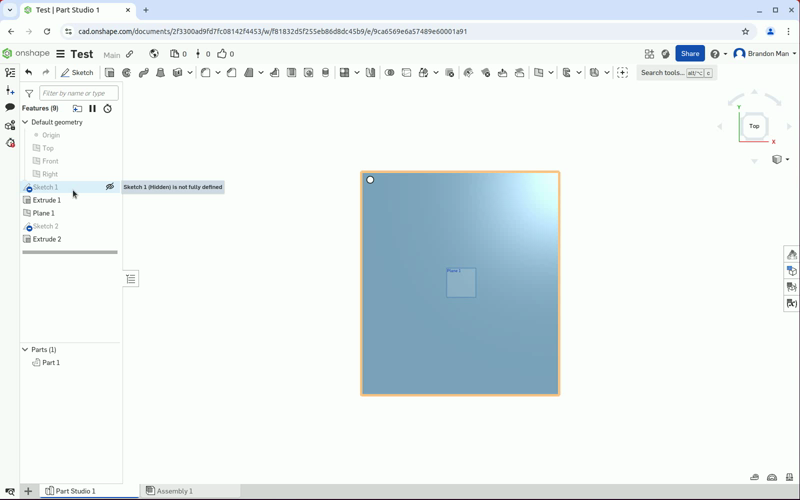
click(73, 189)
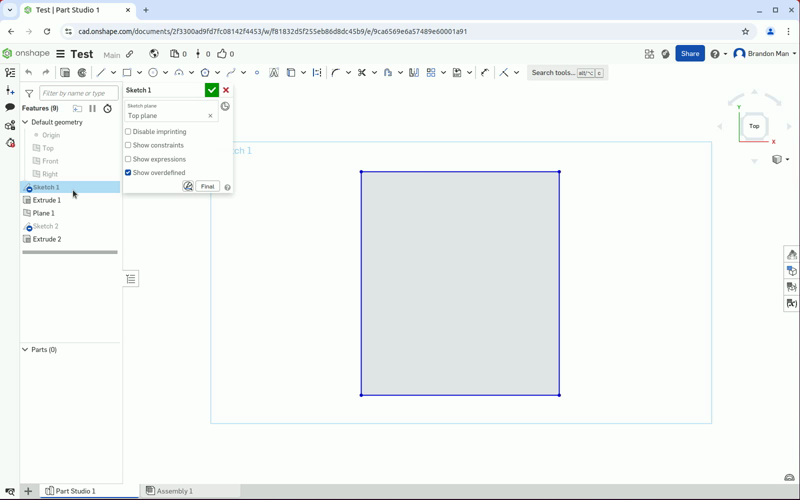
mouse_move(229, 92)
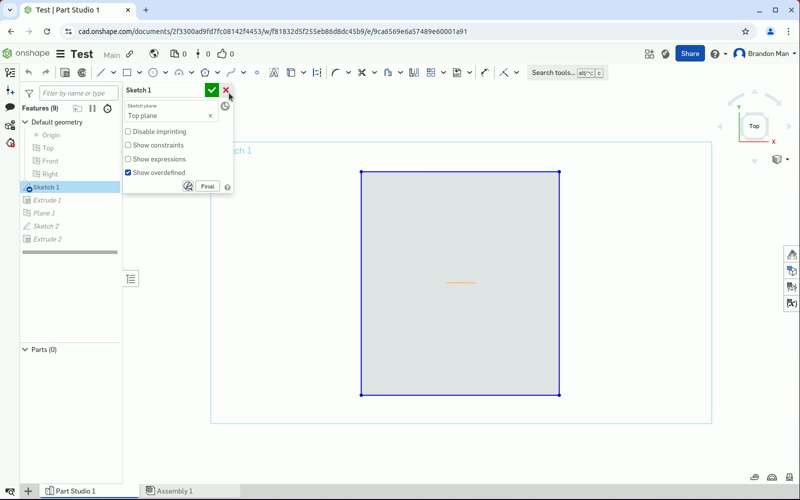
click(229, 92)
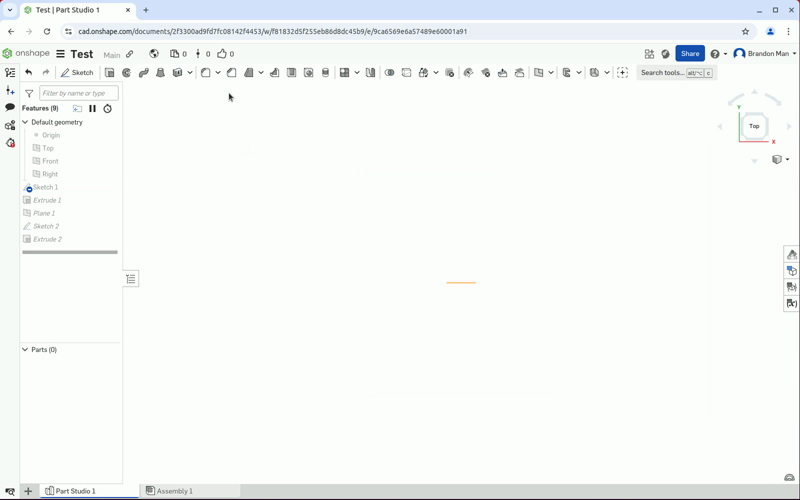
key(shift+s)
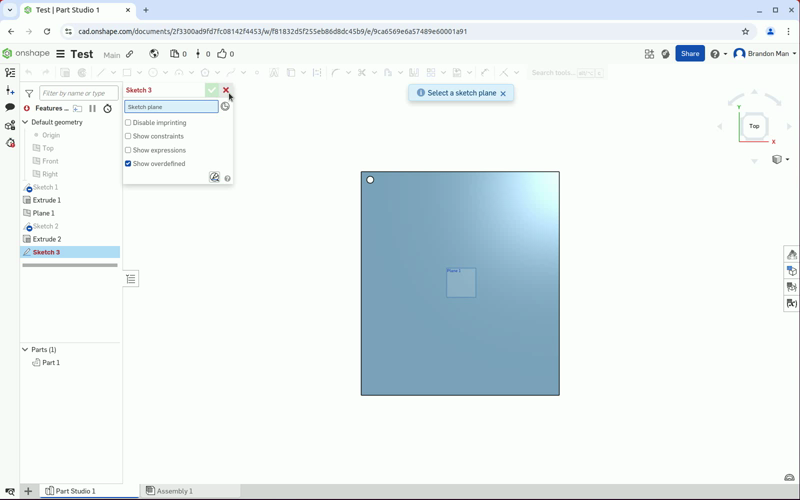
mouse_move(73, 215)
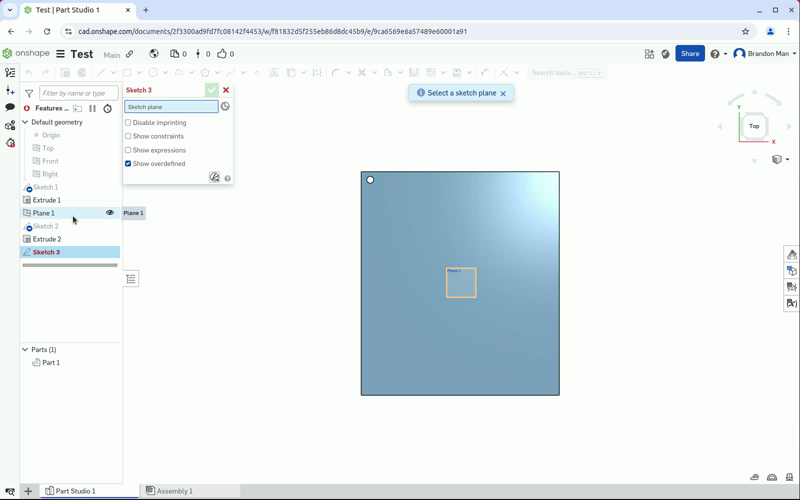
click(73, 215)
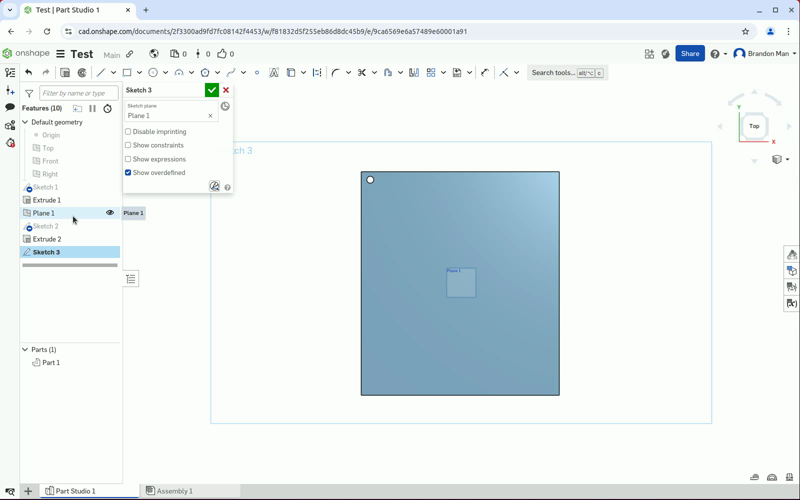
mouse_move(73, 352)
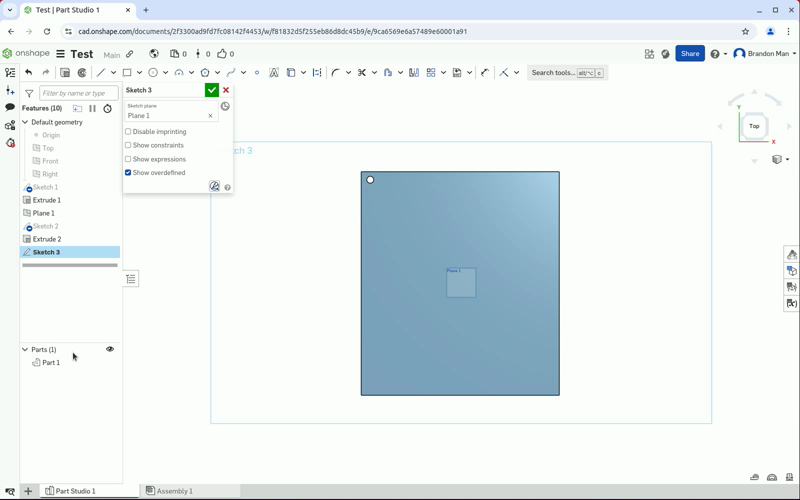
key(y)
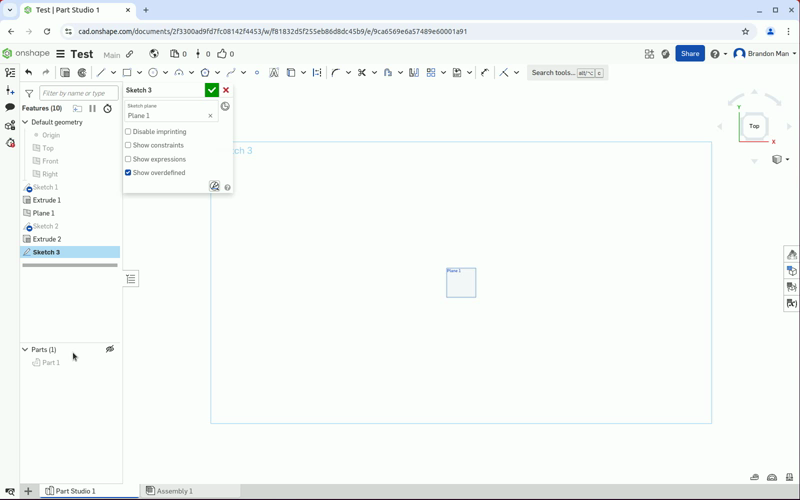
key(c)
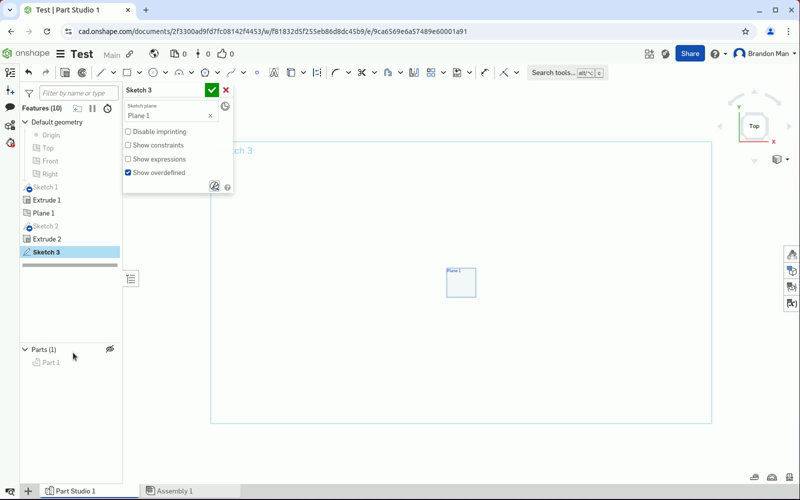
key_down(shift)
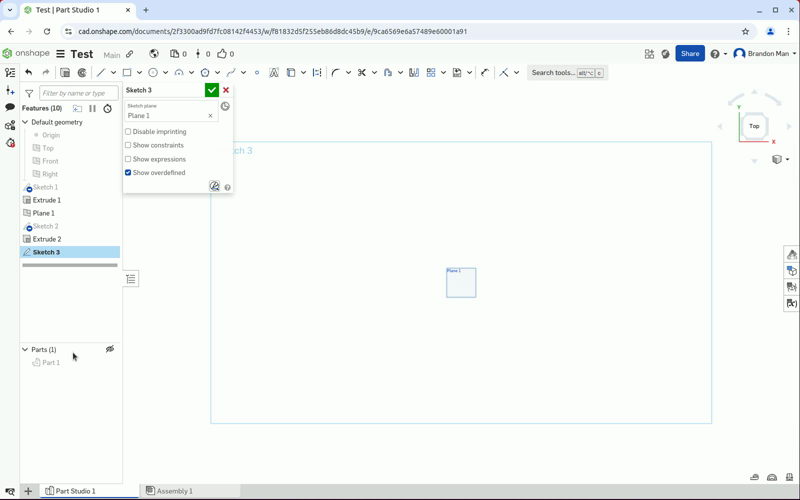
mouse_move(552, 179)
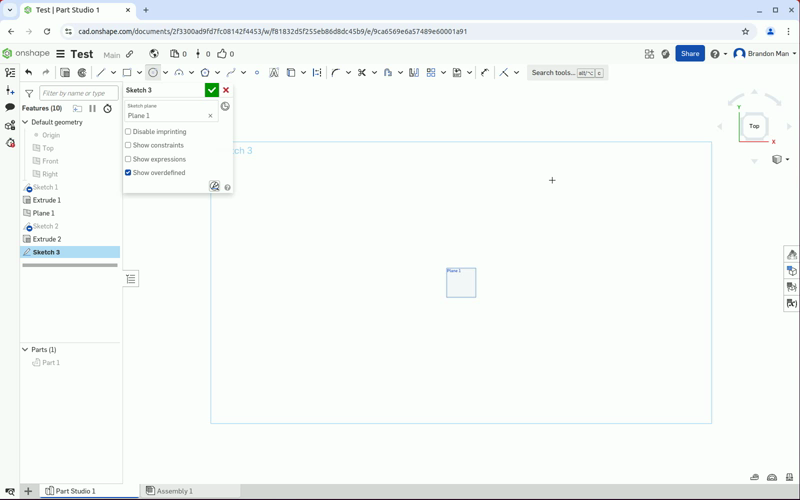
click(552, 179)
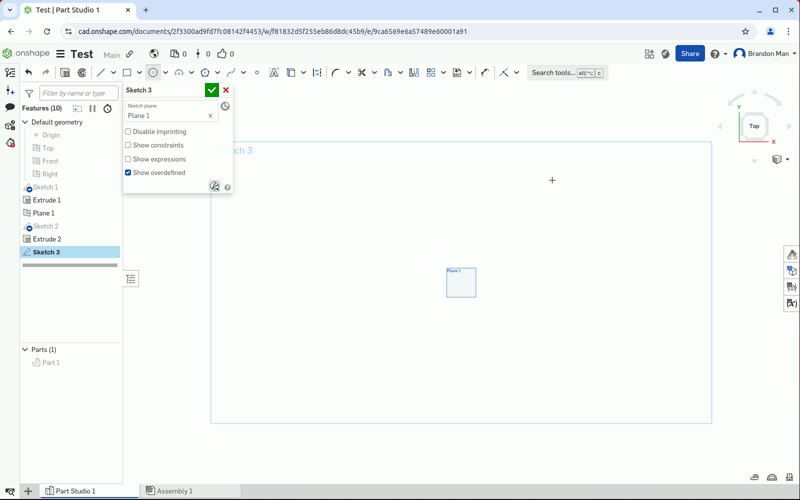
key_up(shift)
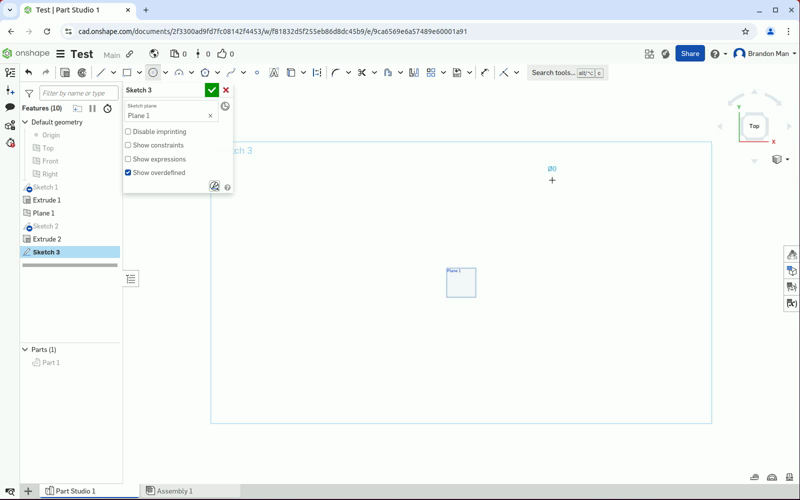
mouse_move(555, 179)
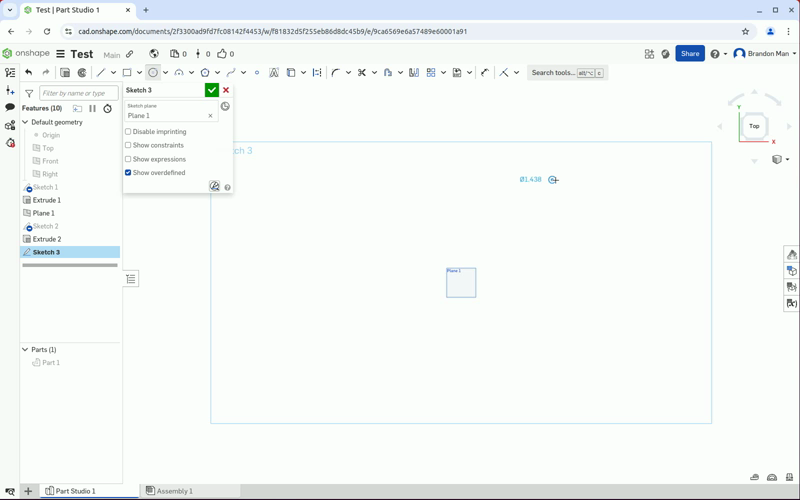
click(555, 179)
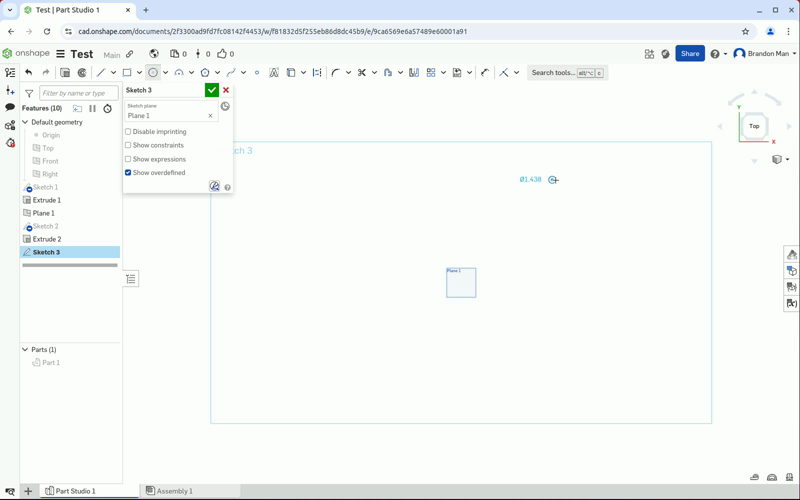
key(esc)
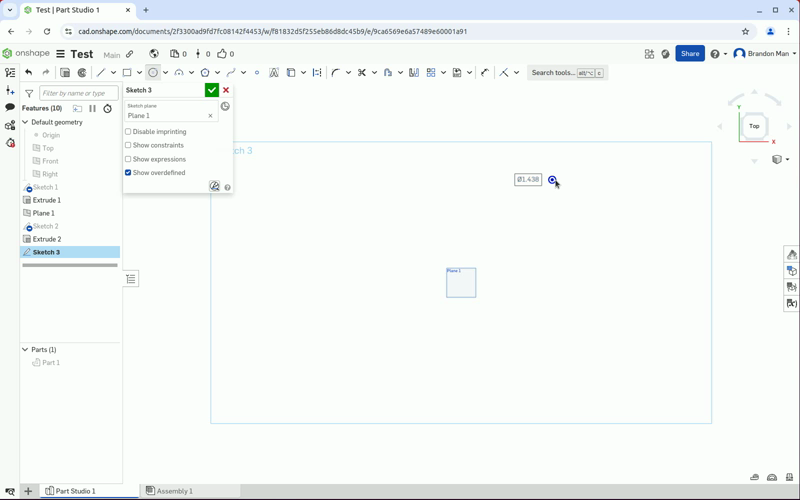
mouse_move(552, 177)
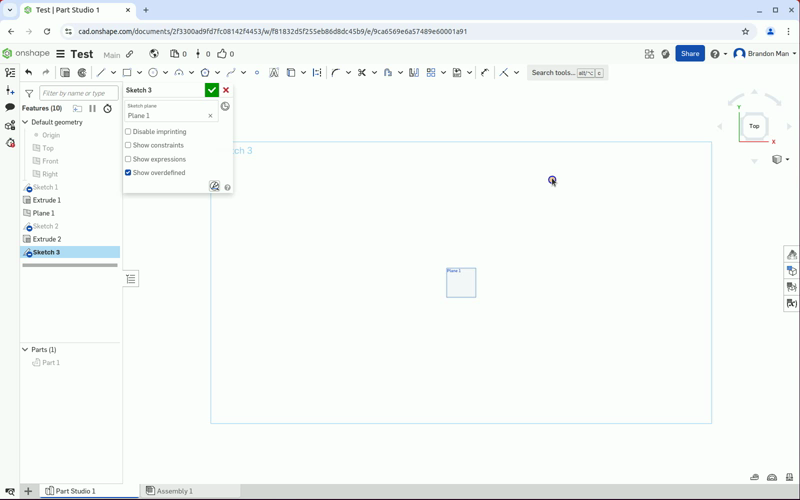
scroll(6)
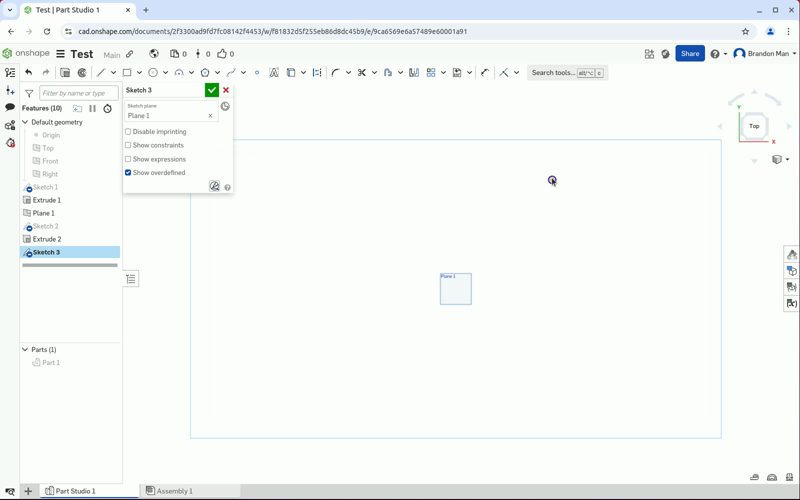
scroll(6)
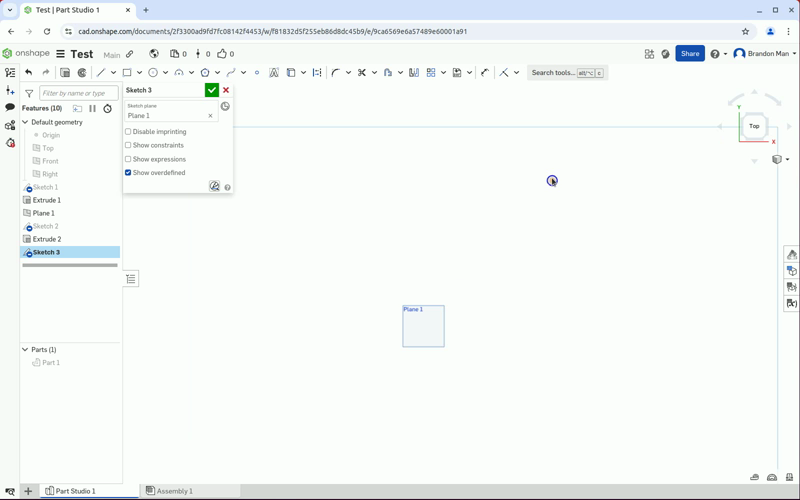
scroll(6)
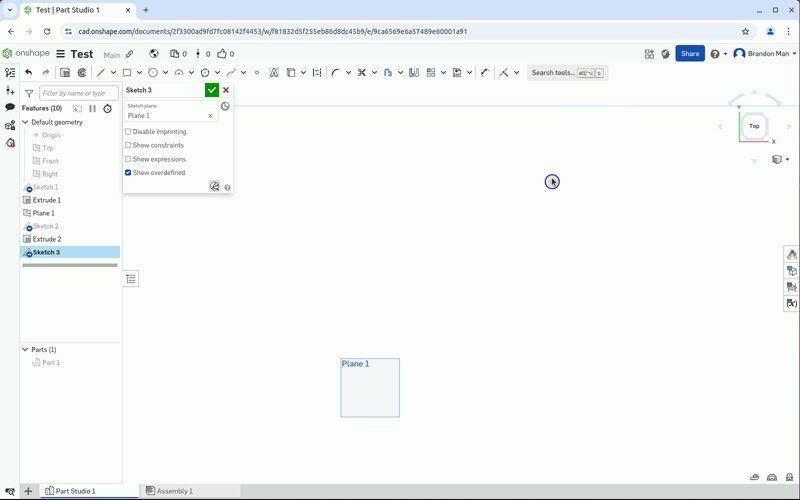
scroll(6)
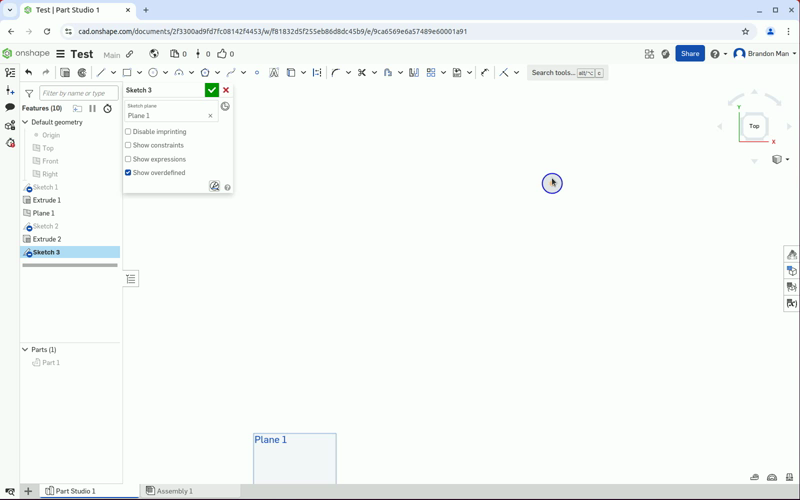
scroll(6)
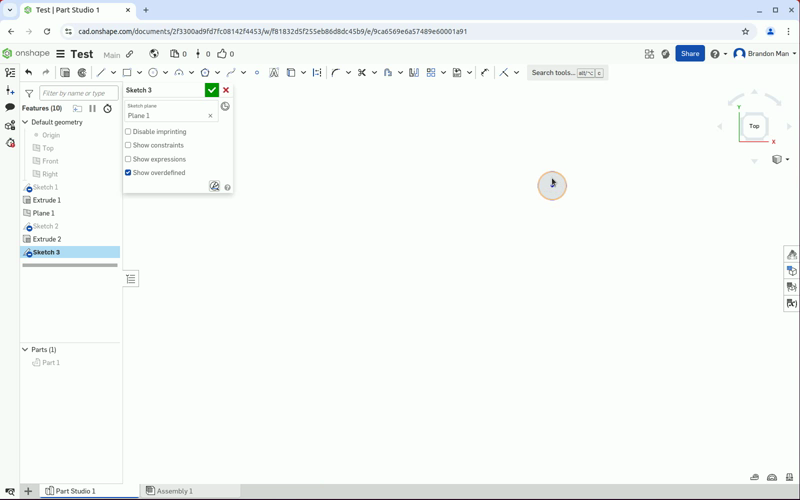
scroll(6)
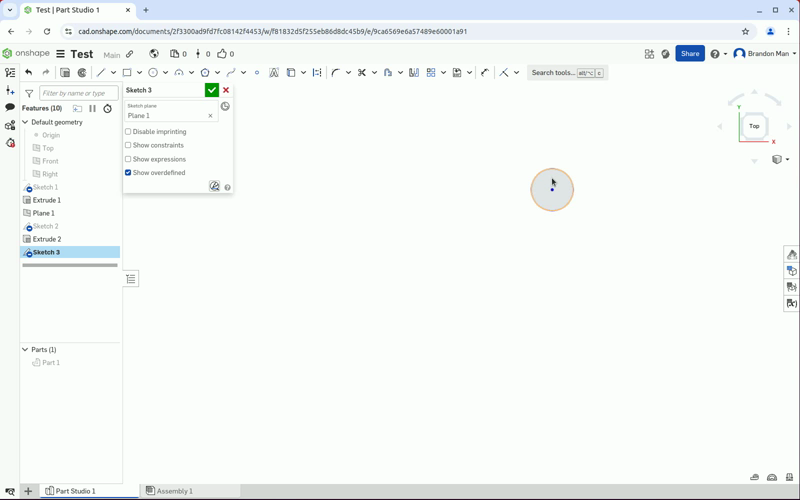
scroll(6)
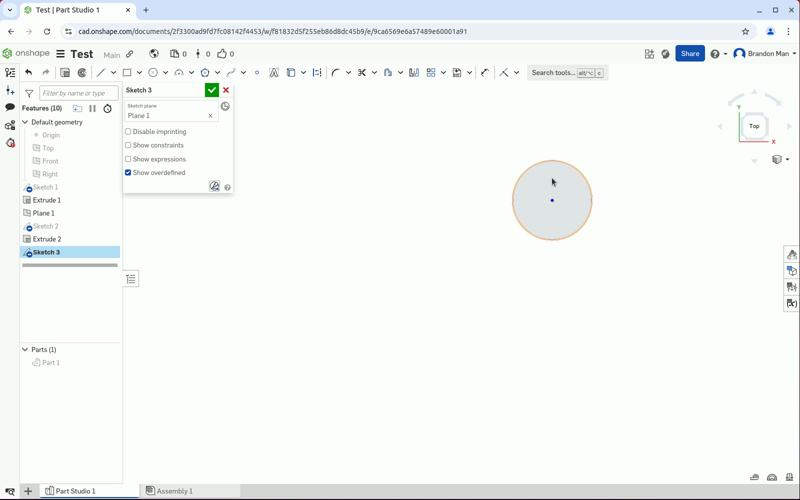
click(552, 177)
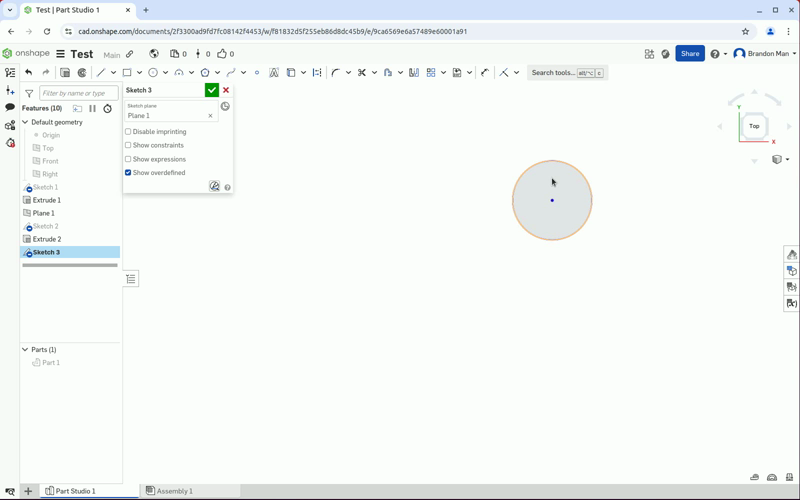
scroll(-6)
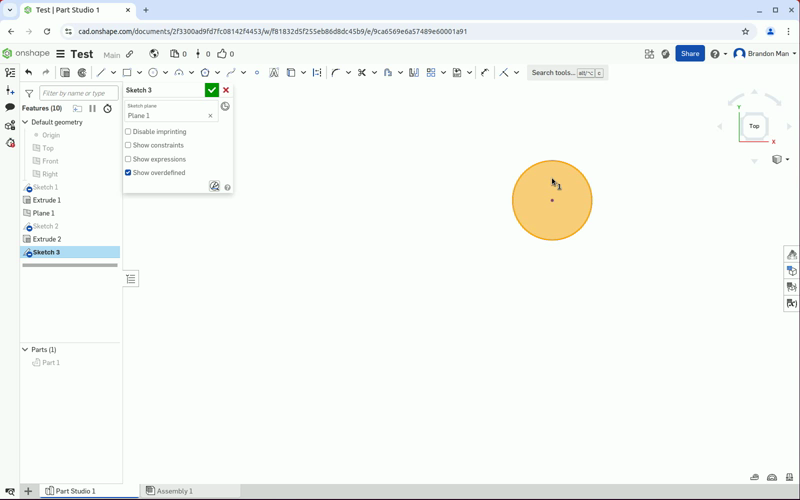
scroll(-6)
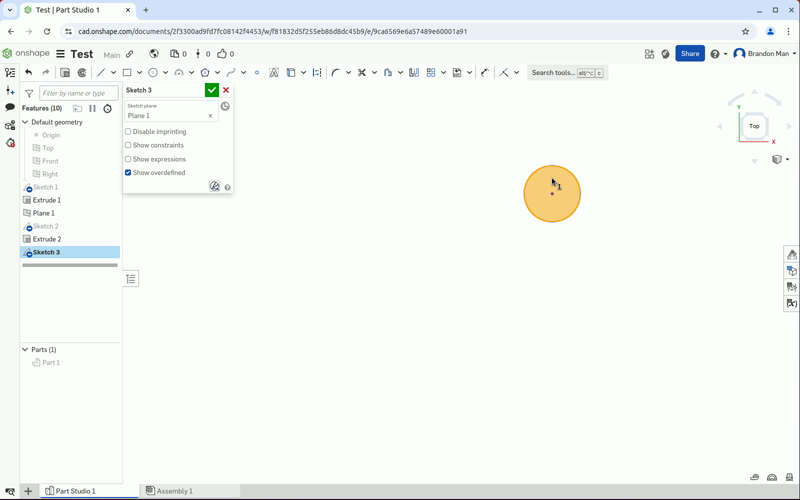
scroll(-6)
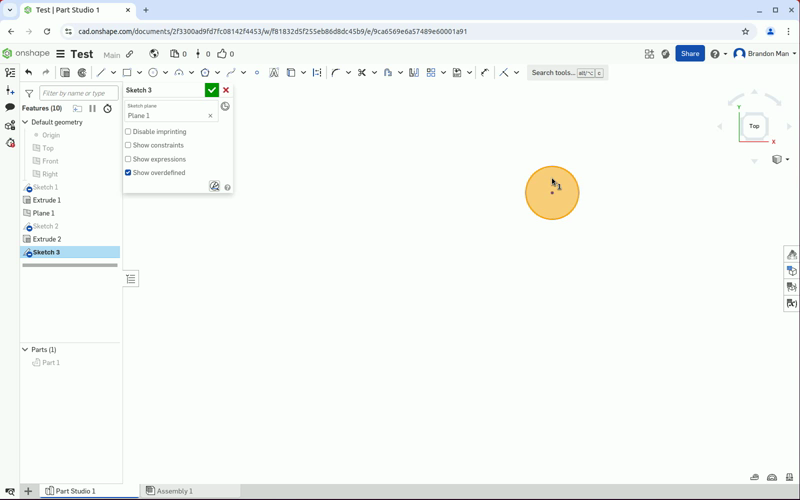
scroll(-6)
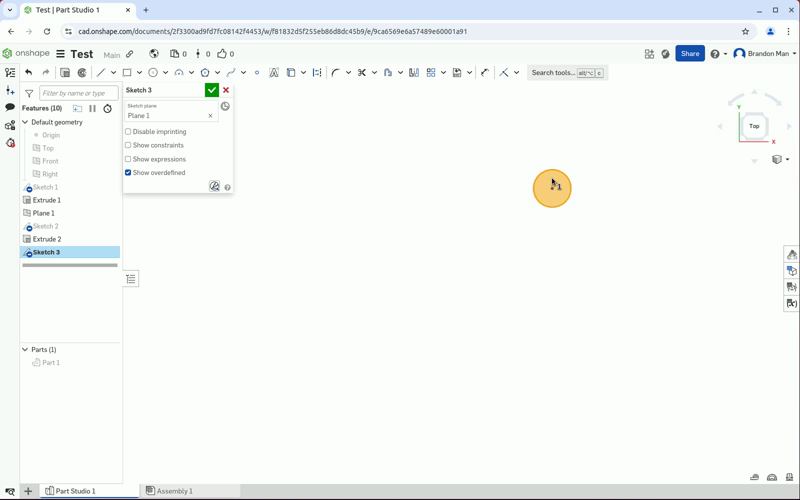
scroll(-6)
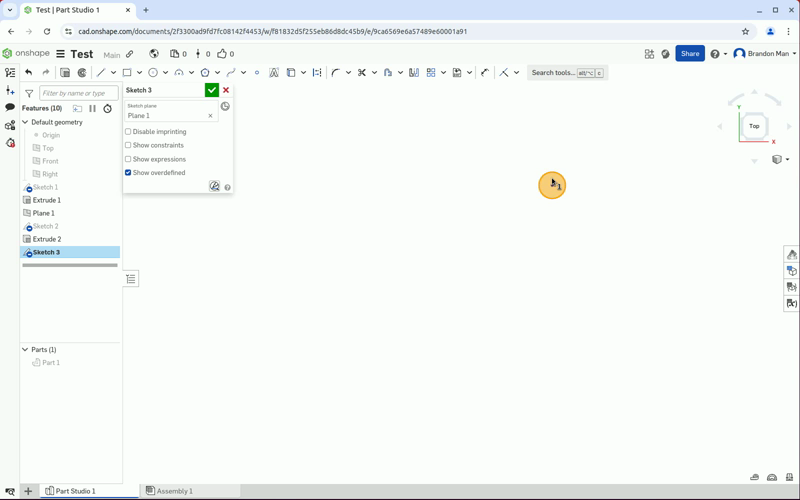
scroll(-6)
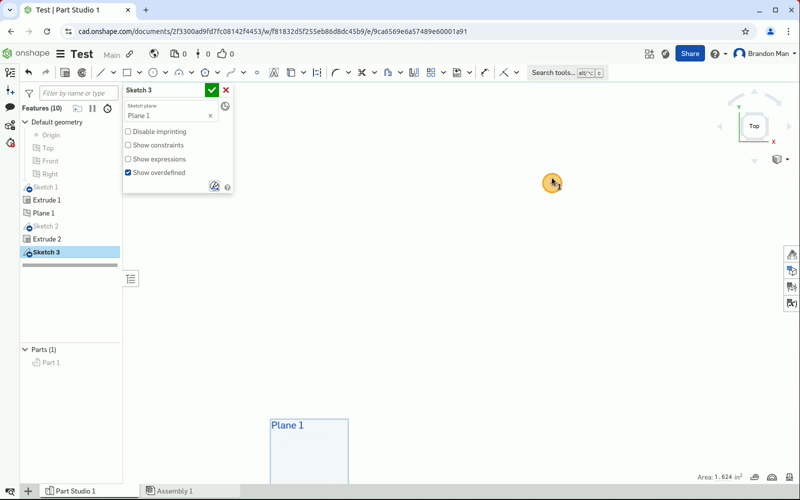
scroll(-6)
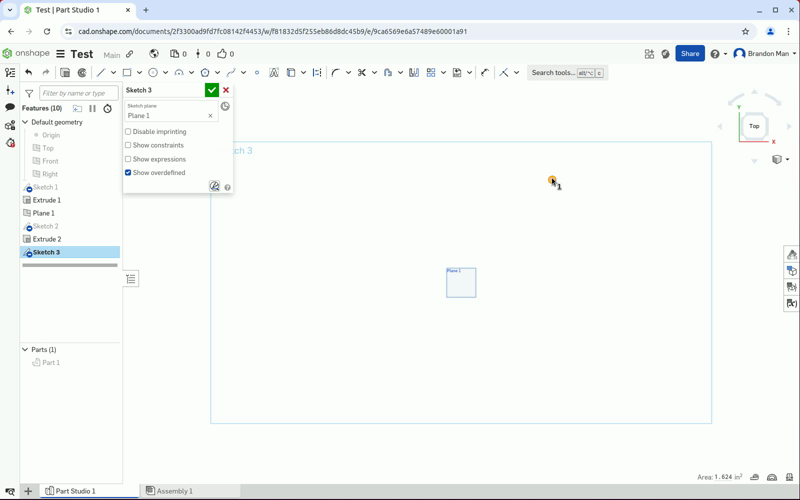
mouse_move(73, 352)
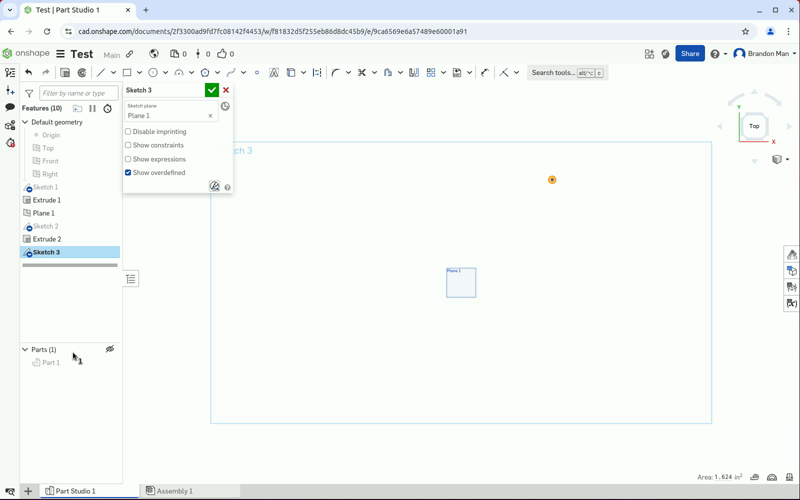
key(shift+y)
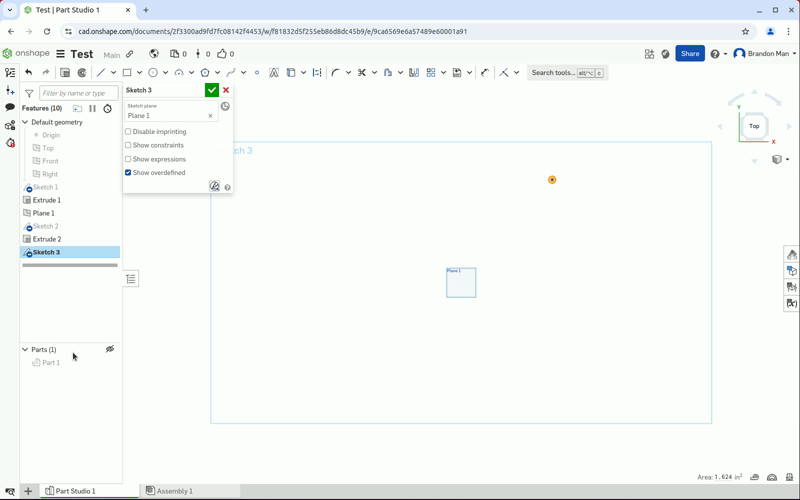
key(shift+e)
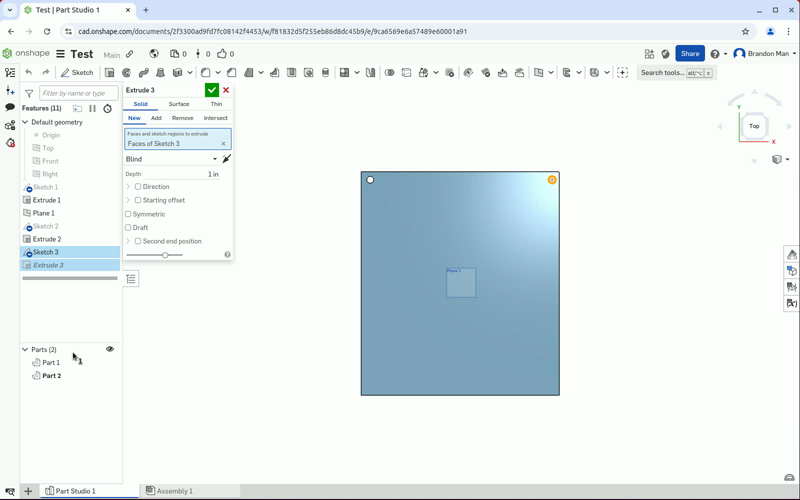
mouse_move(143, 106)
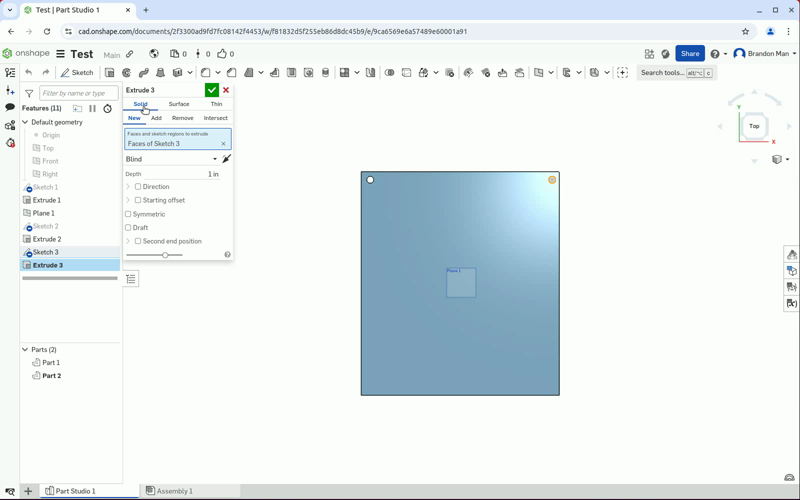
click(143, 106)
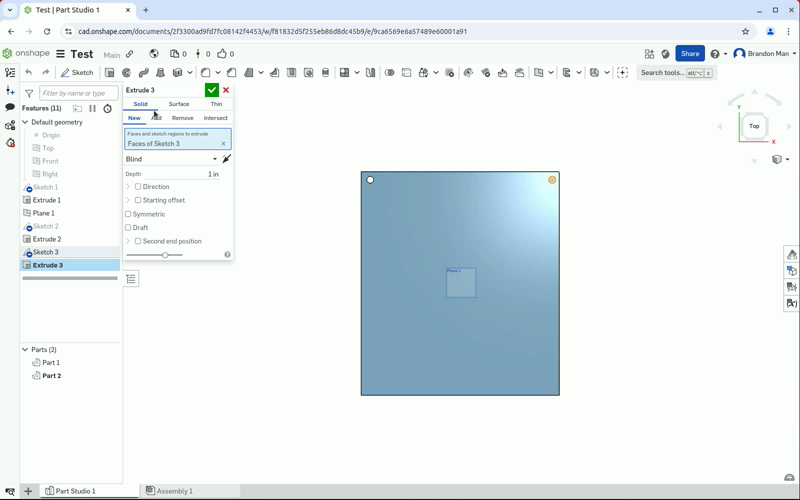
mouse_move(186, 120)
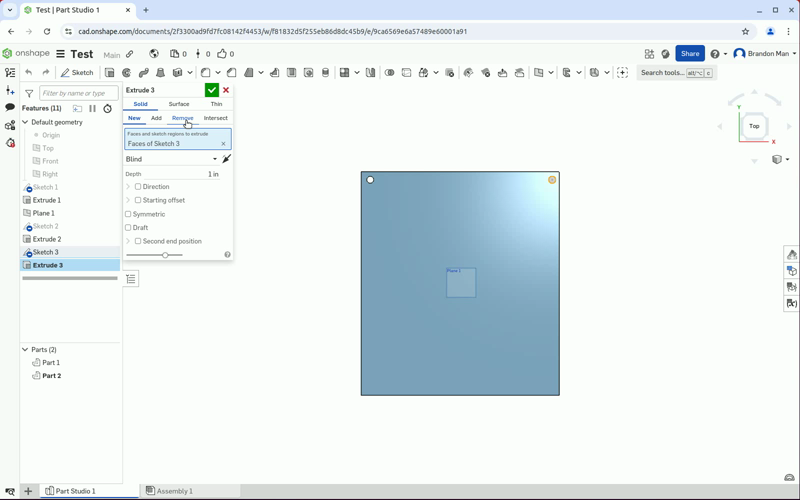
click(186, 120)
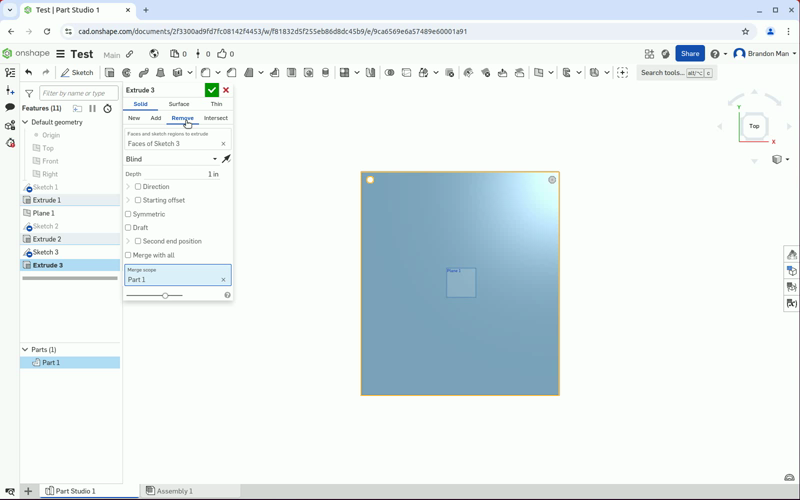
key(tab, 4)
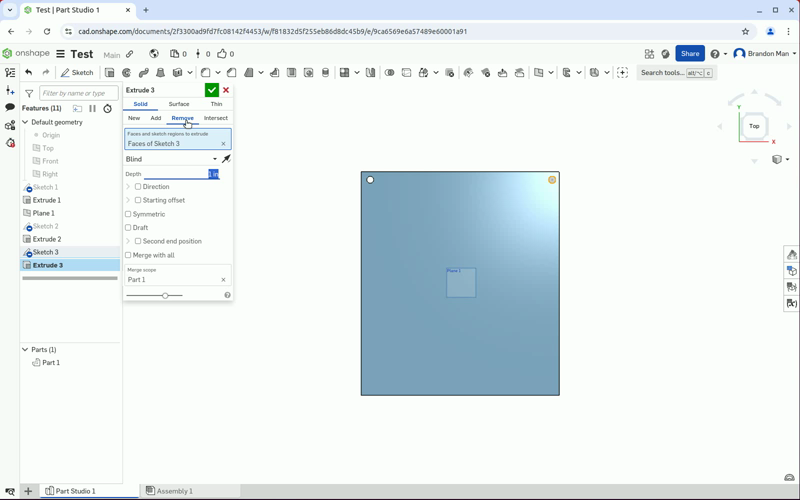
text(4.574)
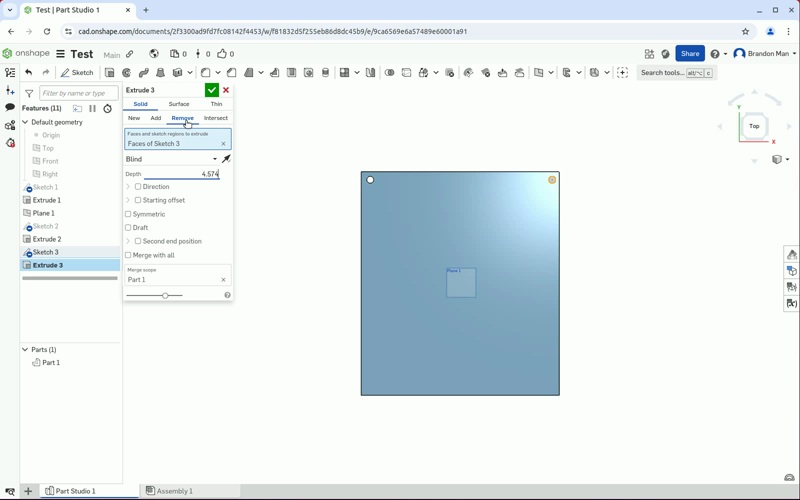
key(tab, 6)
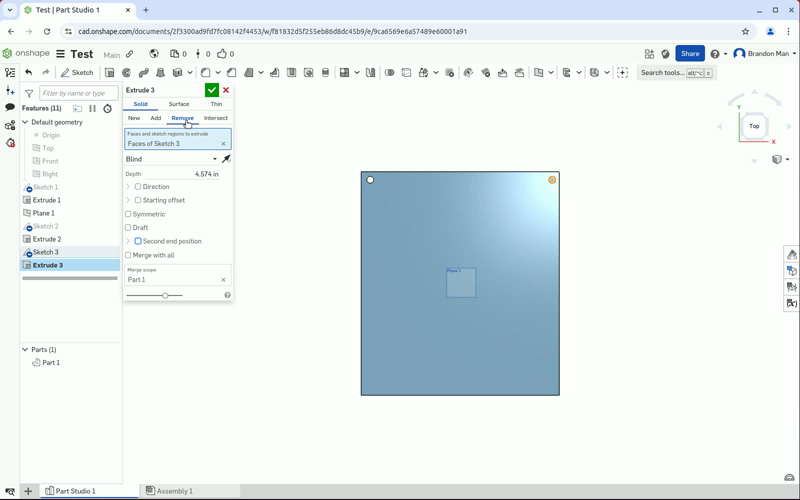
key(space)
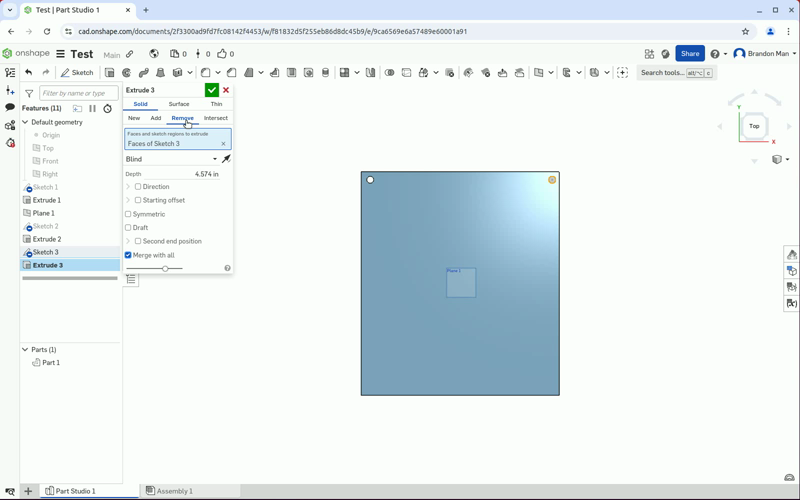
key(enter)
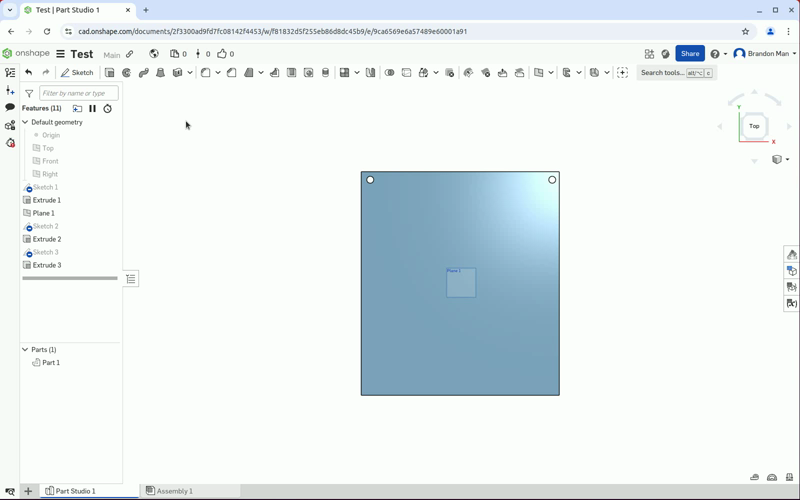
key(shift+h)
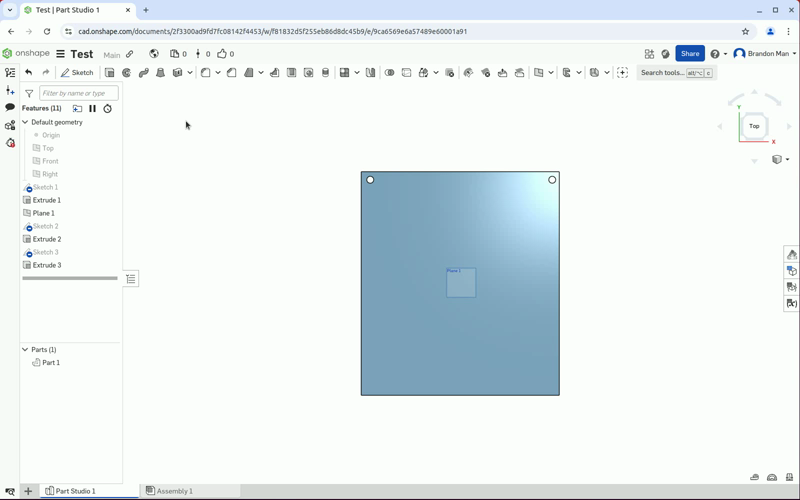
key(shift+h)
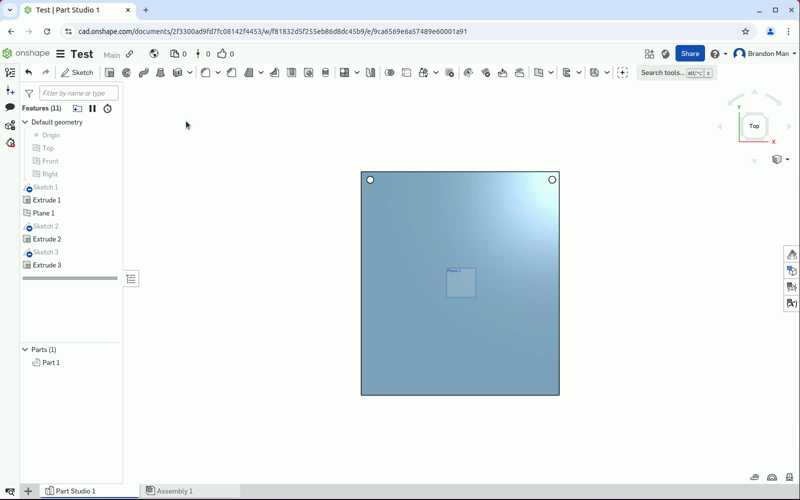
mouse_move(73, 189)
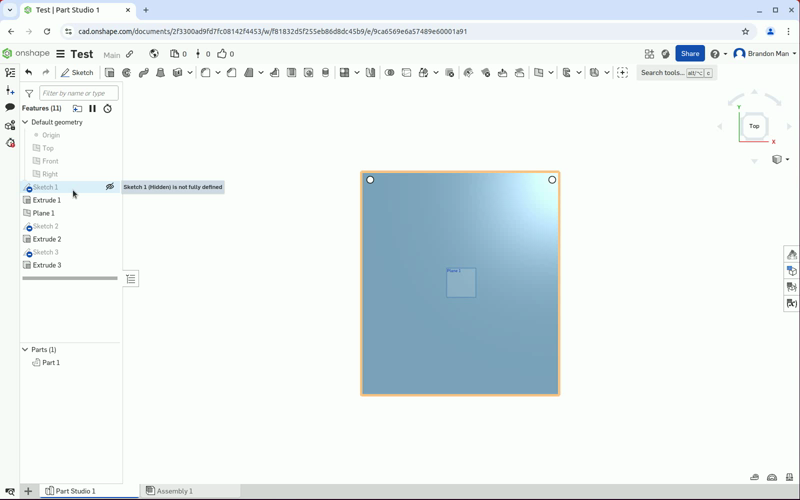
click(73, 189)
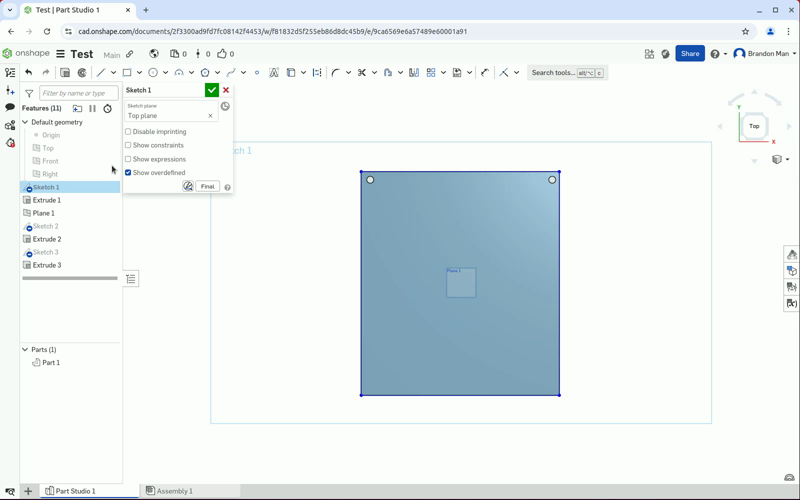
mouse_move(229, 92)
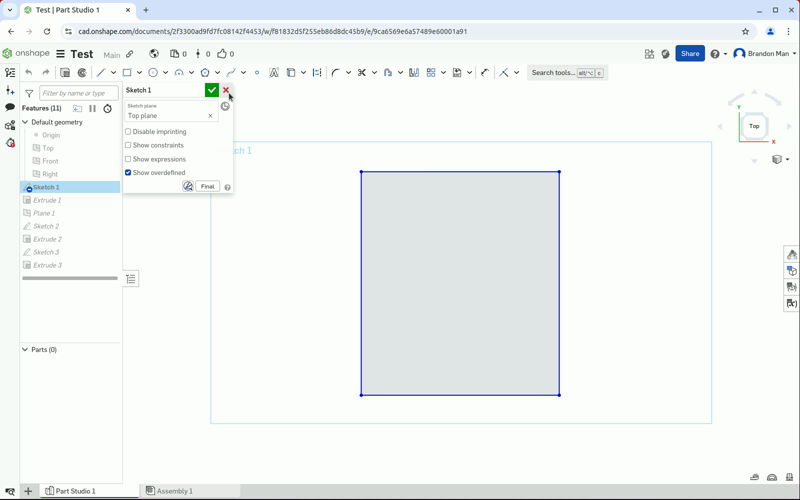
click(229, 92)
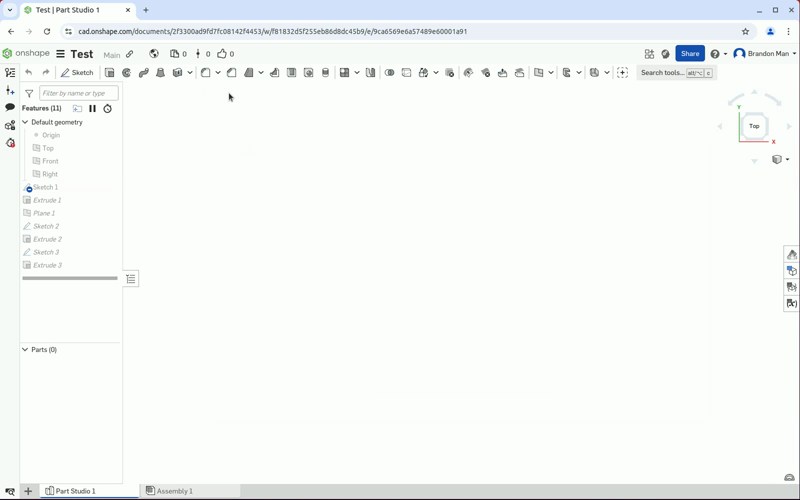
key(shift+s)
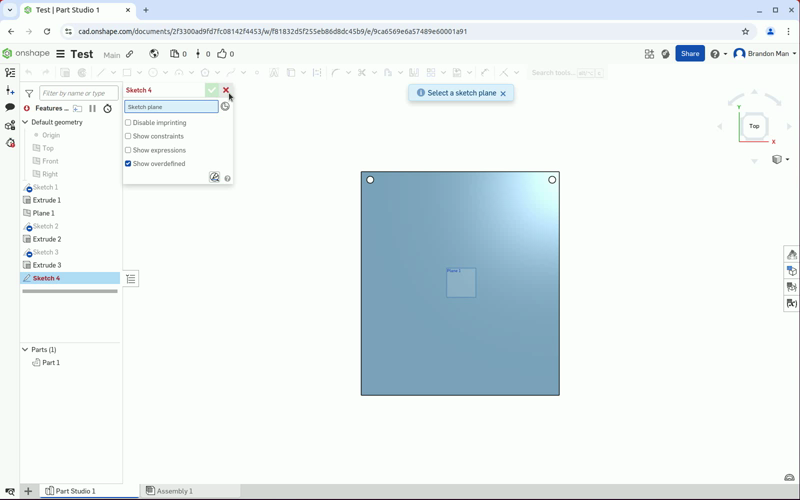
mouse_move(73, 215)
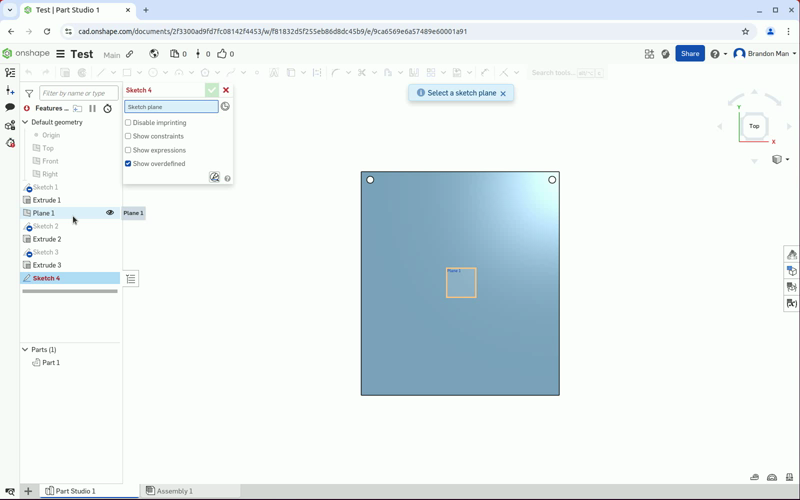
click(73, 215)
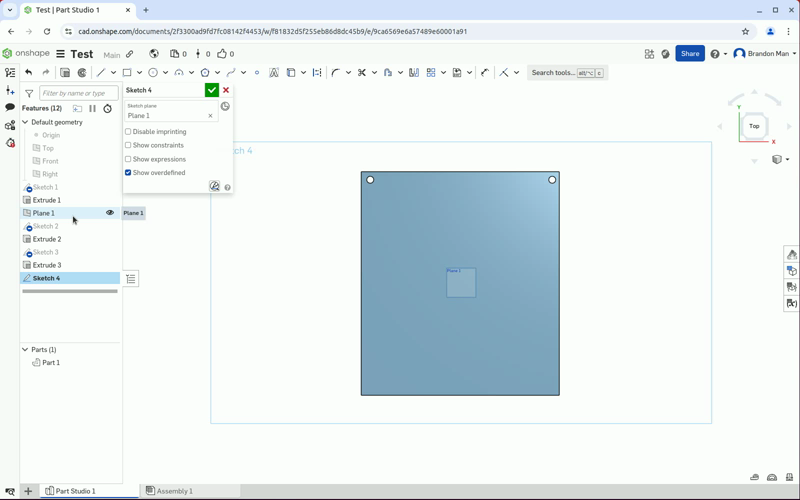
mouse_move(73, 352)
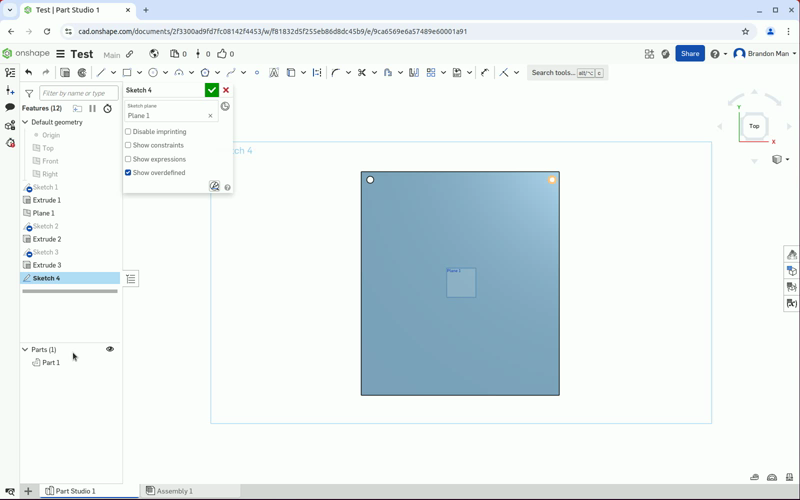
key(y)
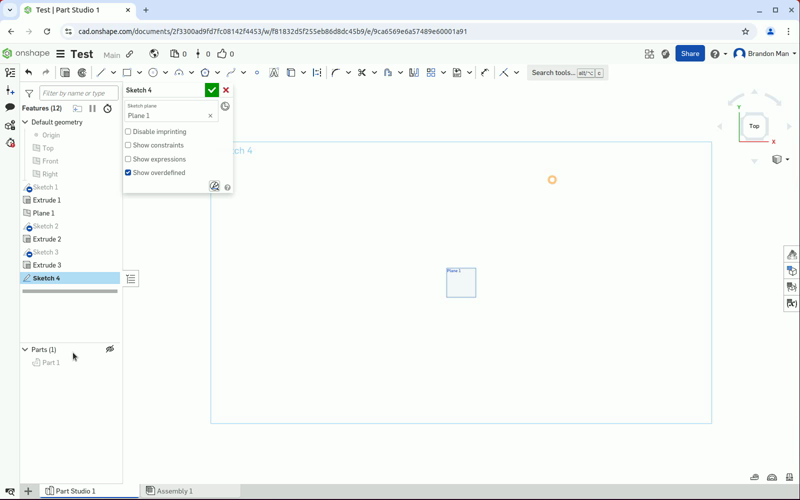
key(c)
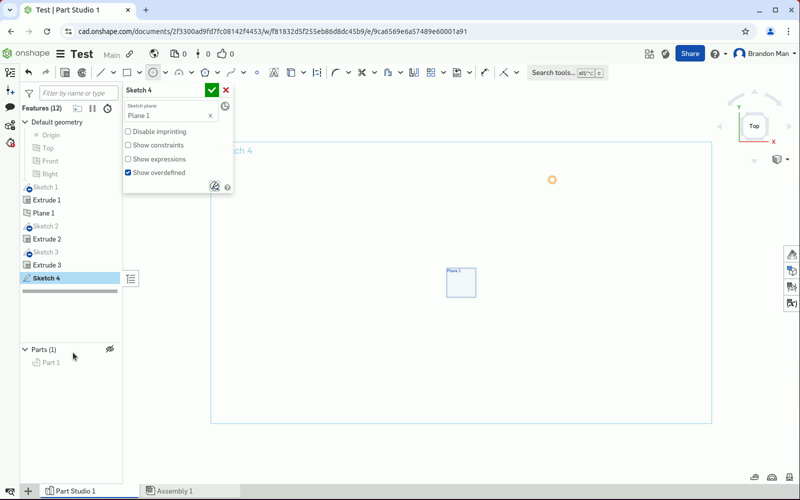
key_down(shift)
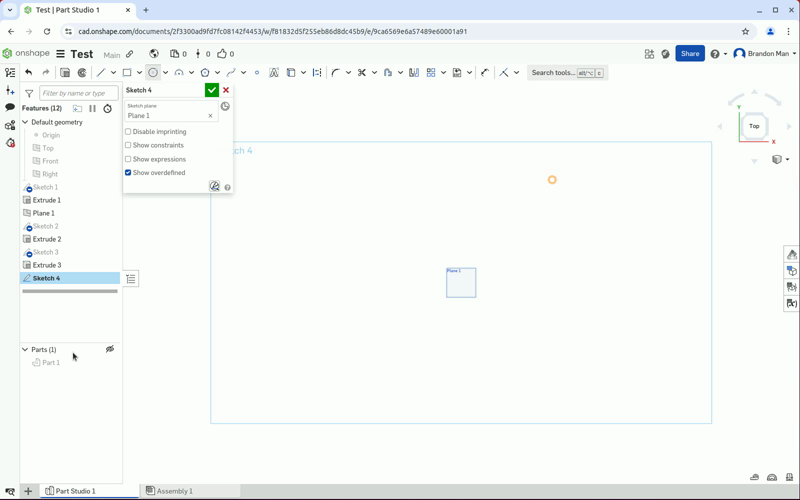
mouse_move(370, 386)
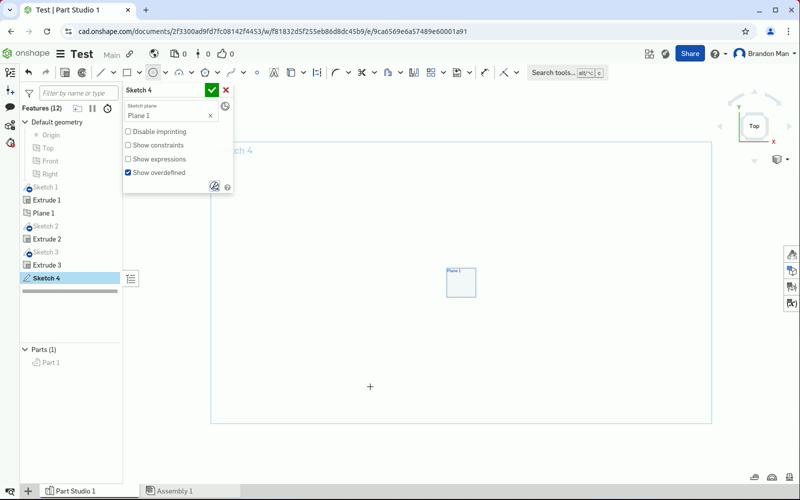
click(370, 386)
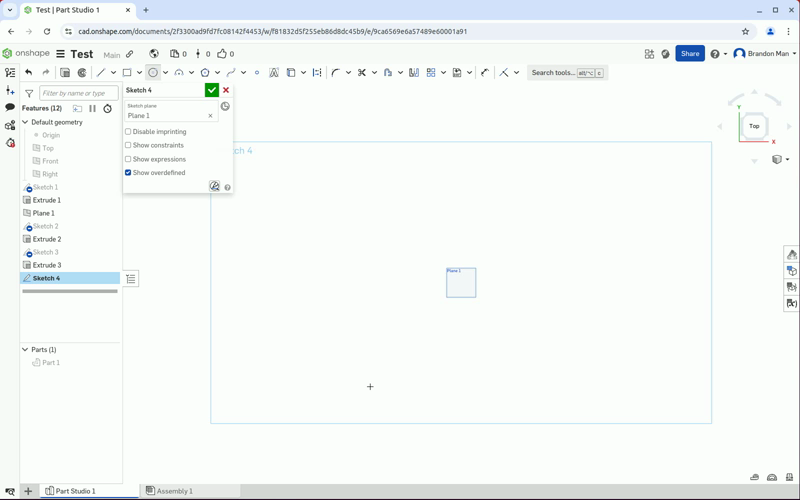
key_up(shift)
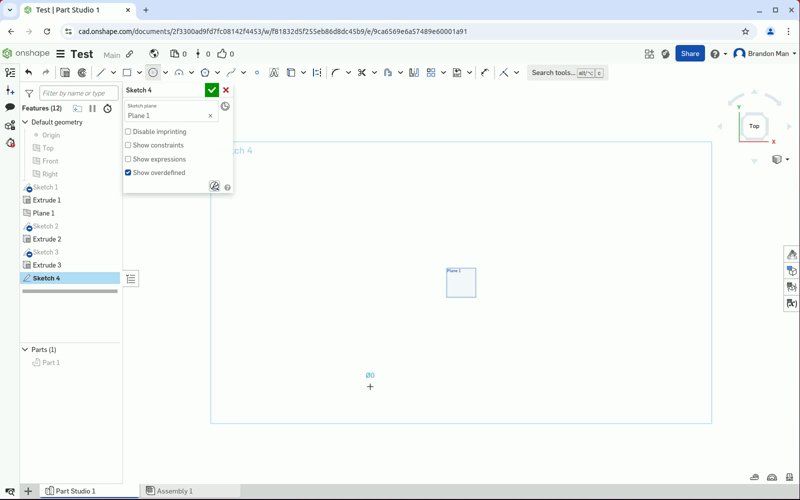
mouse_move(373, 386)
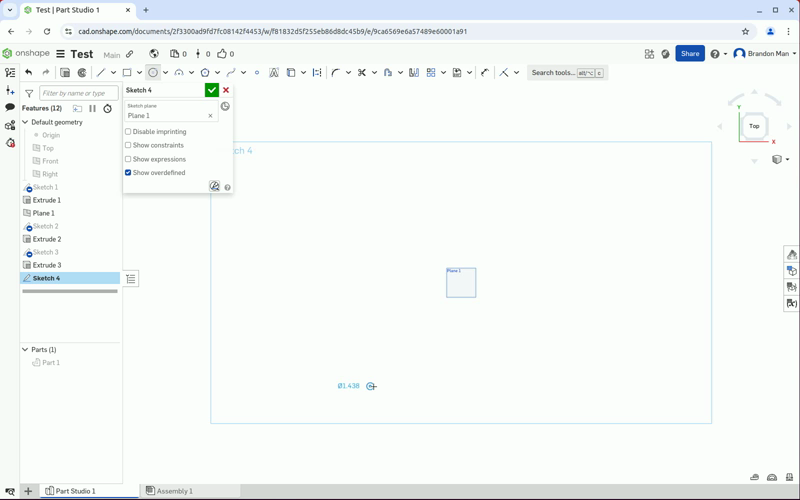
click(373, 386)
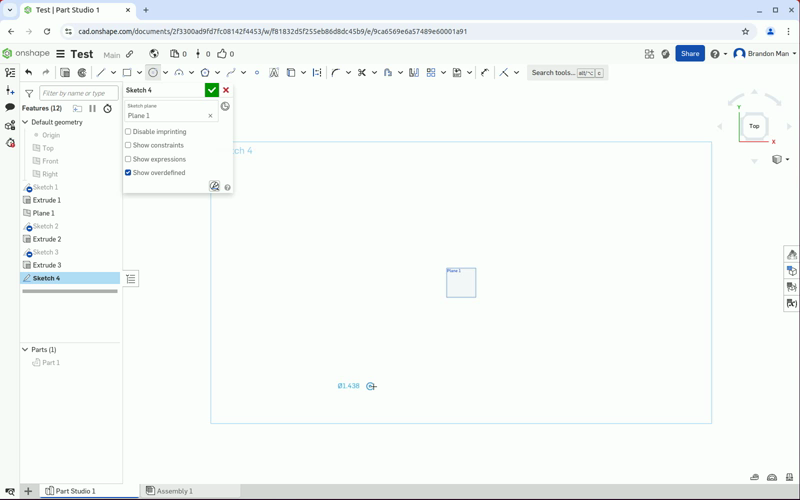
key(esc)
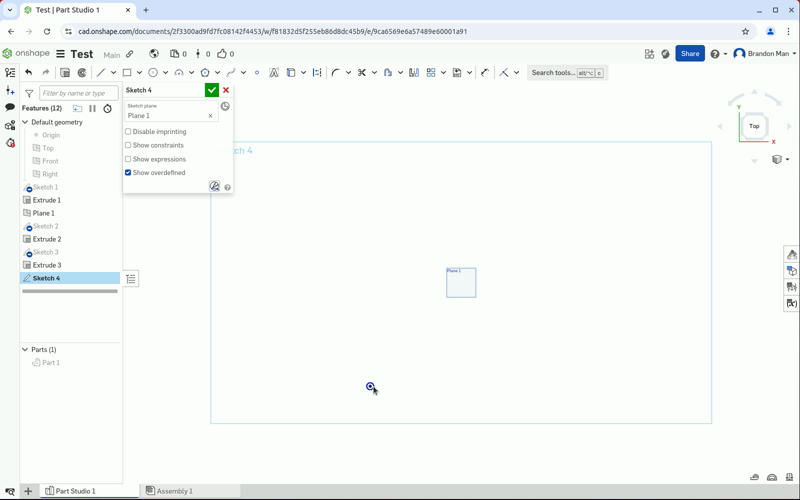
mouse_move(367, 386)
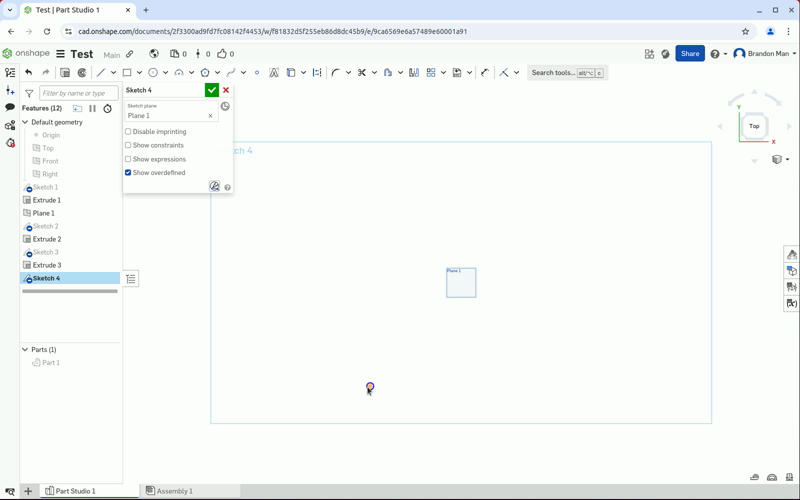
scroll(6)
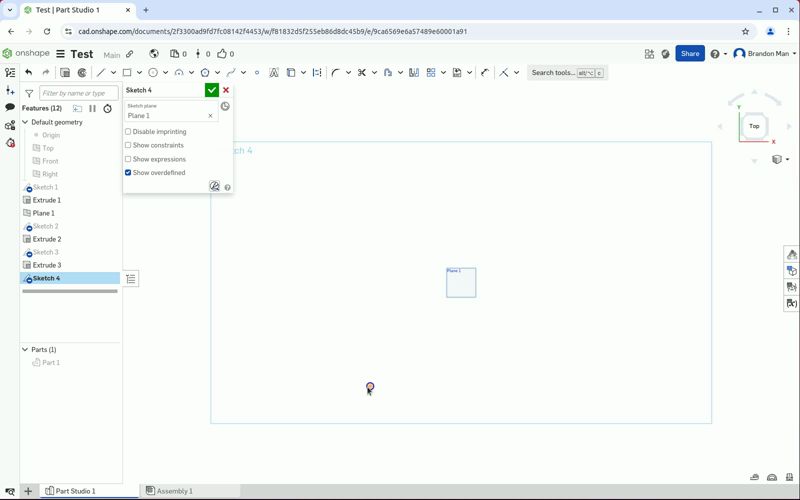
scroll(6)
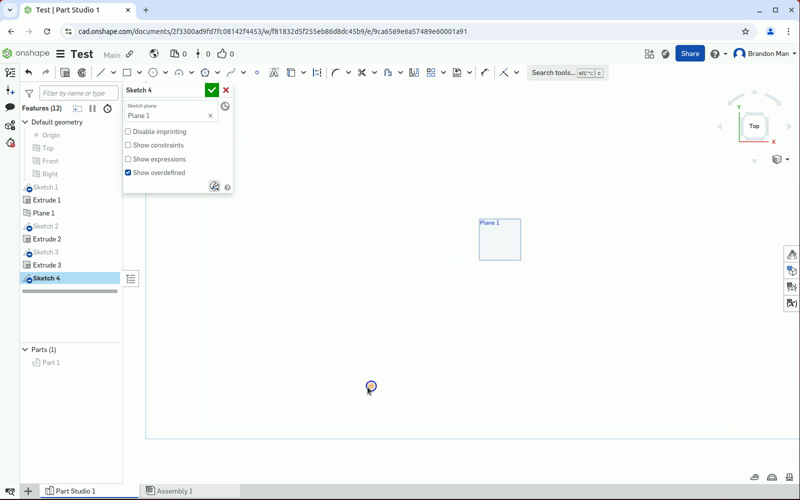
scroll(6)
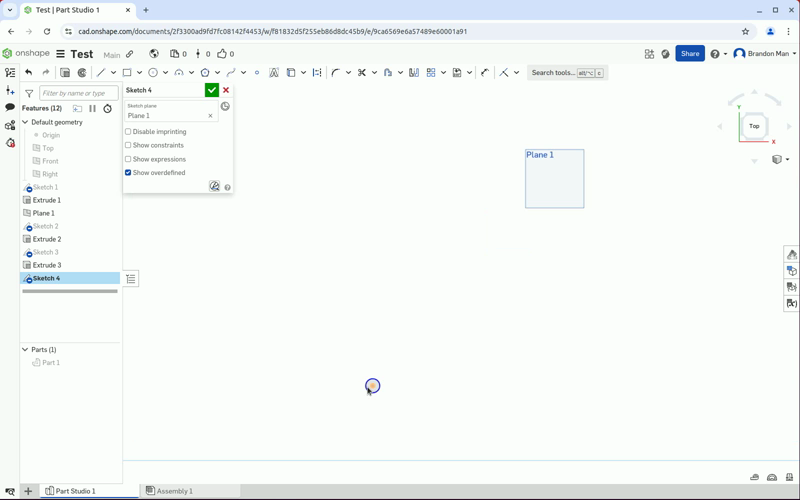
scroll(6)
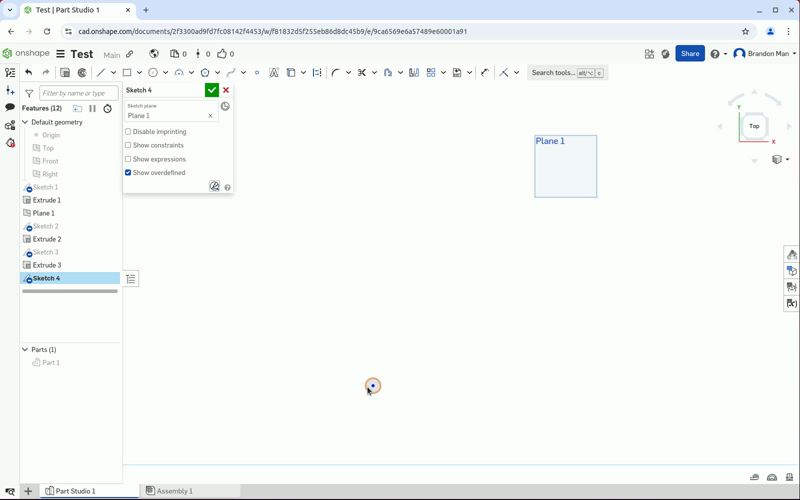
scroll(6)
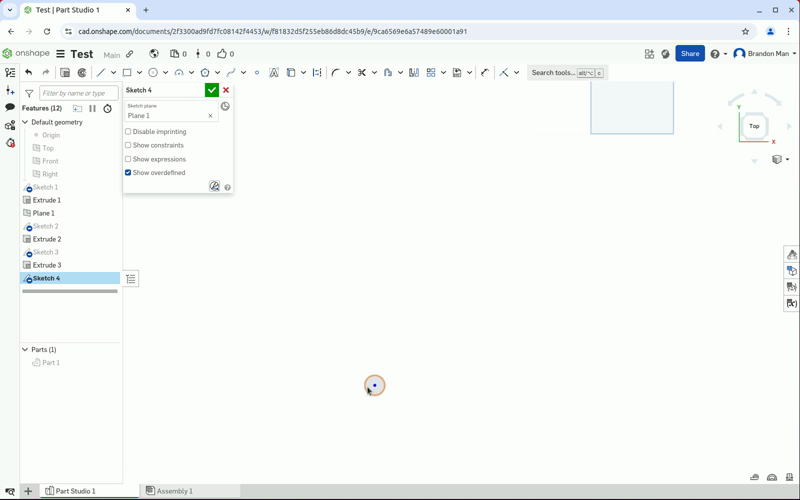
scroll(6)
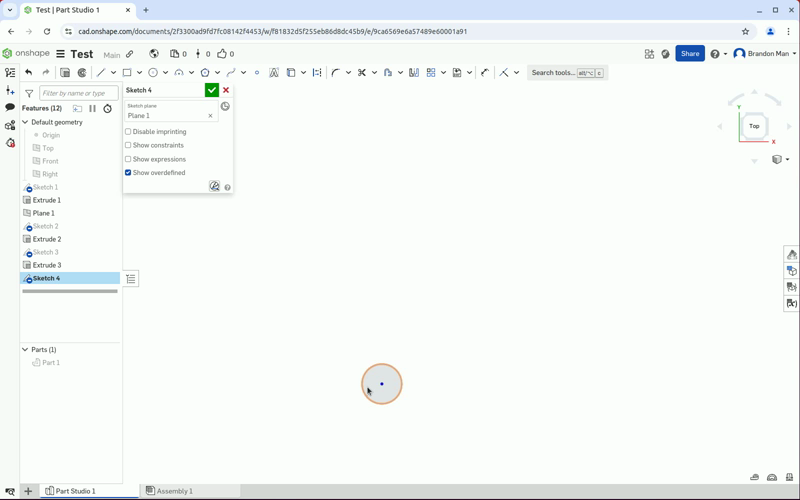
scroll(6)
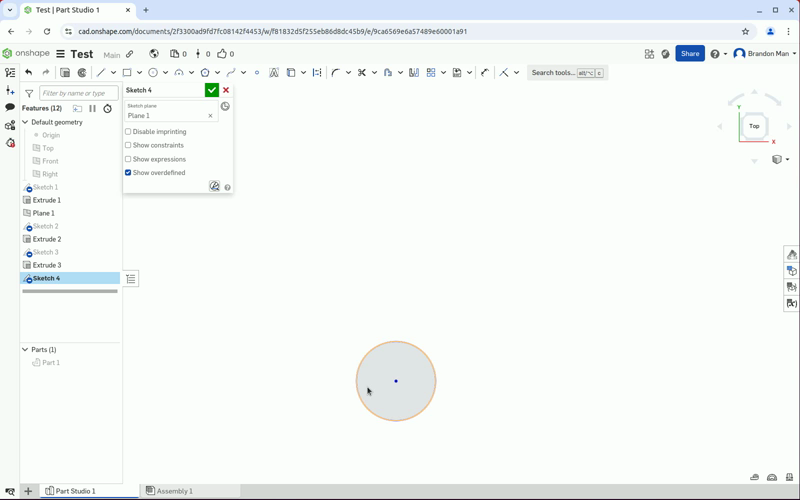
click(367, 386)
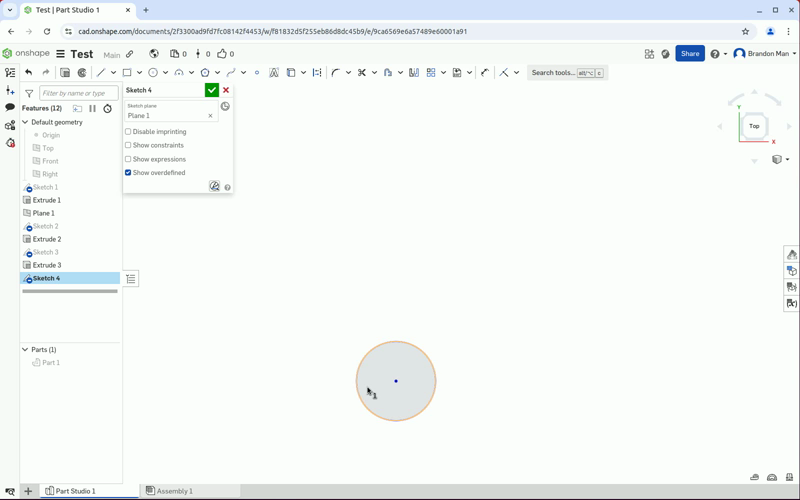
scroll(-6)
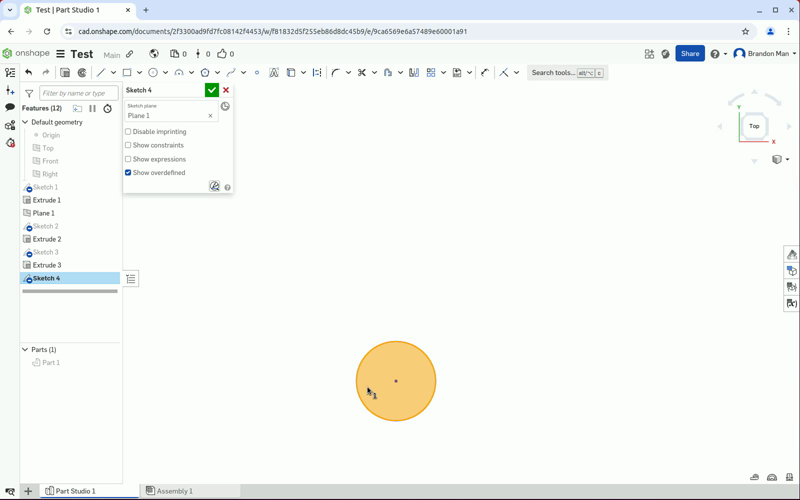
scroll(-6)
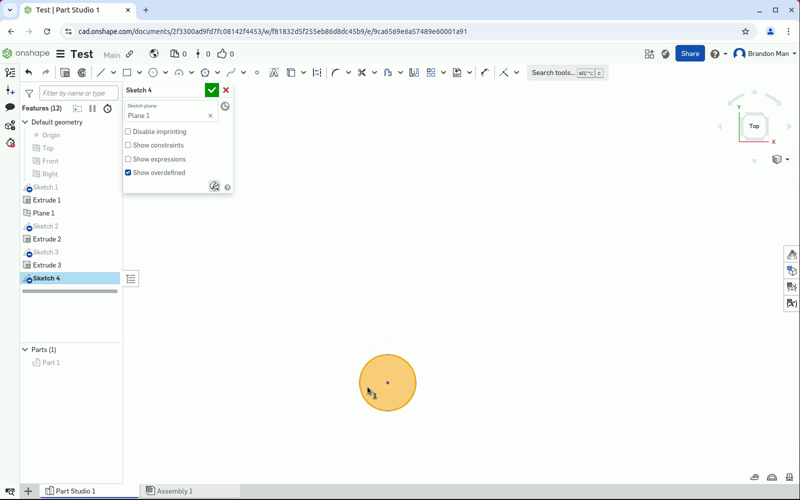
scroll(-6)
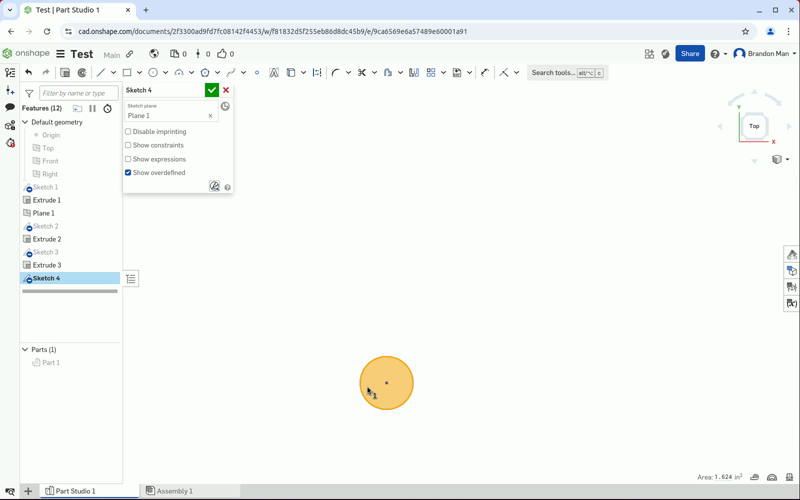
scroll(-6)
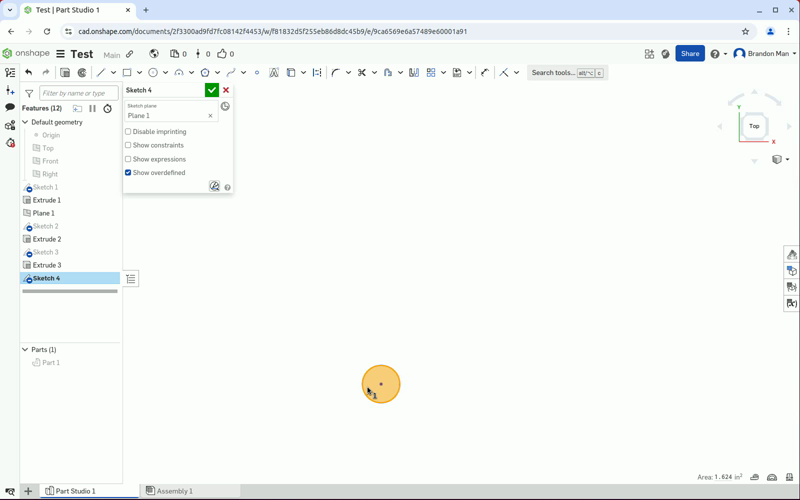
scroll(-6)
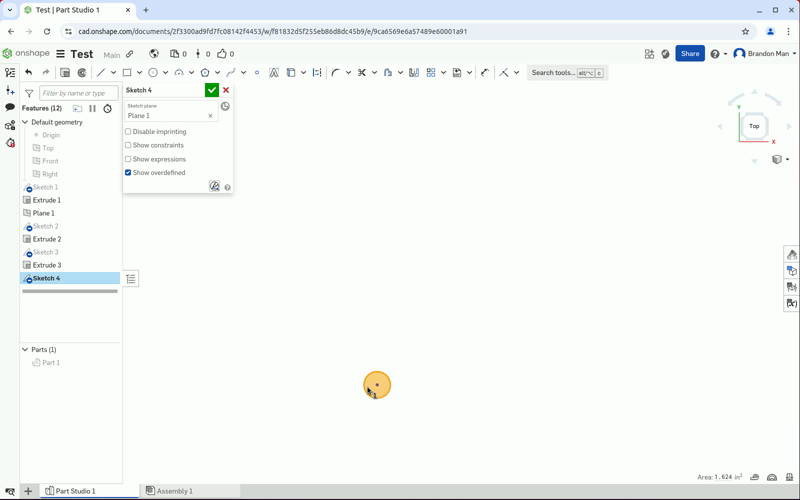
scroll(-6)
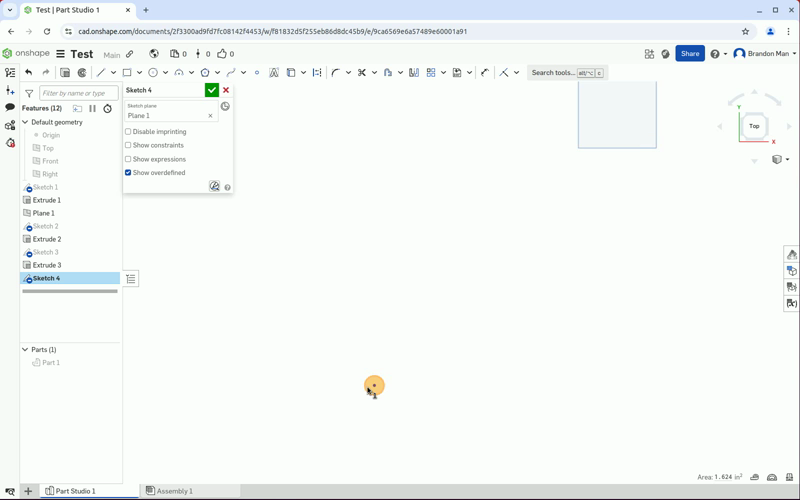
scroll(-6)
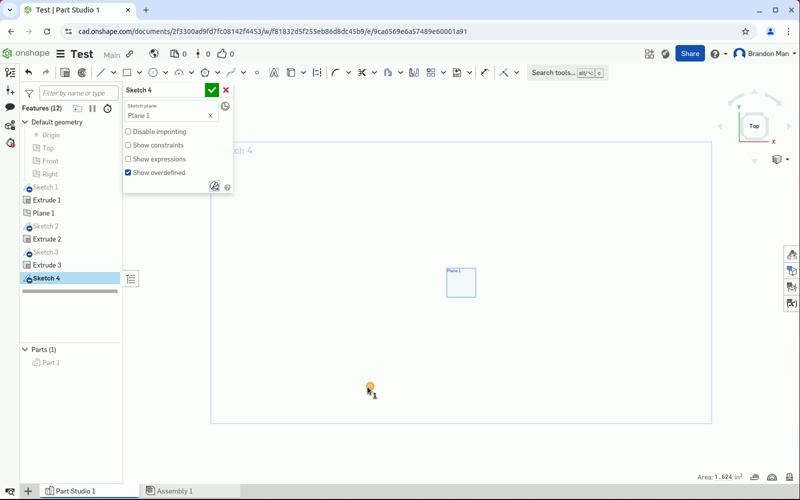
mouse_move(73, 352)
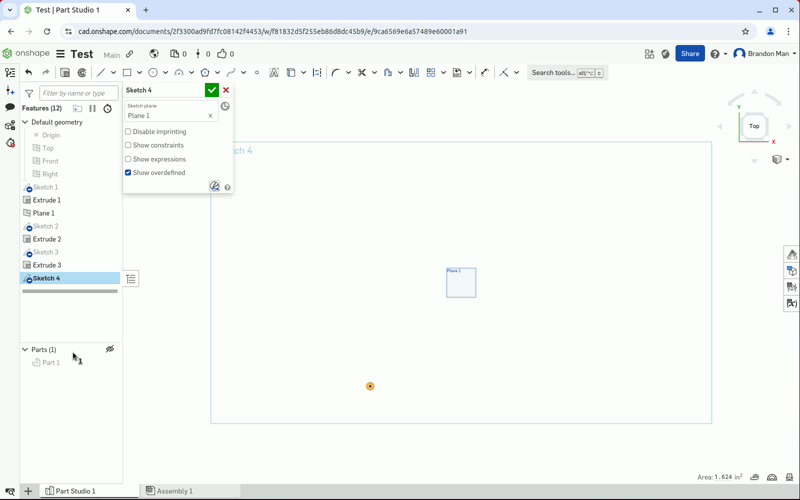
key(shift+y)
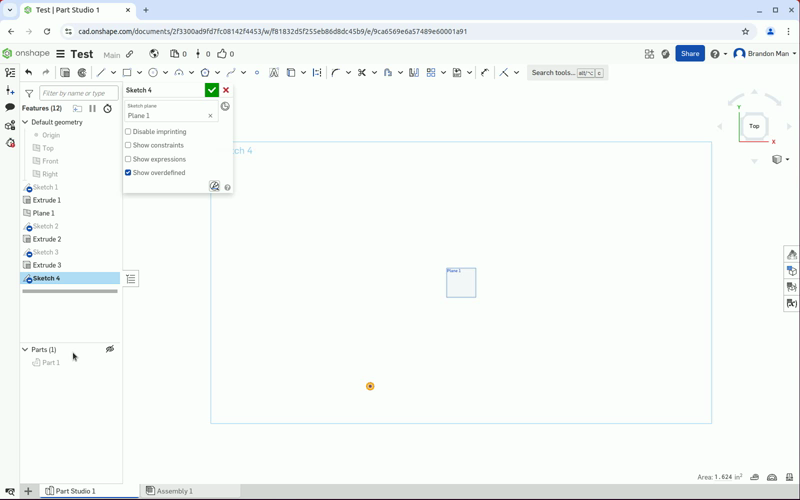
key(shift+e)
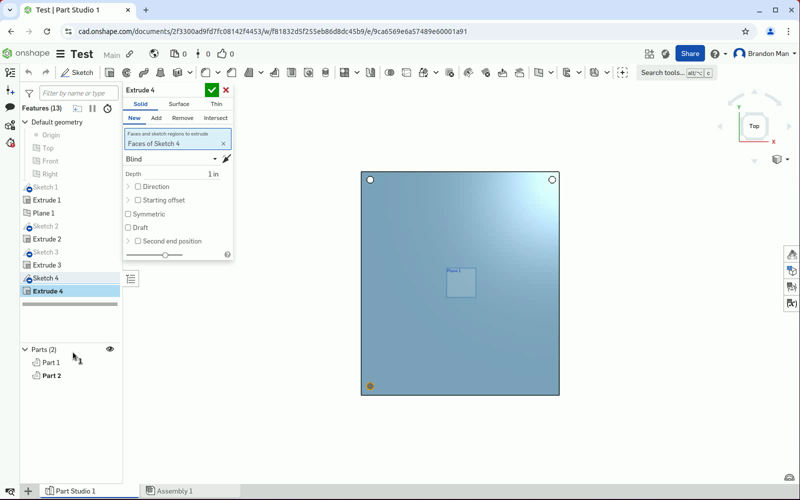
mouse_move(143, 106)
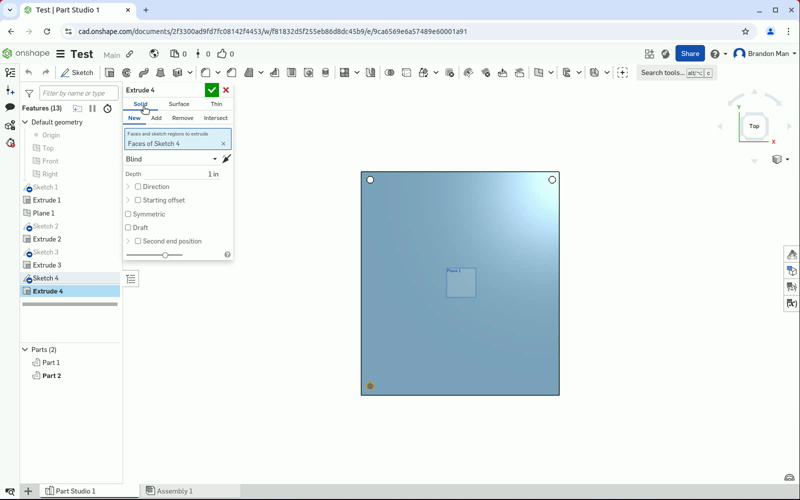
click(143, 106)
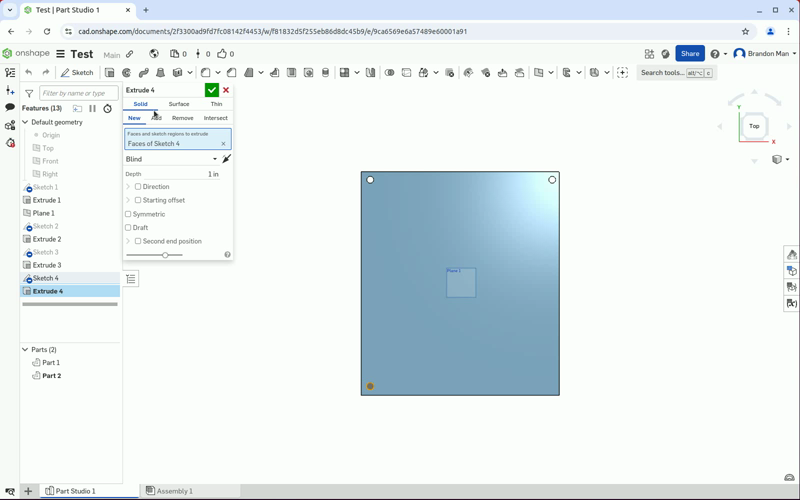
mouse_move(186, 120)
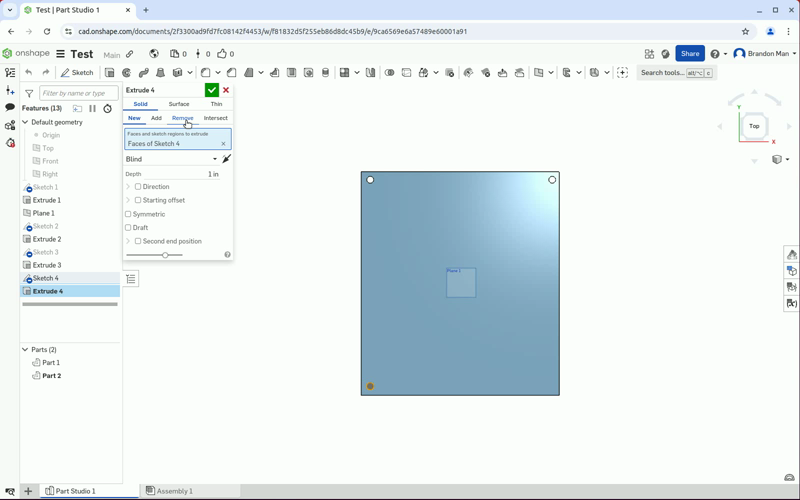
click(186, 120)
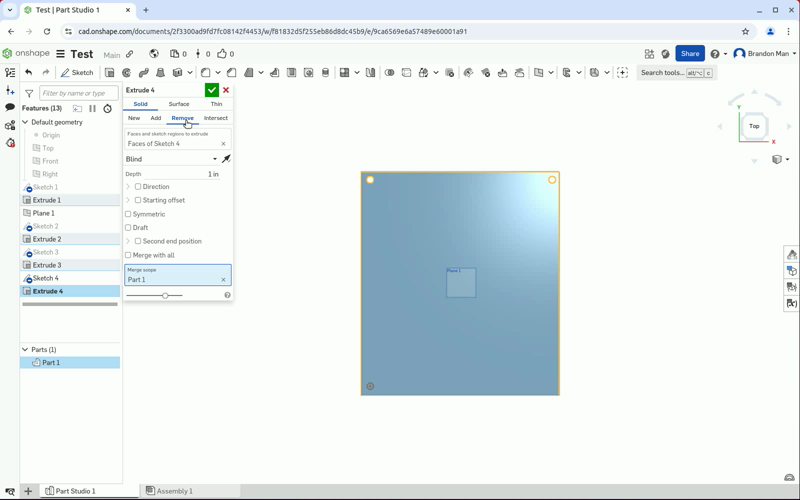
key(tab, 4)
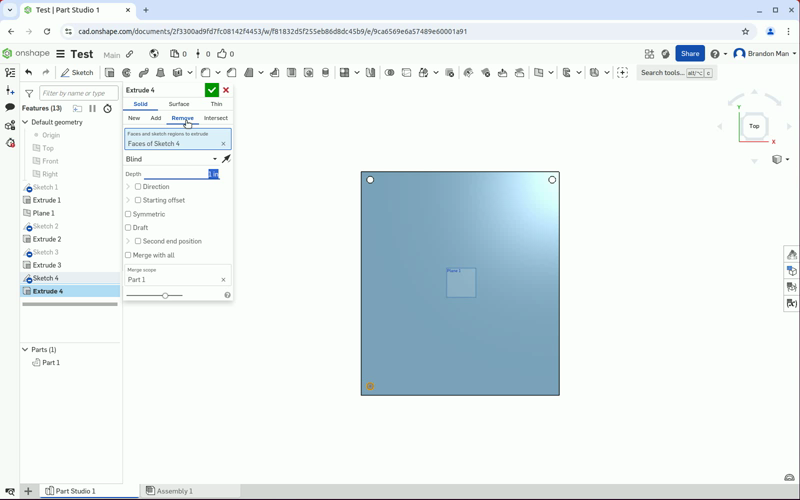
text(4.574)
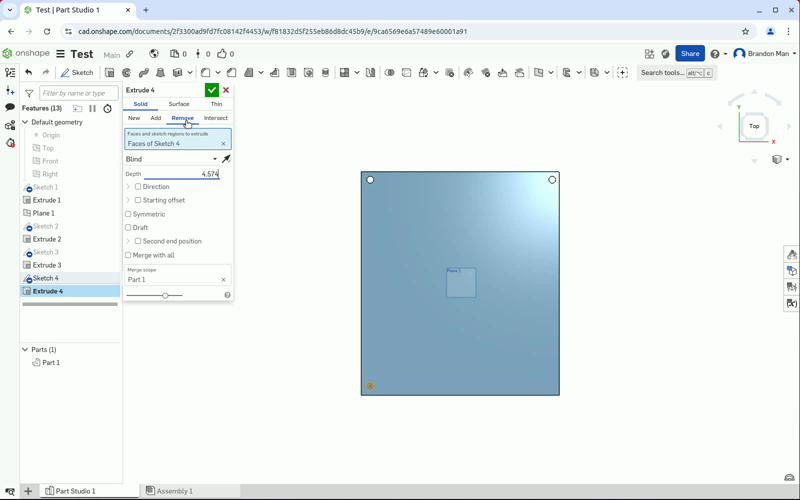
key(tab, 6)
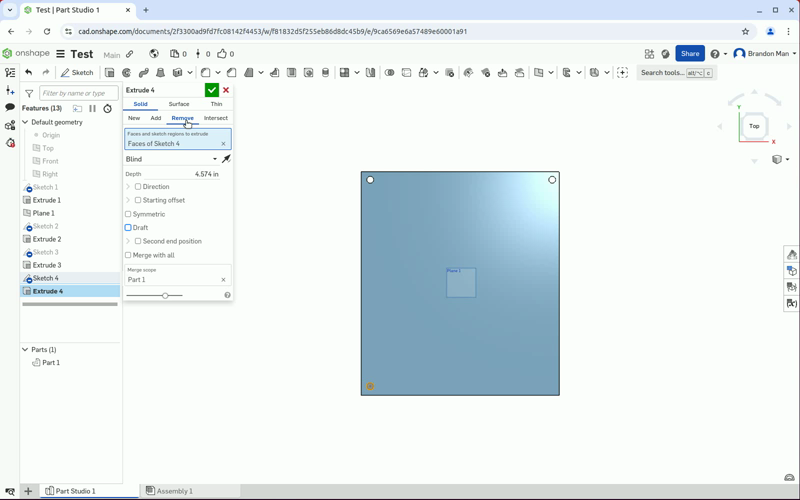
key(space)
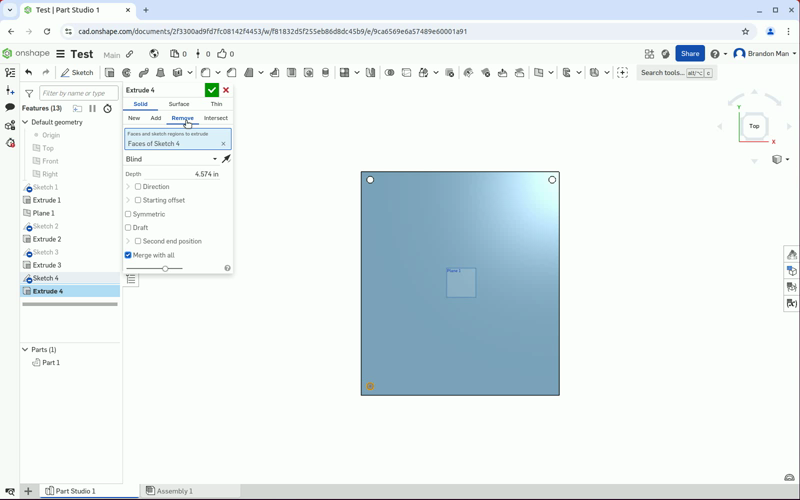
key(enter)
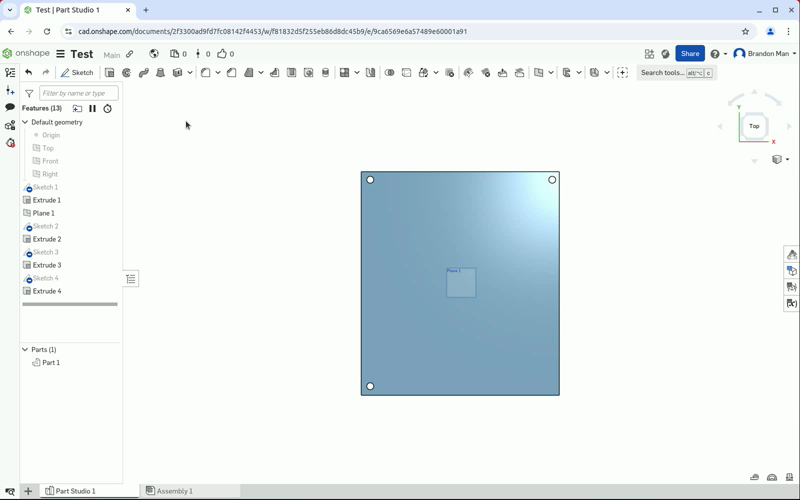
key(shift+h)
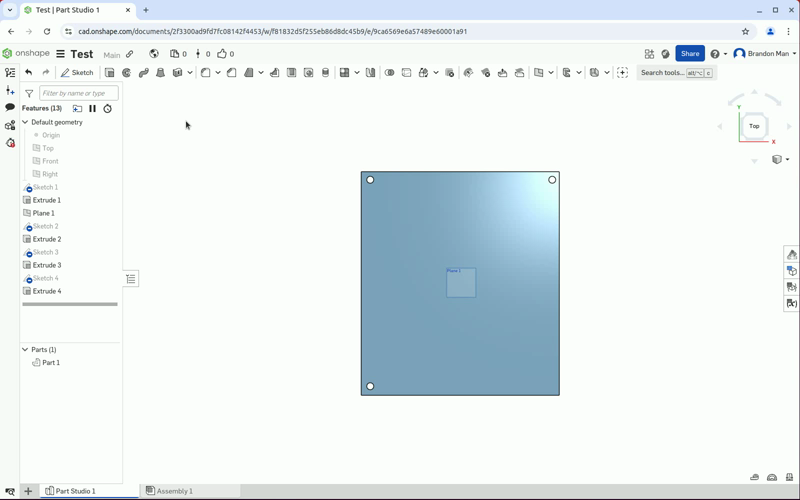
key(shift+h)
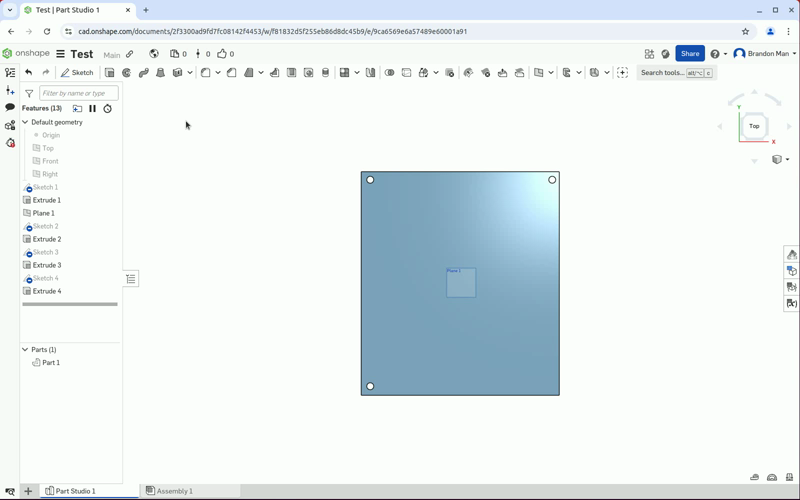
mouse_move(73, 189)
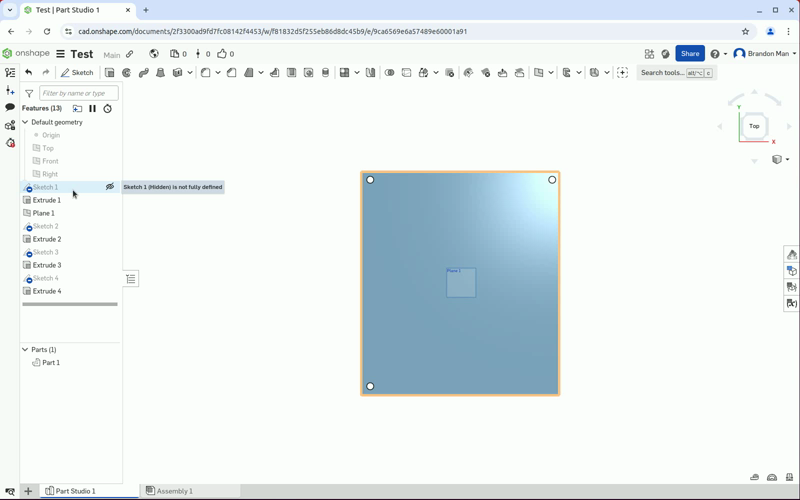
click(73, 189)
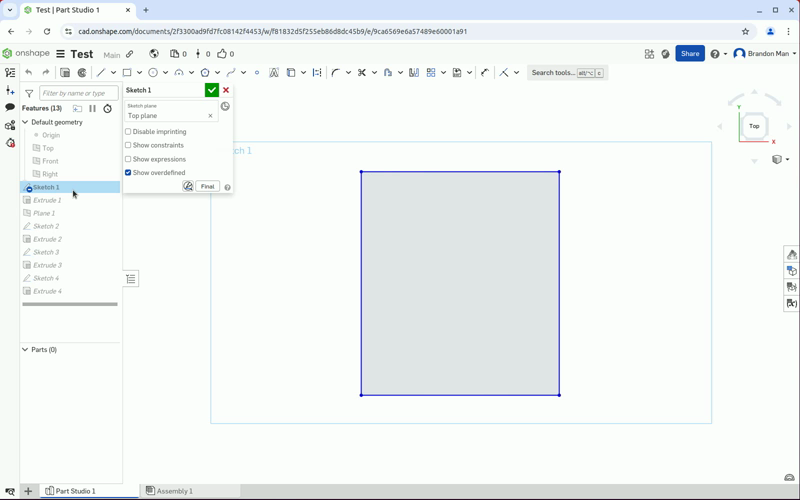
mouse_move(229, 92)
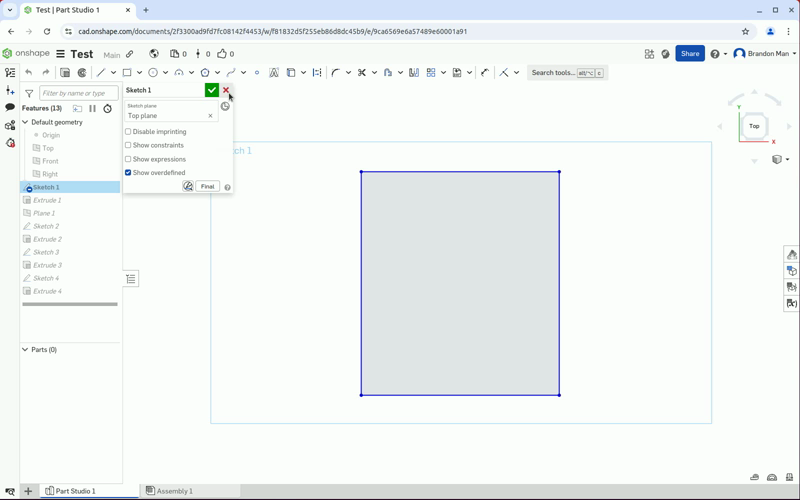
click(229, 92)
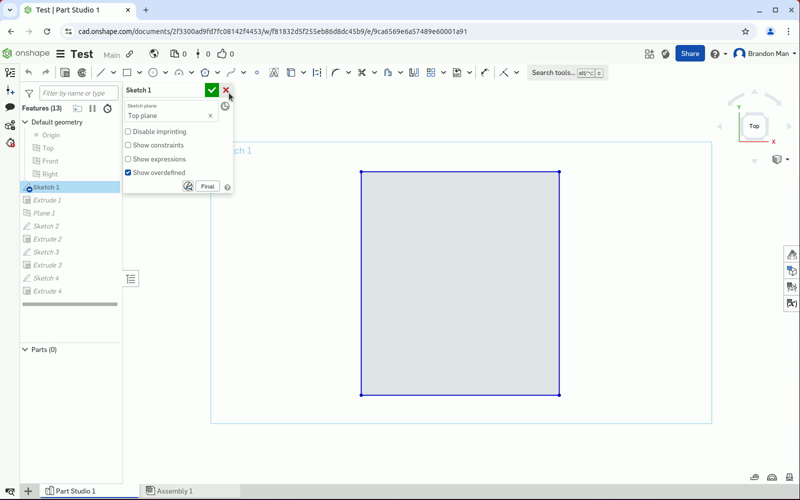
key(shift+s)
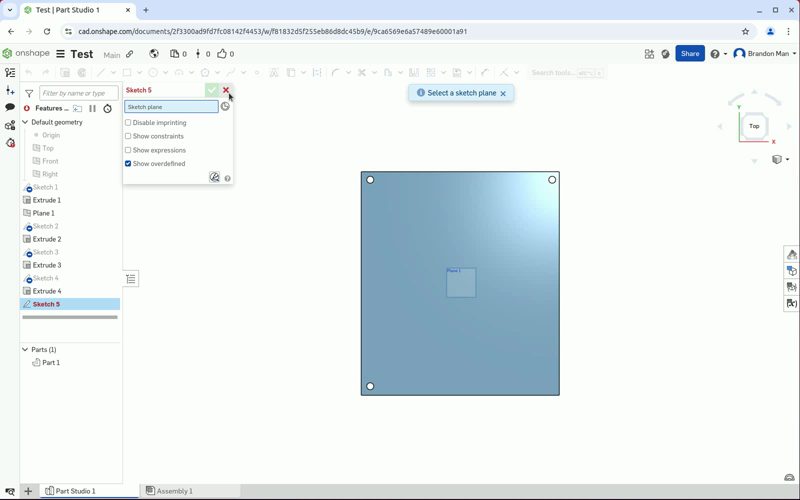
mouse_move(73, 215)
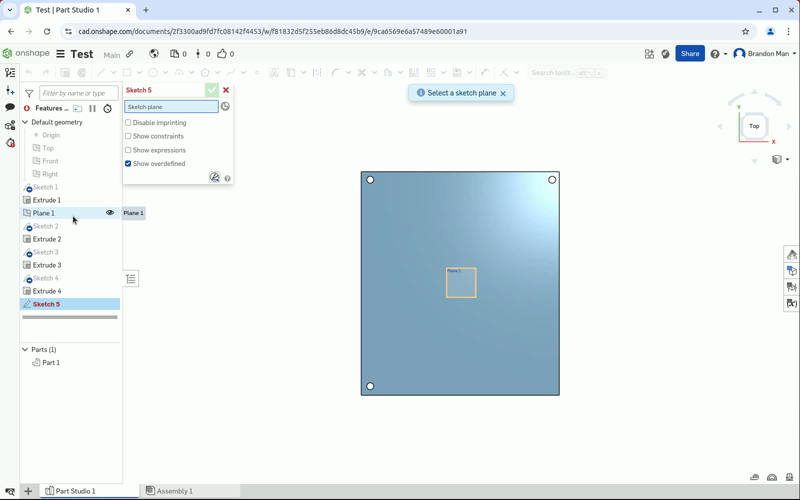
click(73, 215)
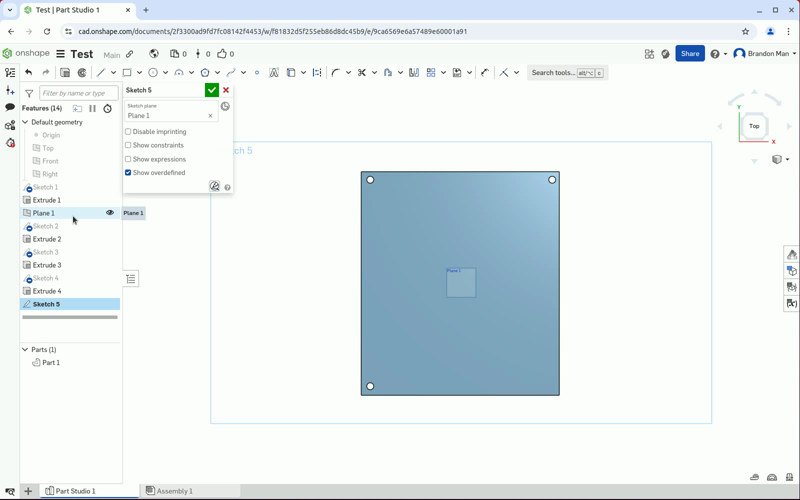
mouse_move(73, 352)
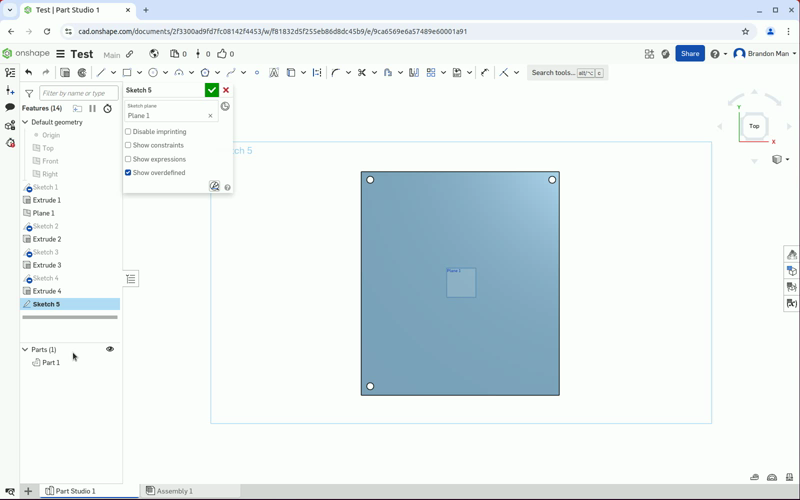
key(y)
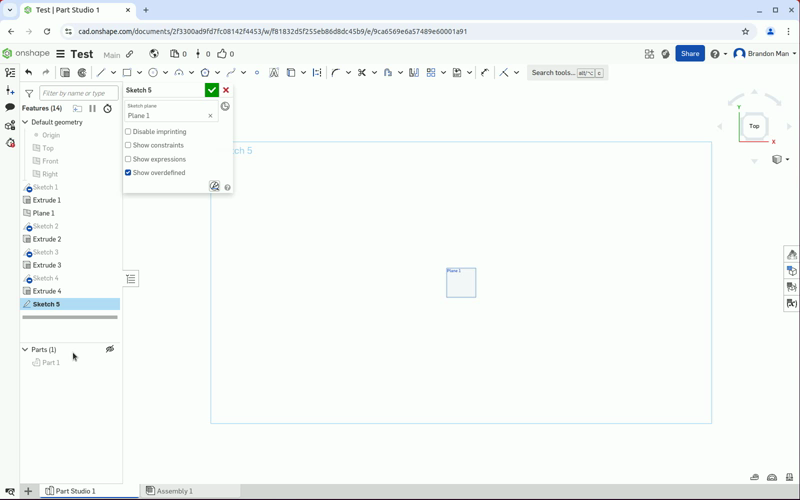
key(c)
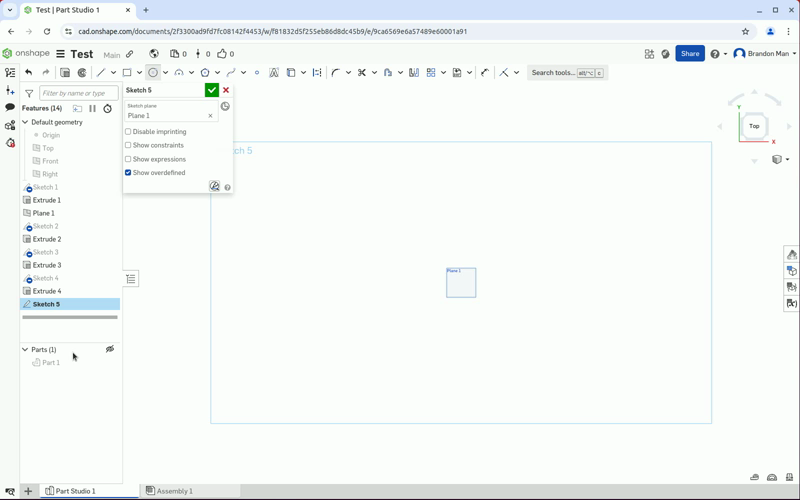
key_down(shift)
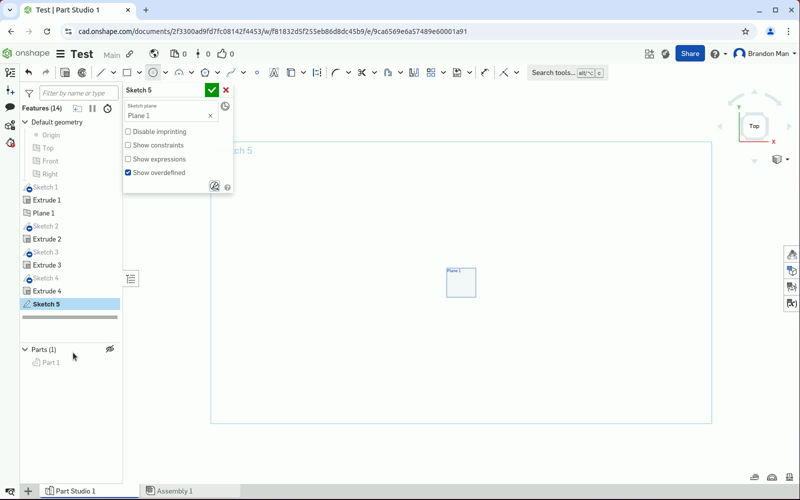
mouse_move(552, 386)
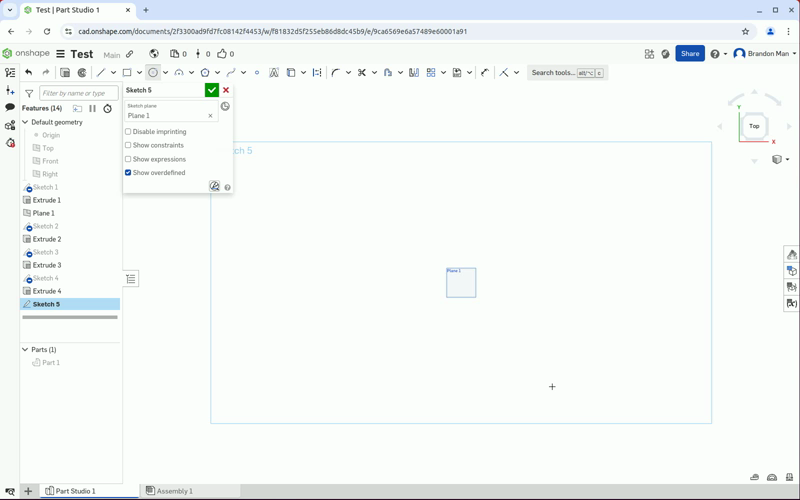
click(552, 386)
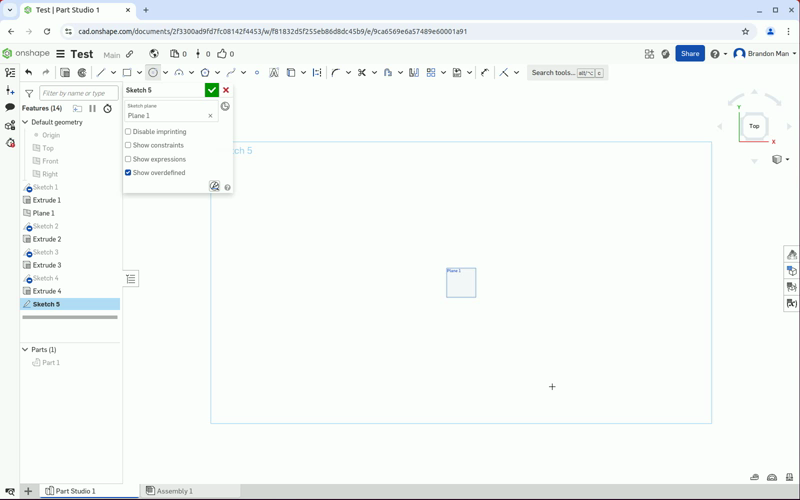
key_up(shift)
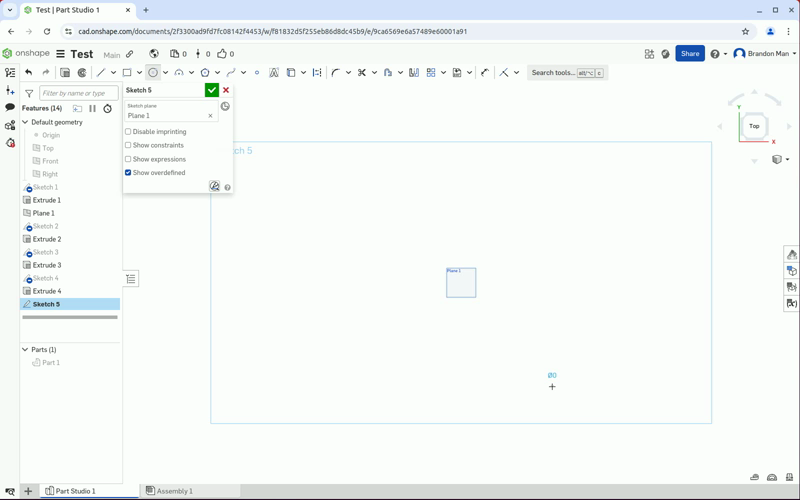
mouse_move(555, 386)
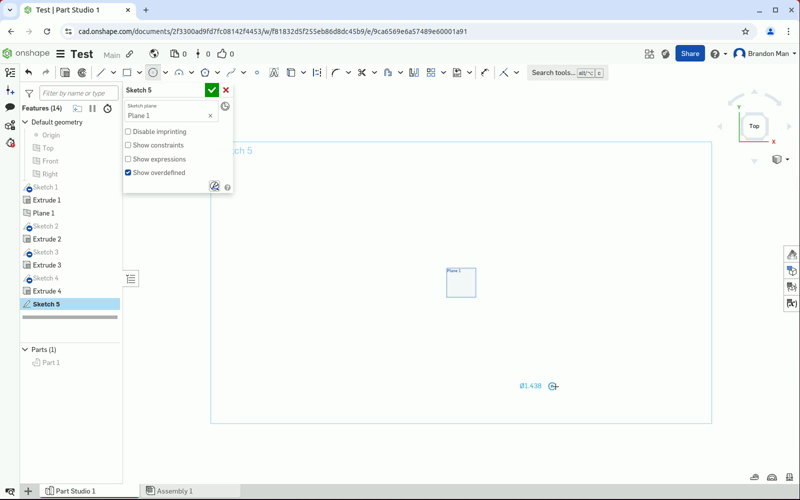
click(555, 386)
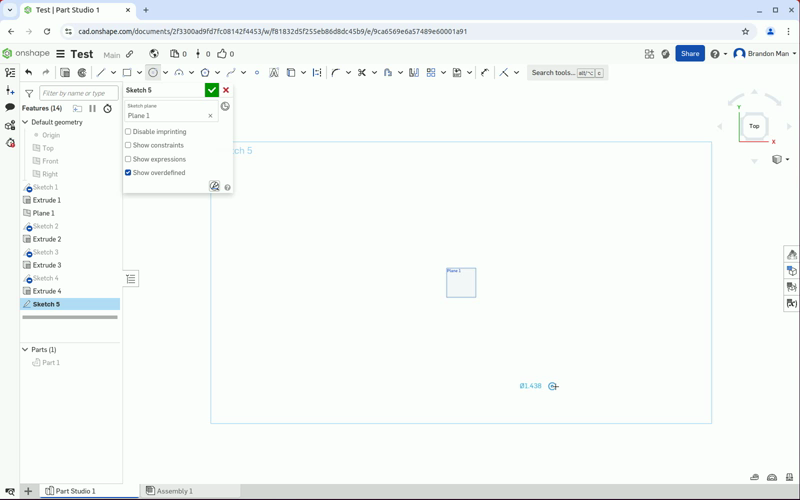
key(esc)
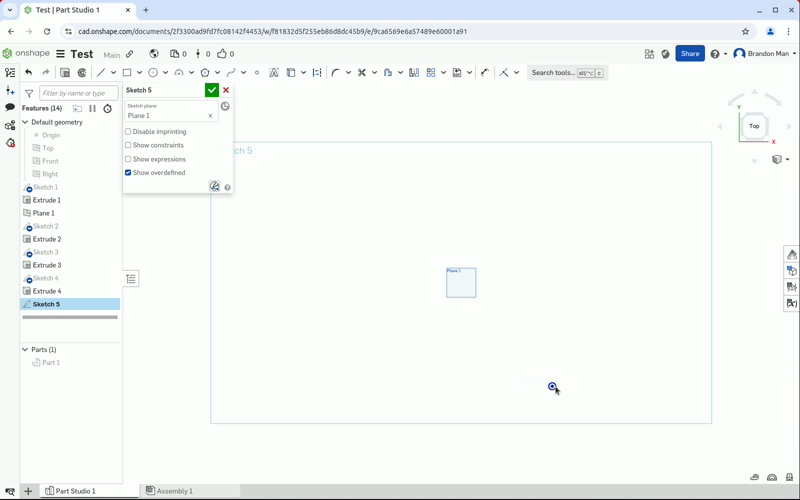
mouse_move(549, 384)
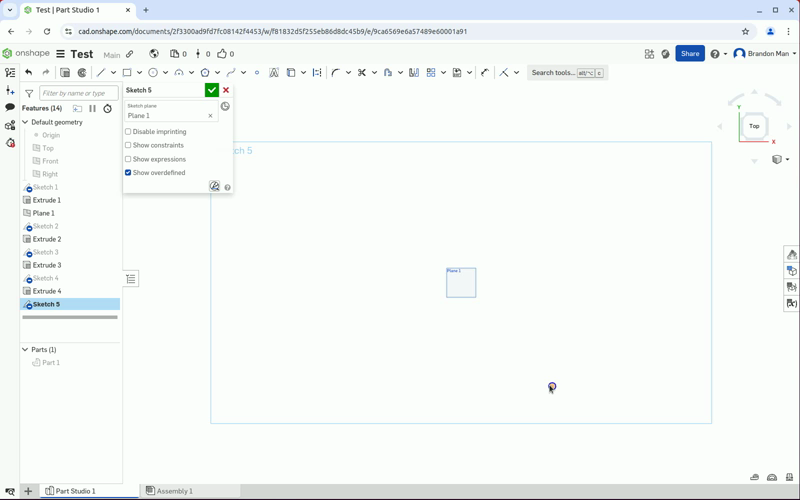
scroll(6)
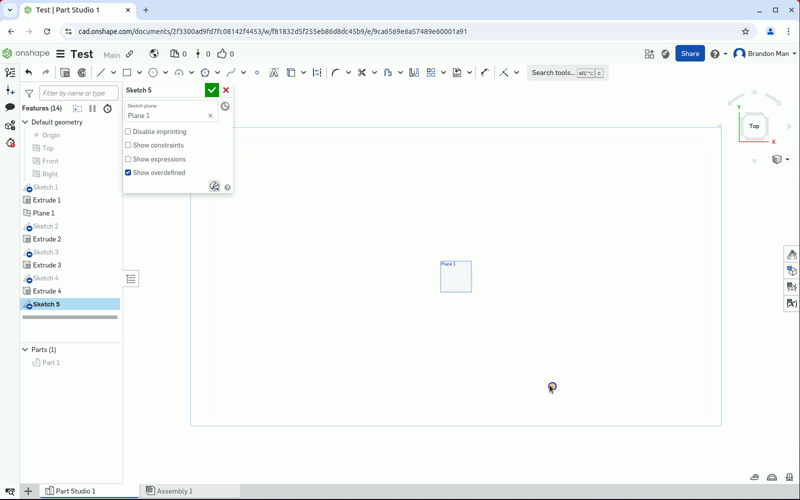
scroll(6)
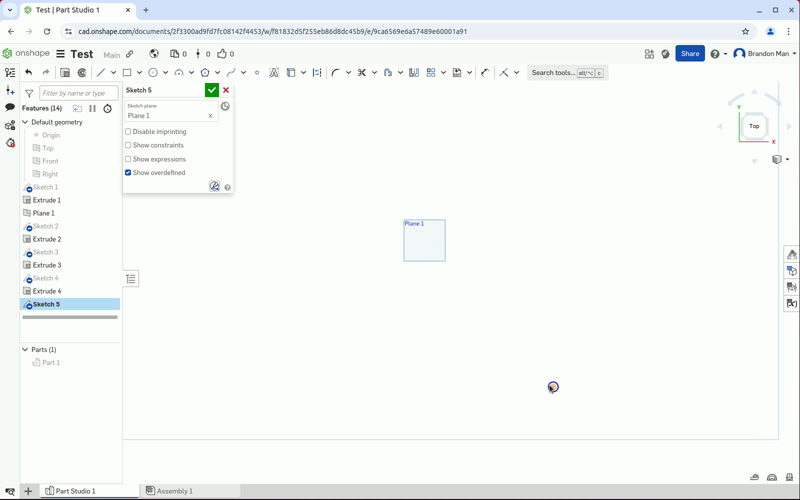
scroll(6)
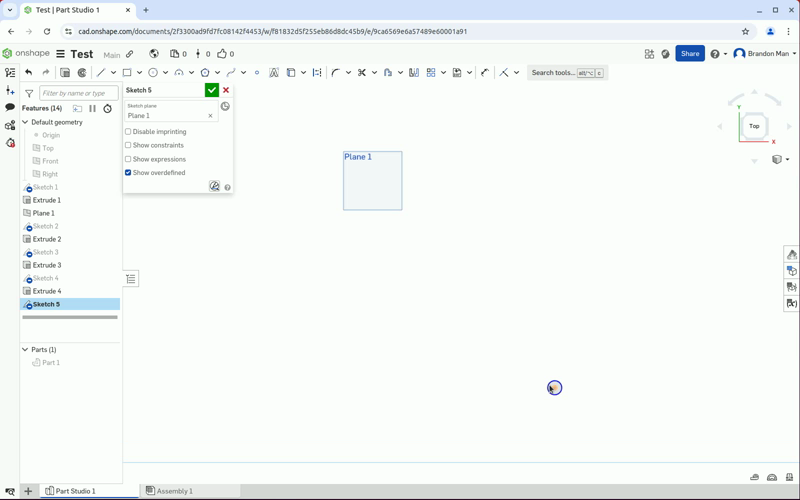
scroll(6)
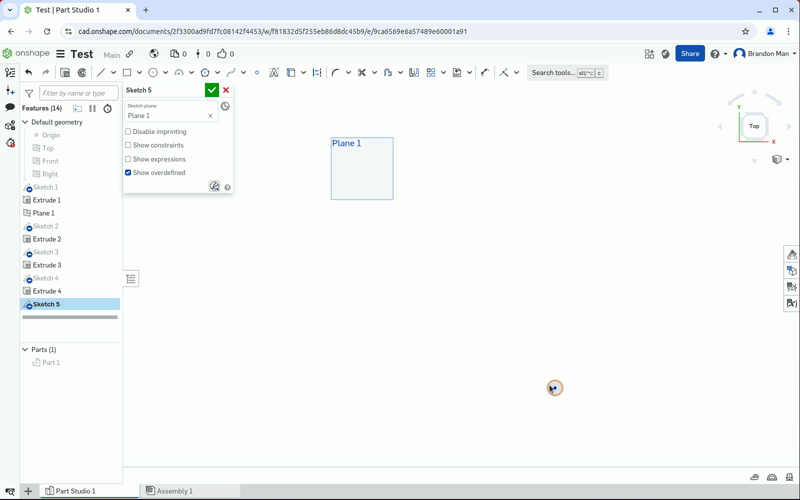
scroll(6)
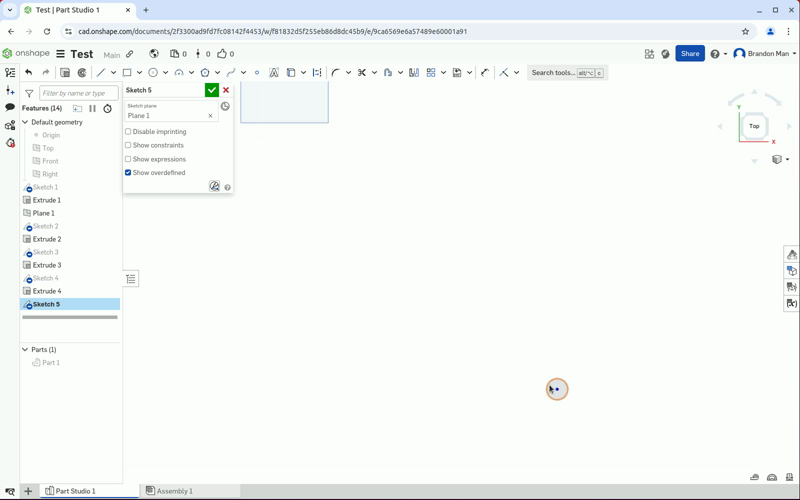
scroll(6)
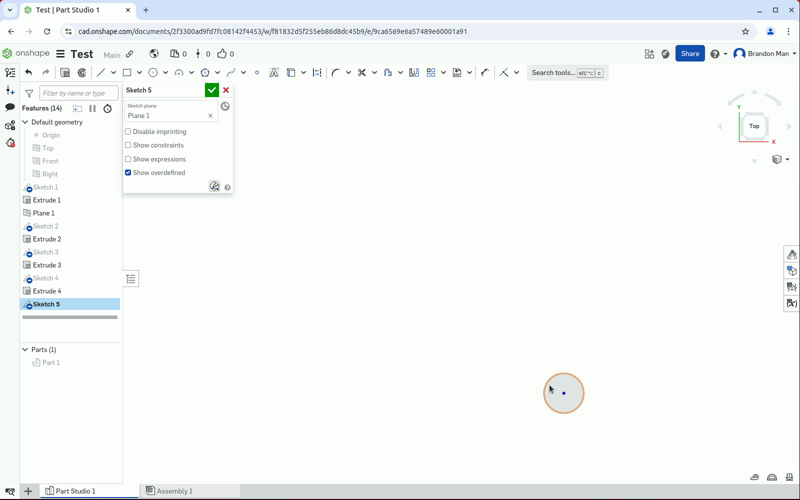
scroll(6)
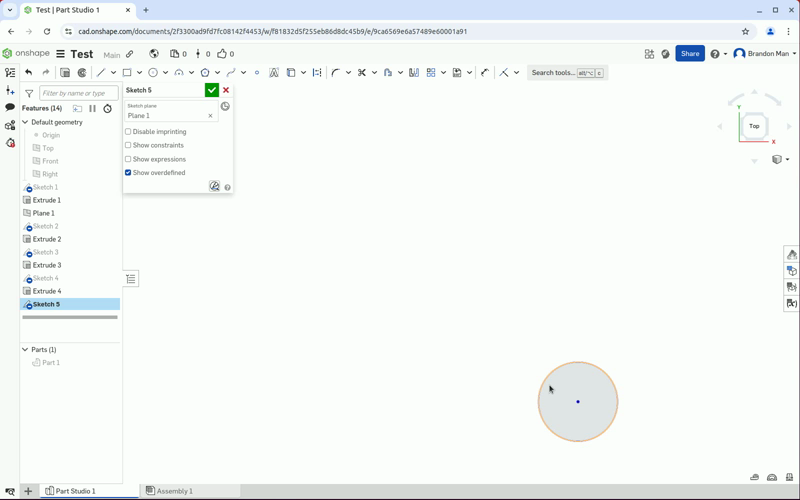
click(549, 384)
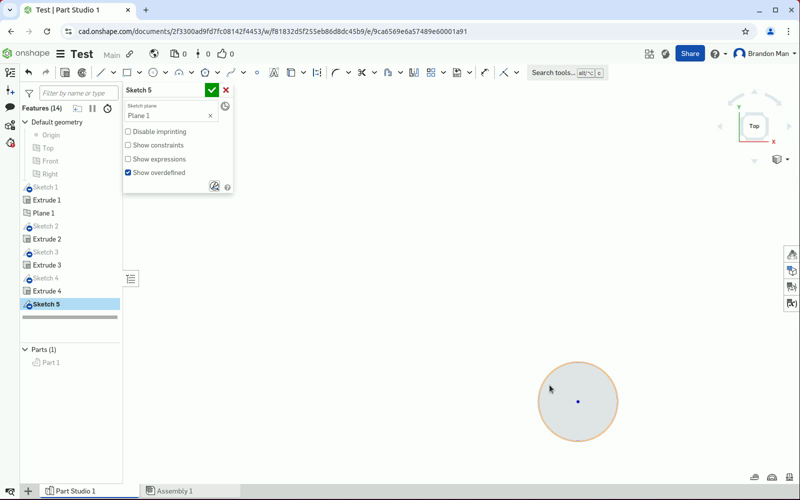
scroll(-6)
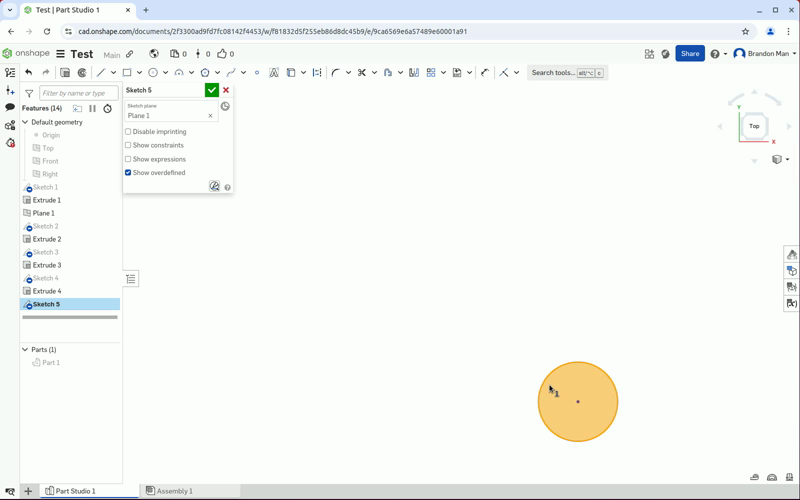
scroll(-6)
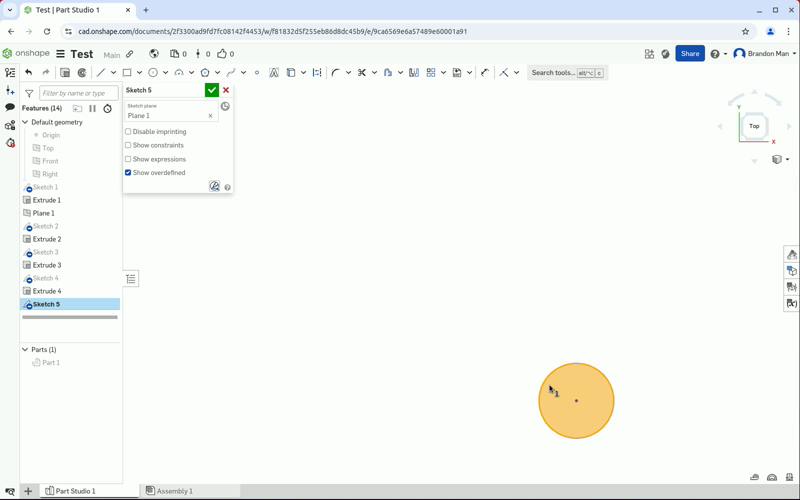
scroll(-6)
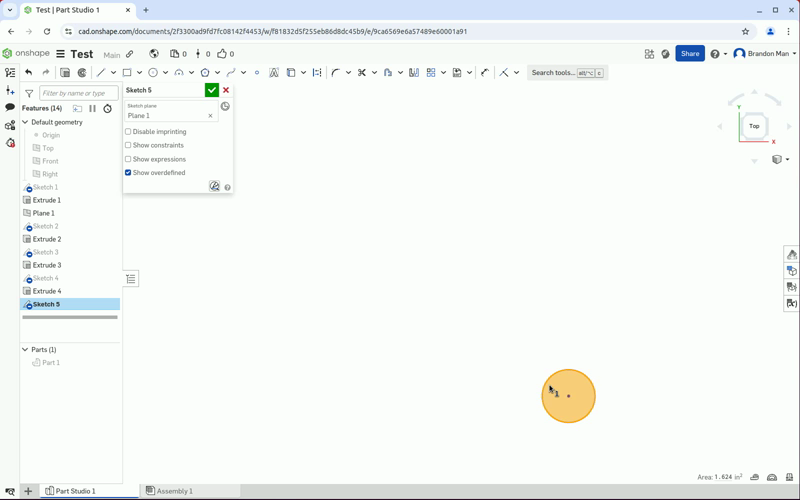
scroll(-6)
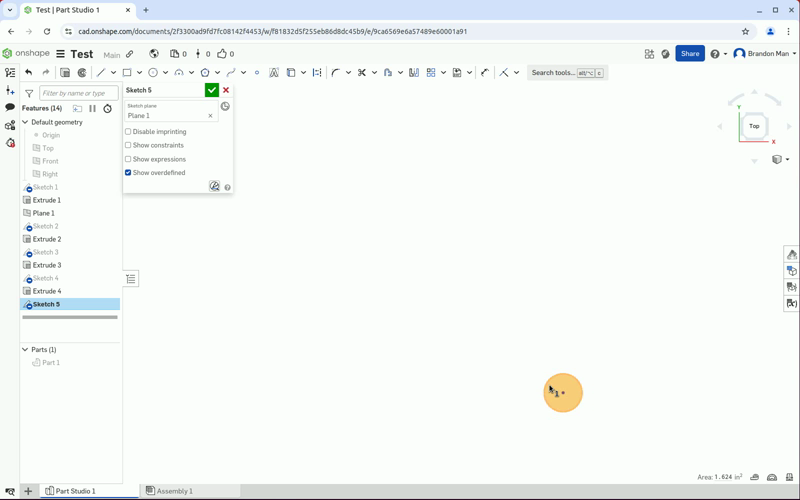
scroll(-6)
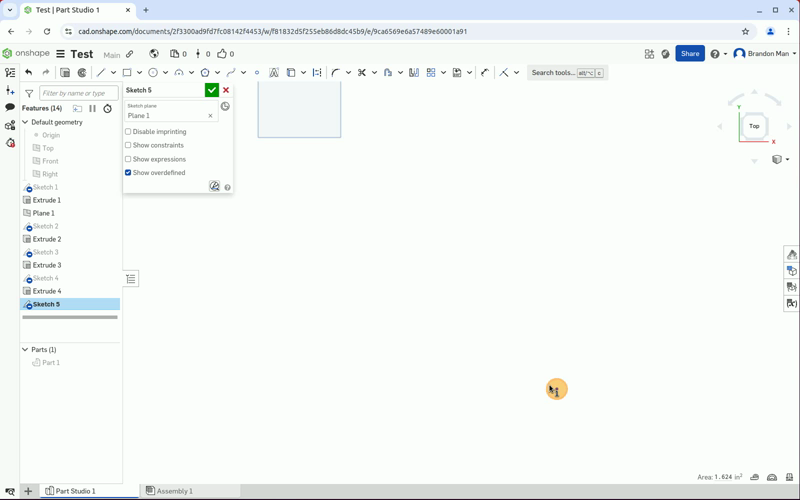
scroll(-6)
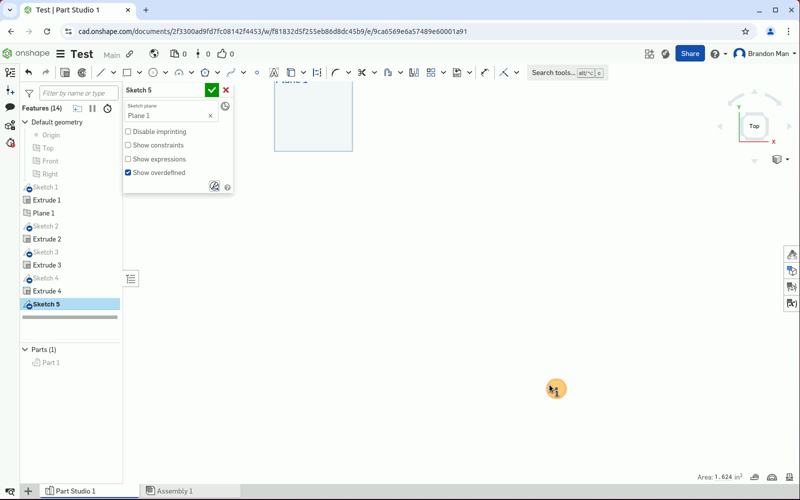
scroll(-6)
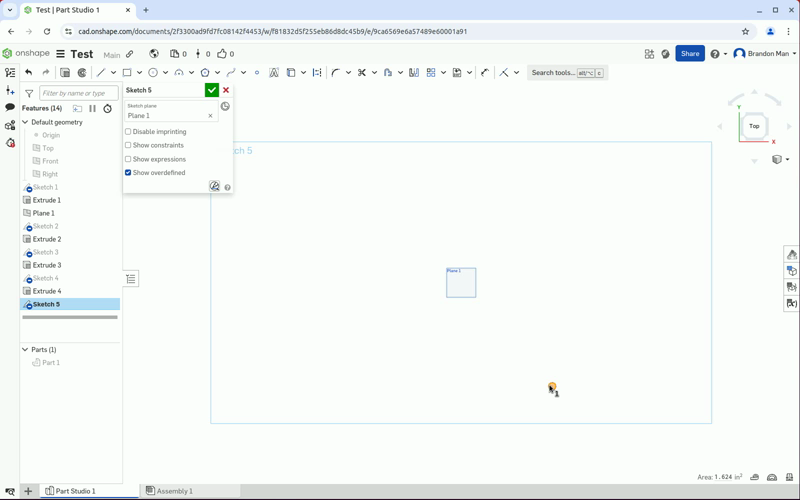
mouse_move(73, 352)
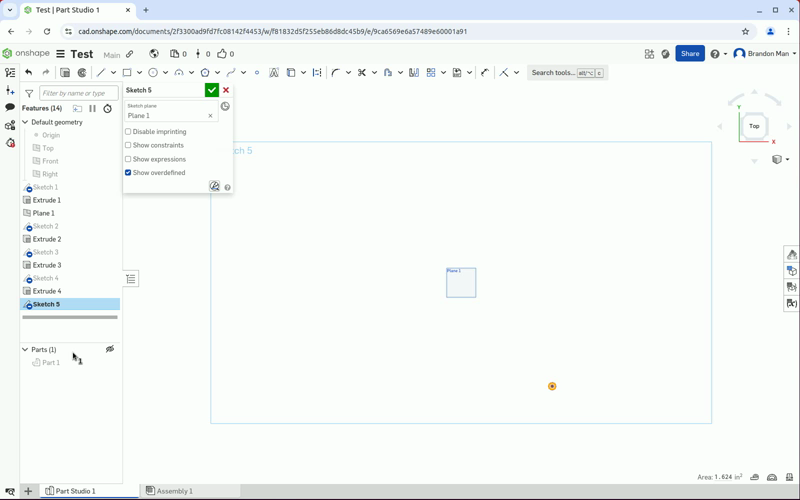
key(shift+y)
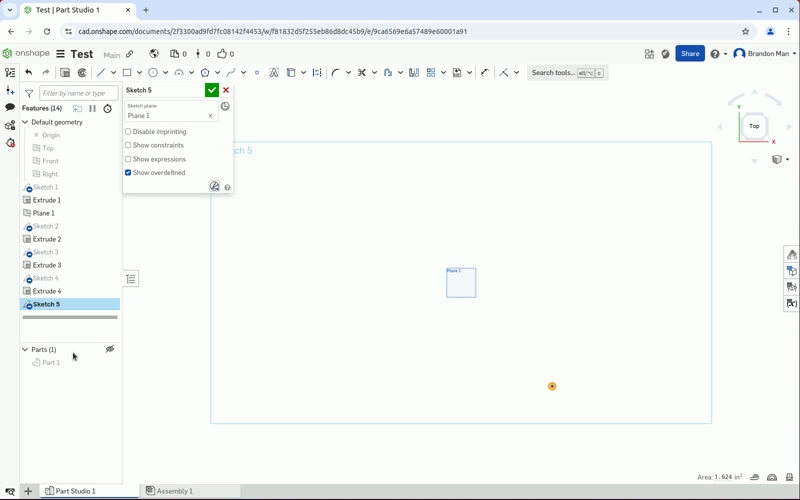
key(shift+e)
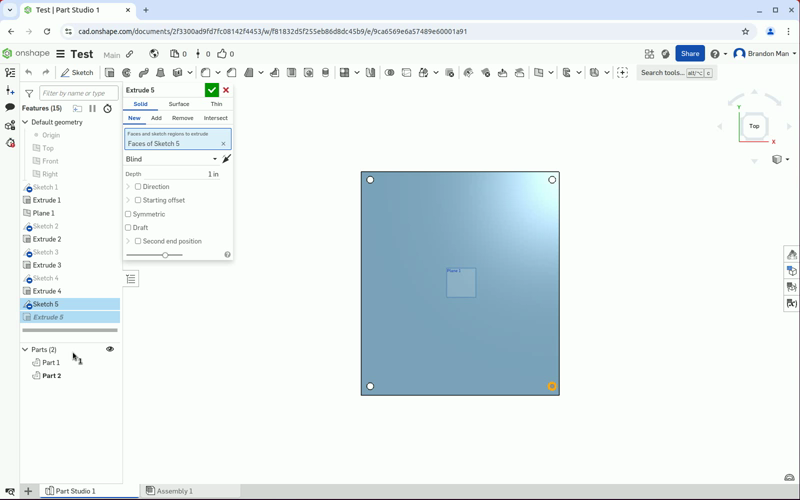
mouse_move(143, 106)
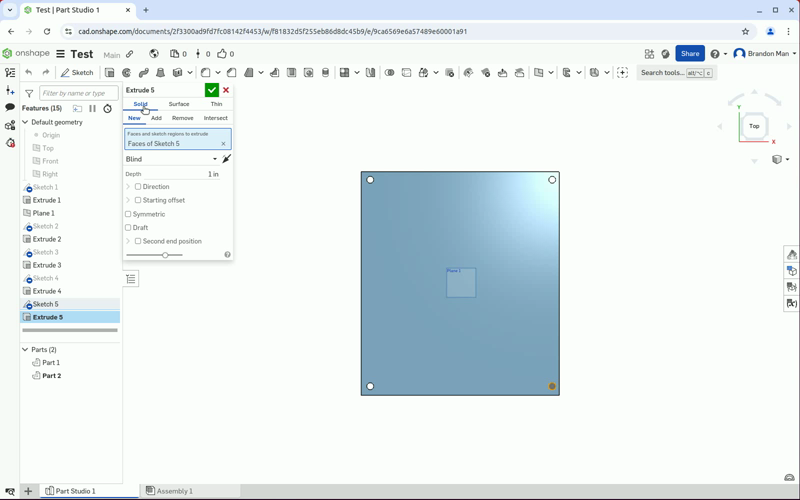
click(143, 106)
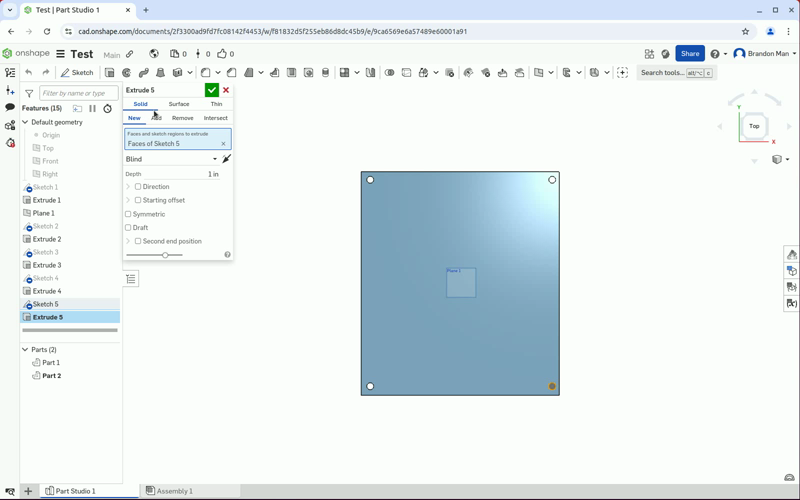
mouse_move(186, 120)
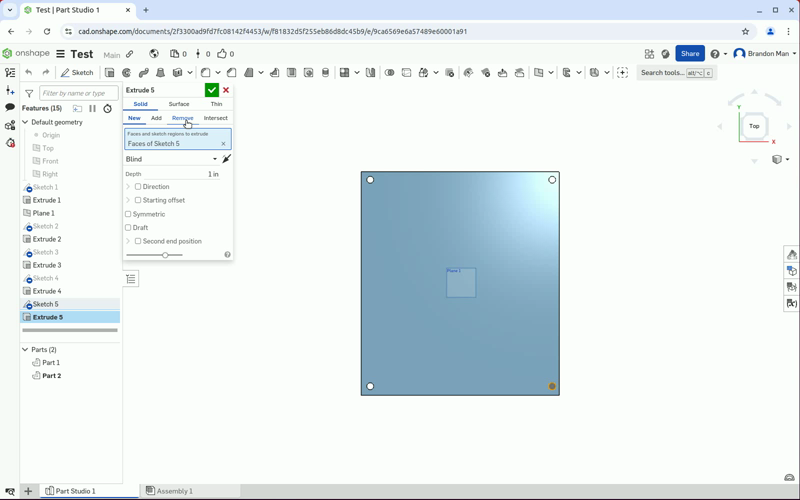
click(186, 120)
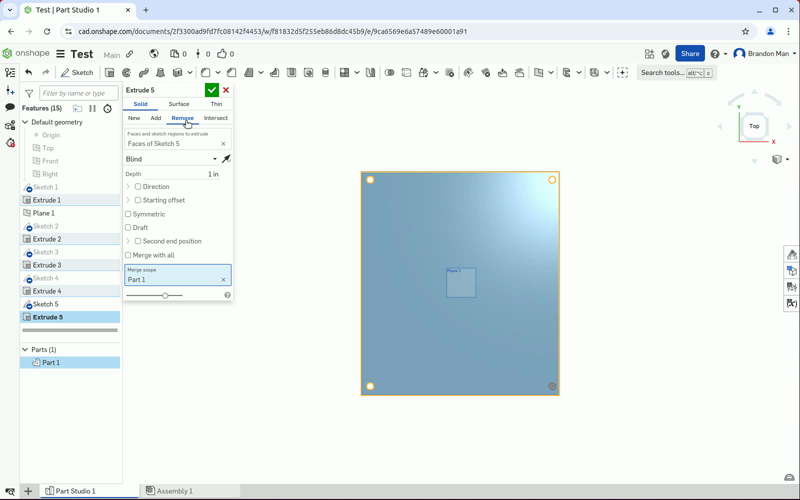
key(tab, 4)
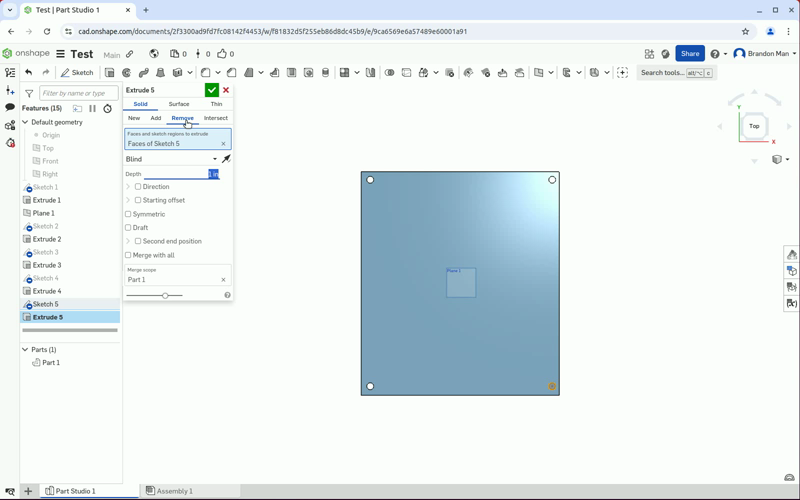
text(4.574)
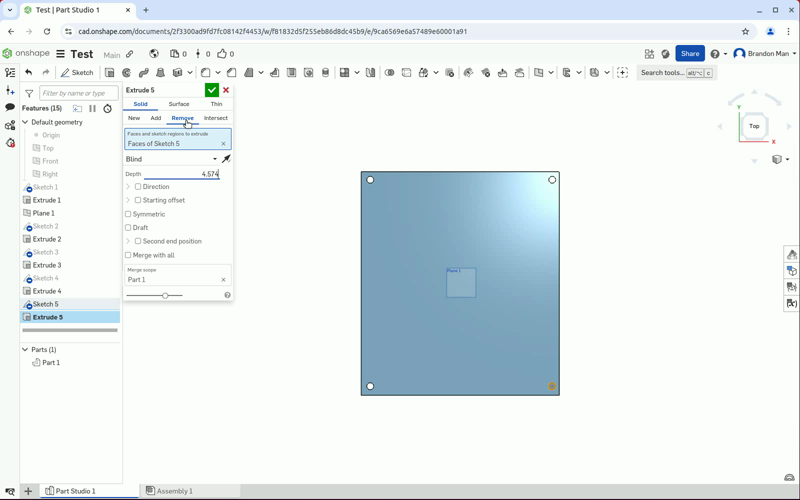
key(tab, 6)
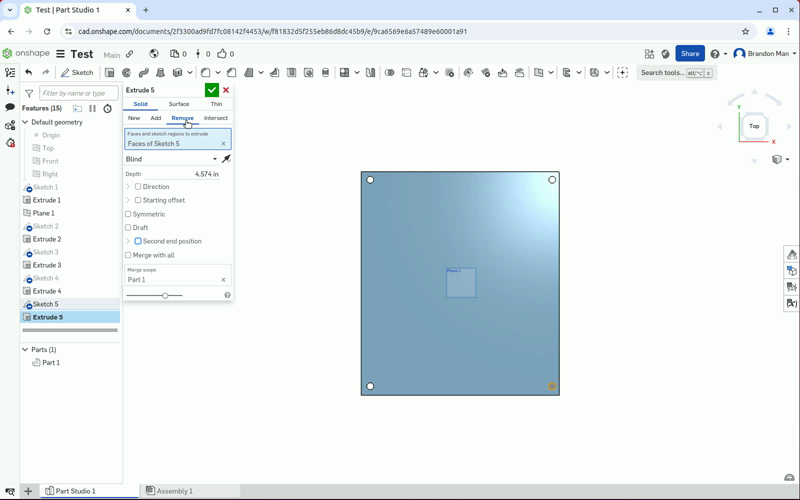
key(space)
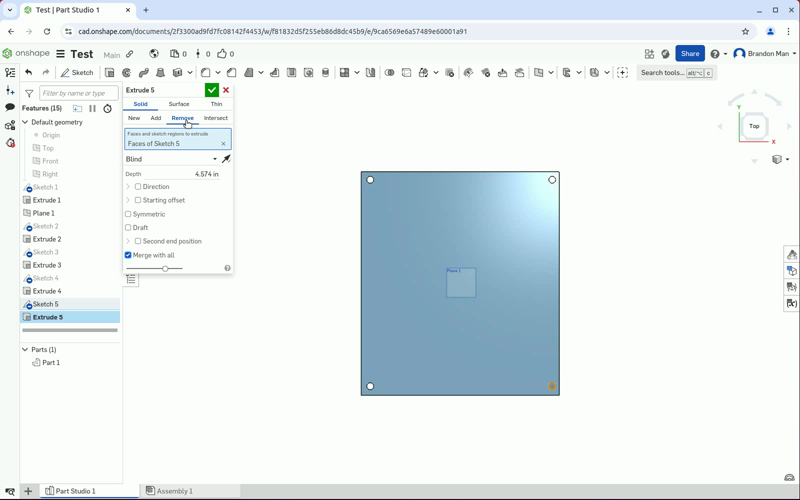
key(enter)
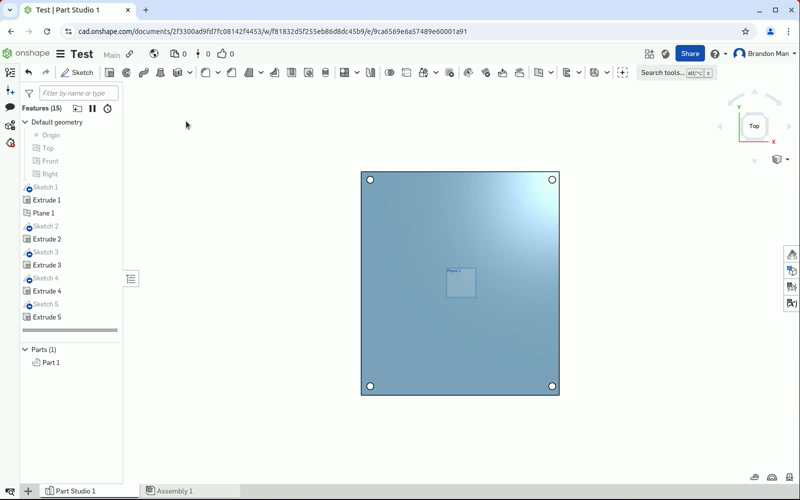
key(shift+h)
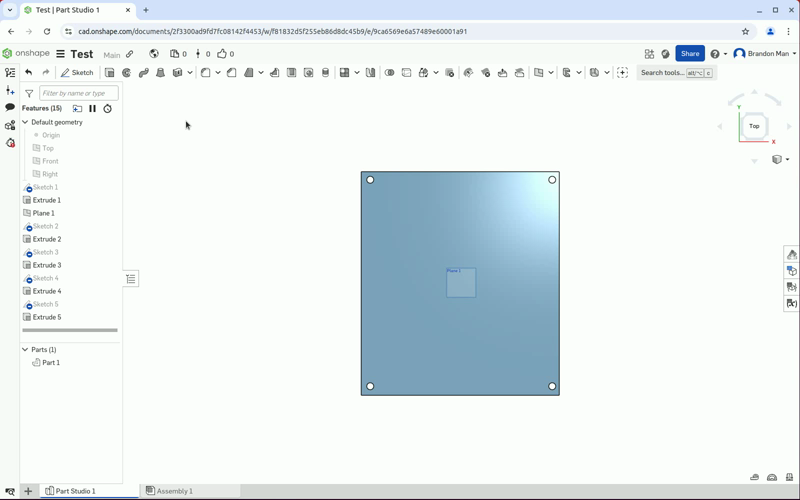
key(shift+h)
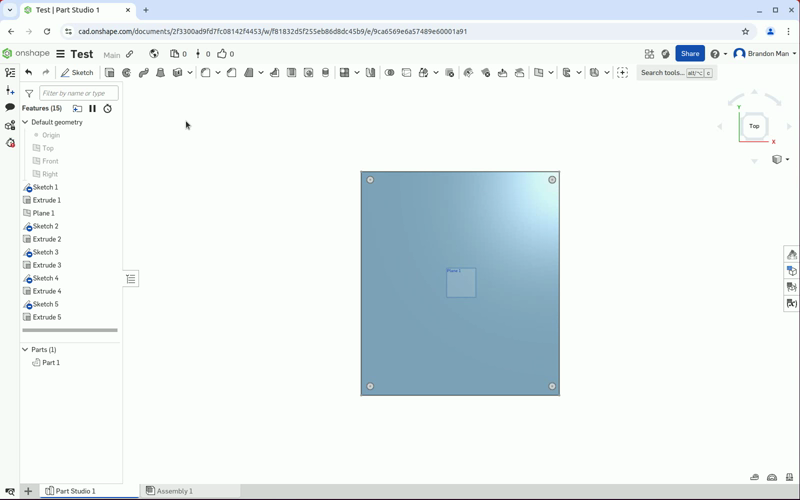
key(shift+7)
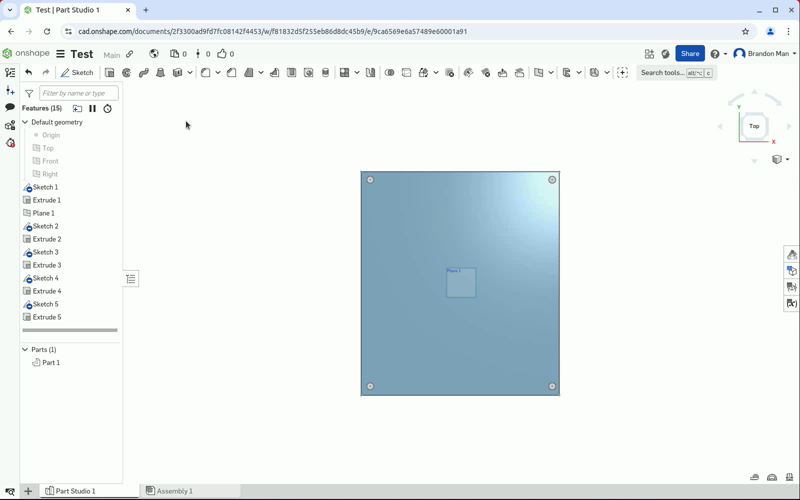
key(up, 3)
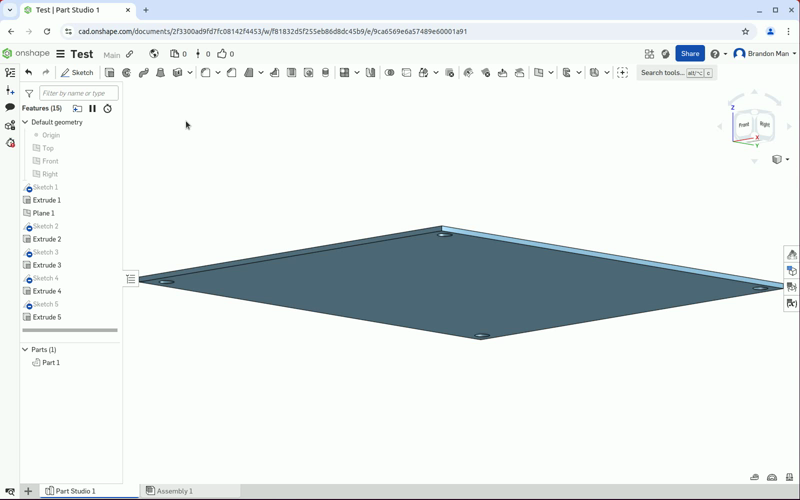
key(left, 3)
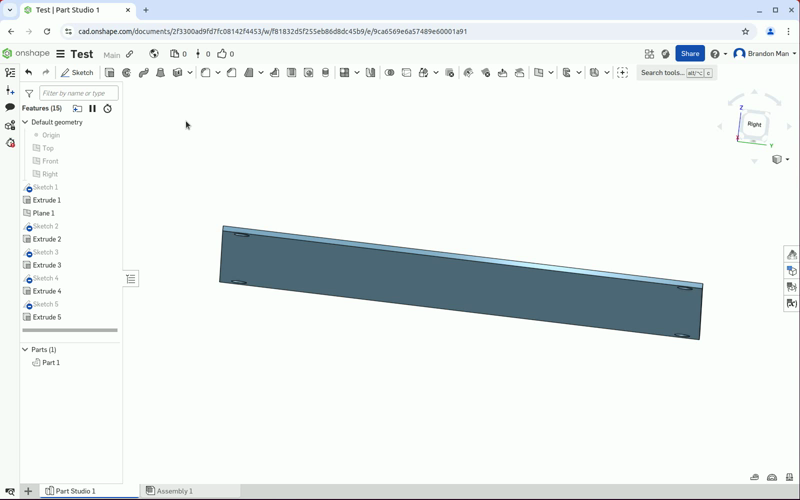
key(right, 3)
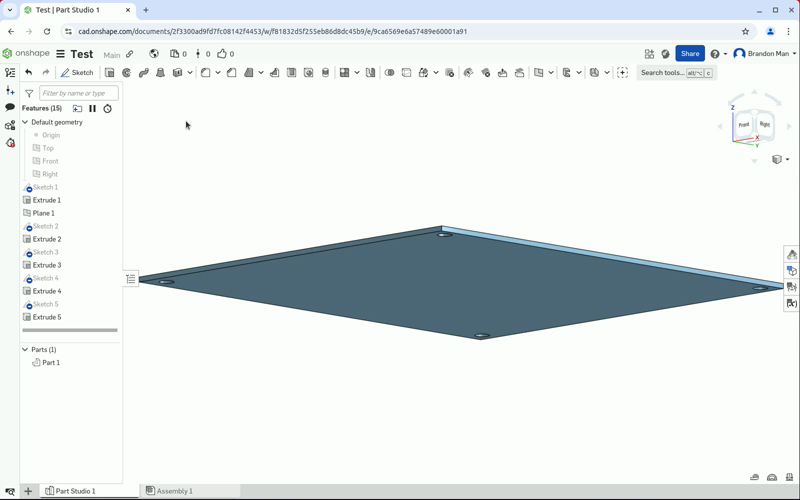
key(down, 3)
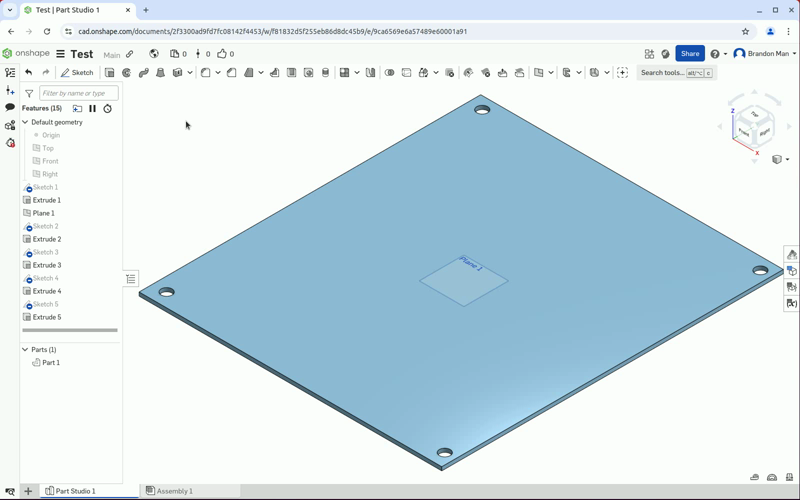
mouse_move(73, 189)
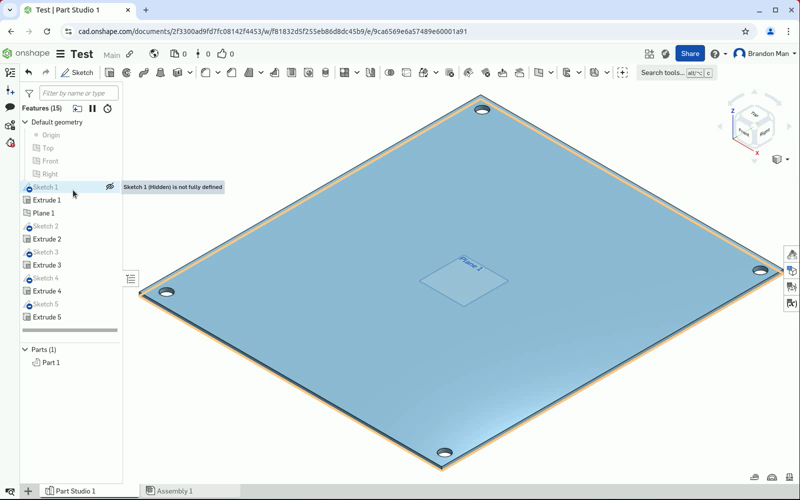
click(73, 189)